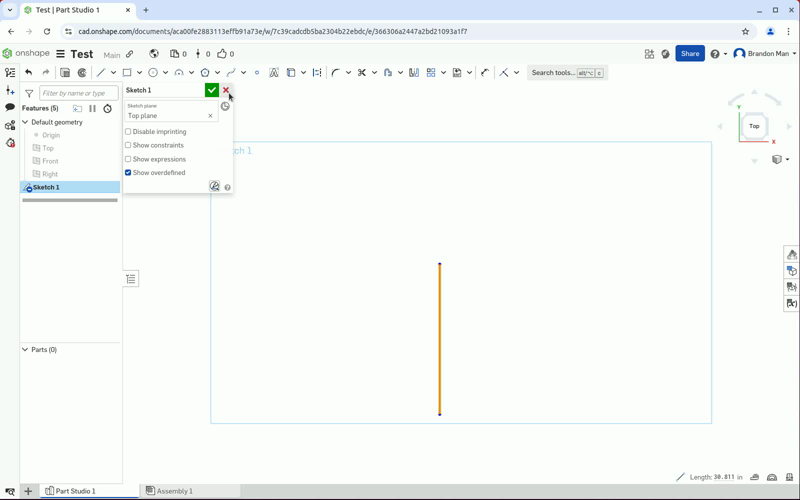
key(shift+h)
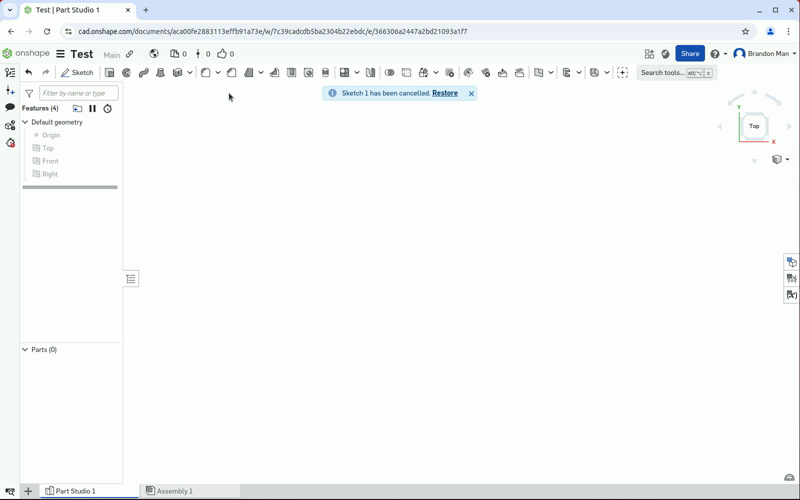
mouse_move(73, 352)
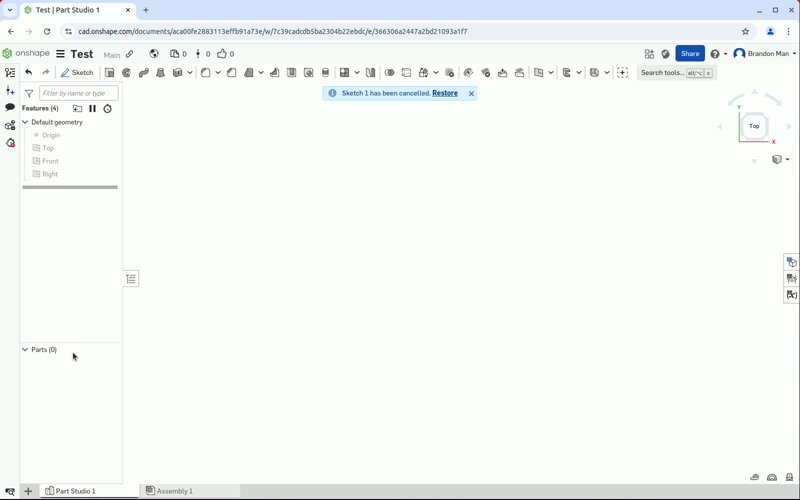
key(y)
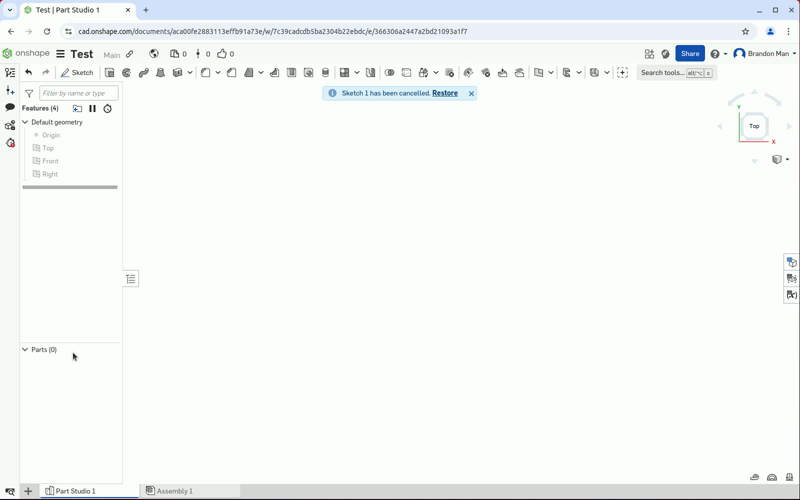
key(shift+p)
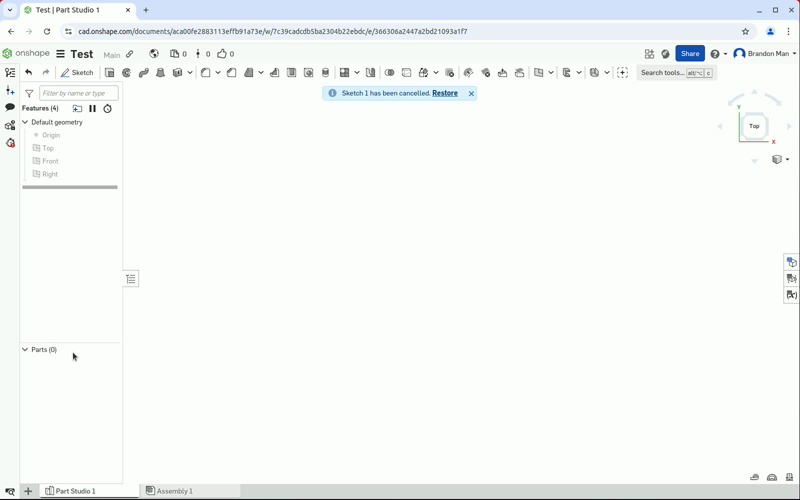
key(space)
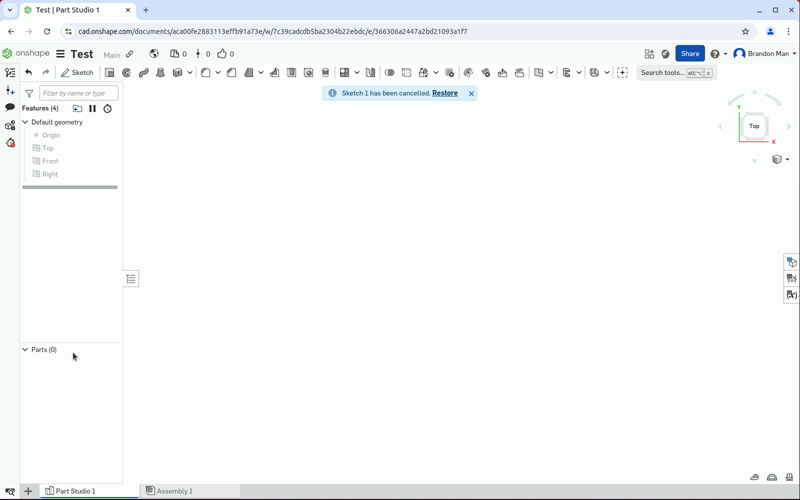
key_down(shift)
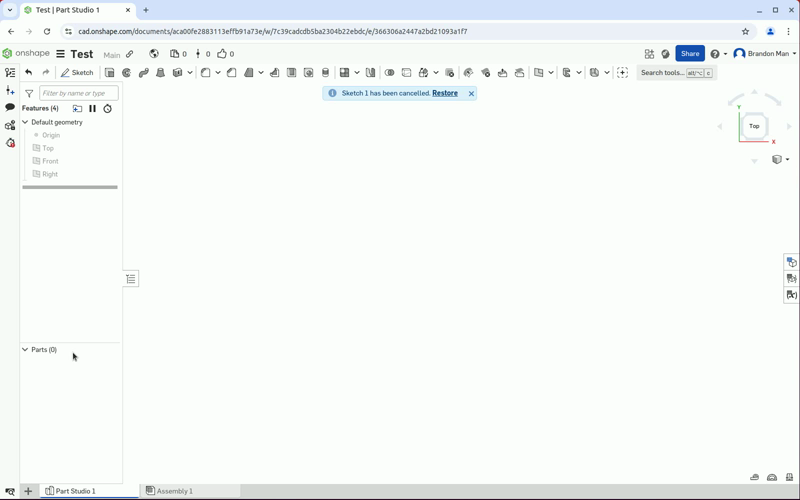
key(up)
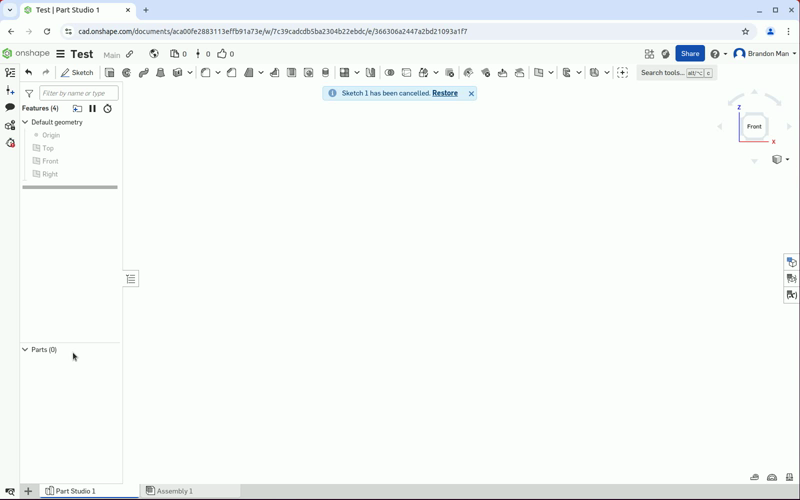
key_up(shift)
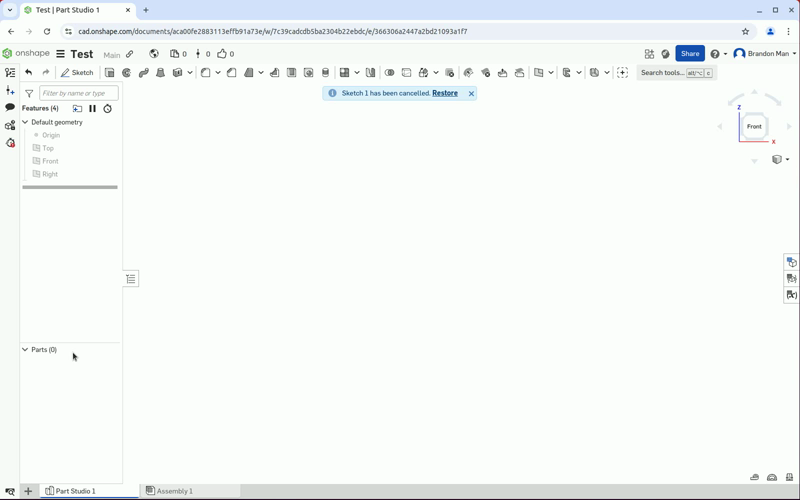
mouse_move(73, 352)
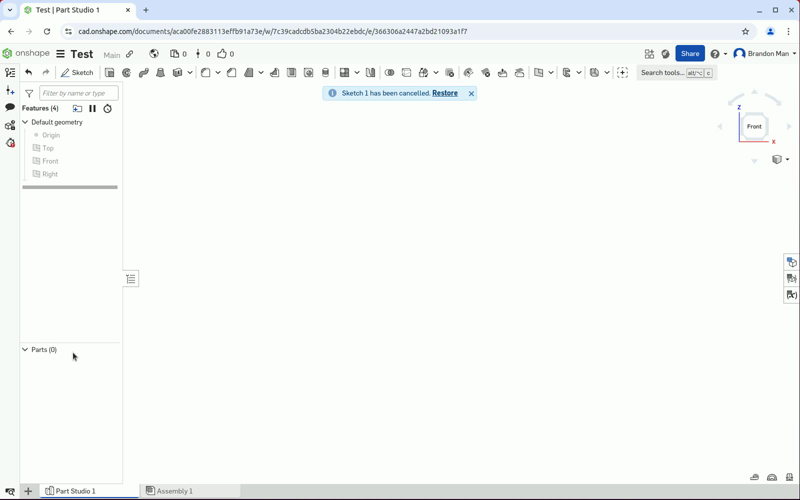
key(shift+y)
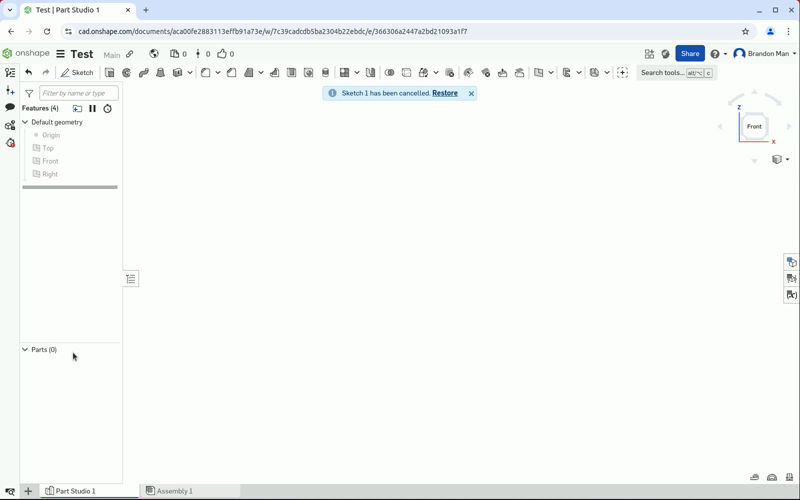
key(shift+s)
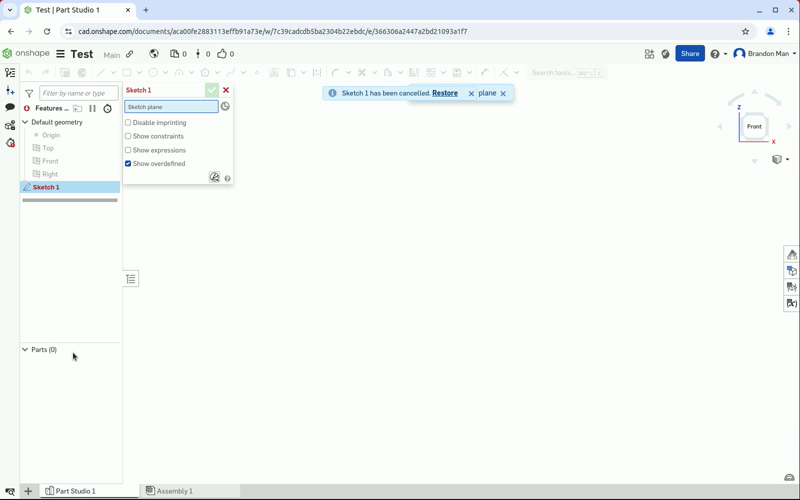
mouse_move(73, 163)
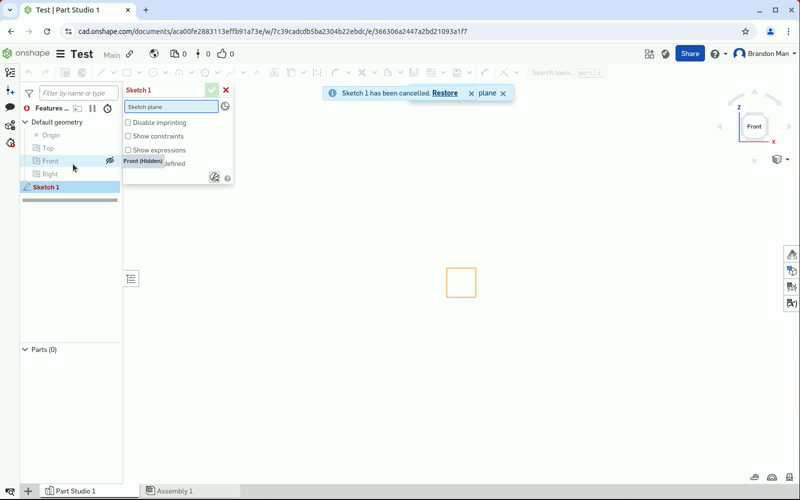
click(73, 163)
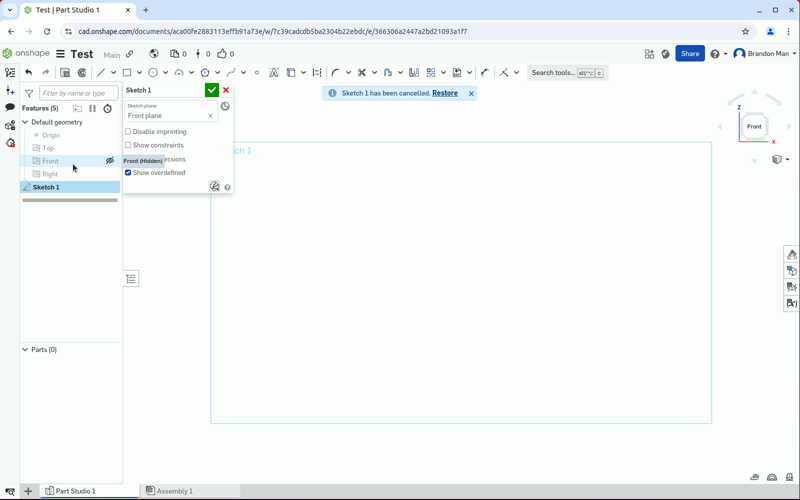
mouse_move(73, 352)
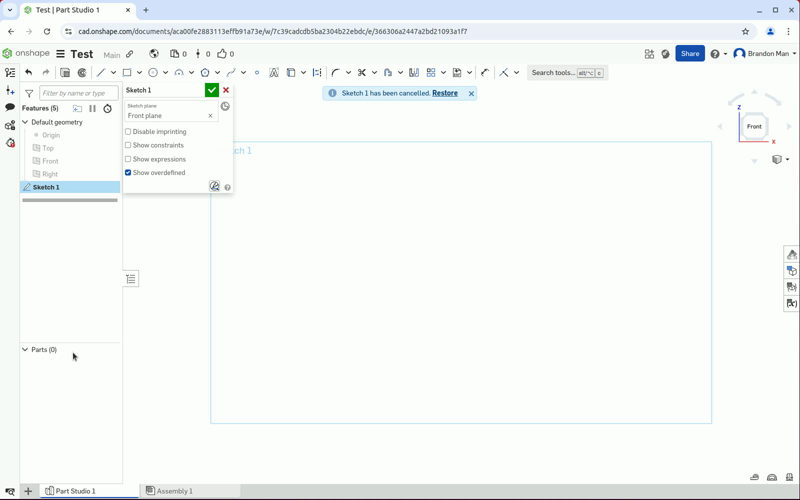
key(y)
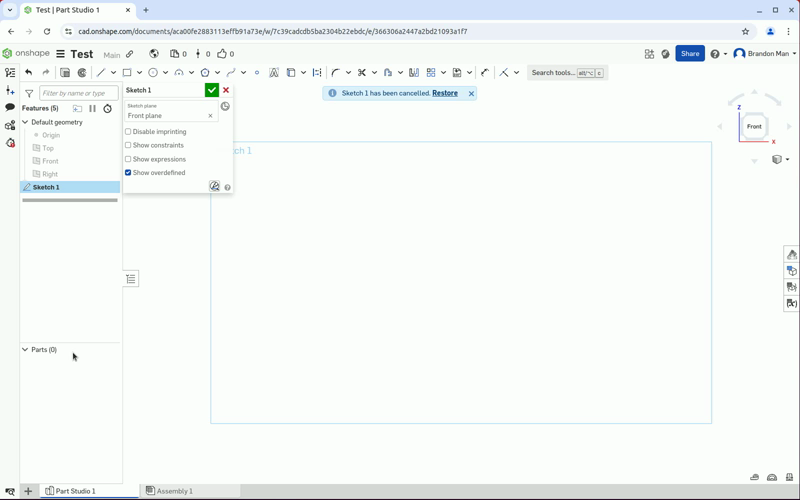
key(l)
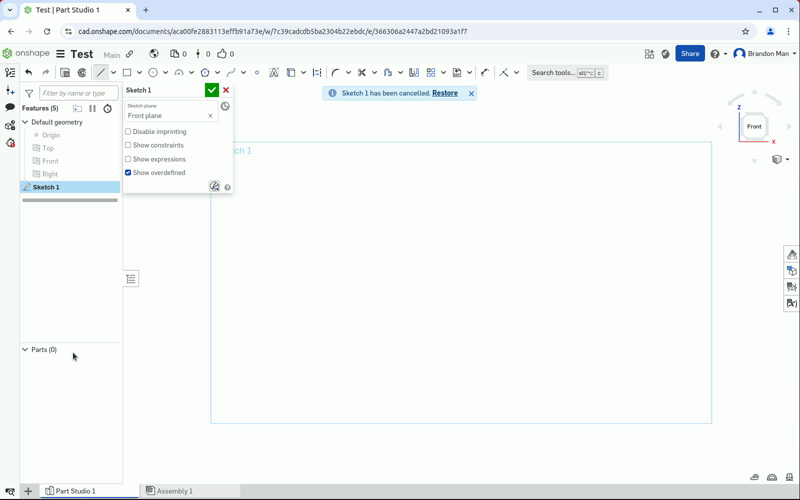
key_down(shift)
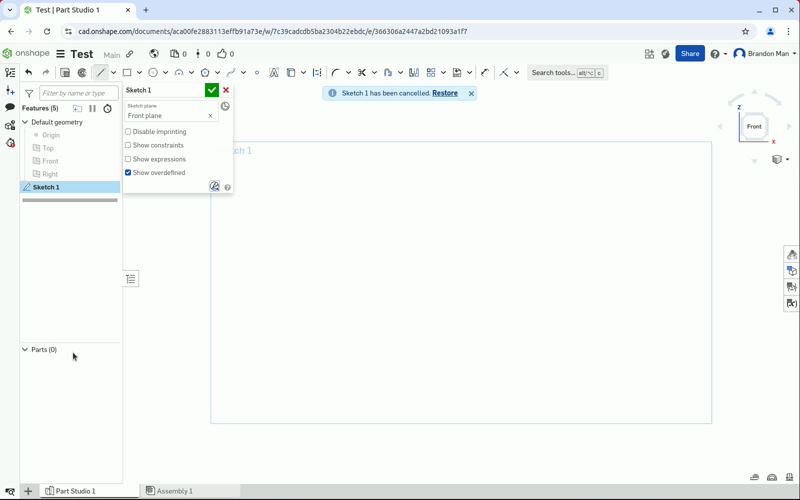
mouse_move(460, 282)
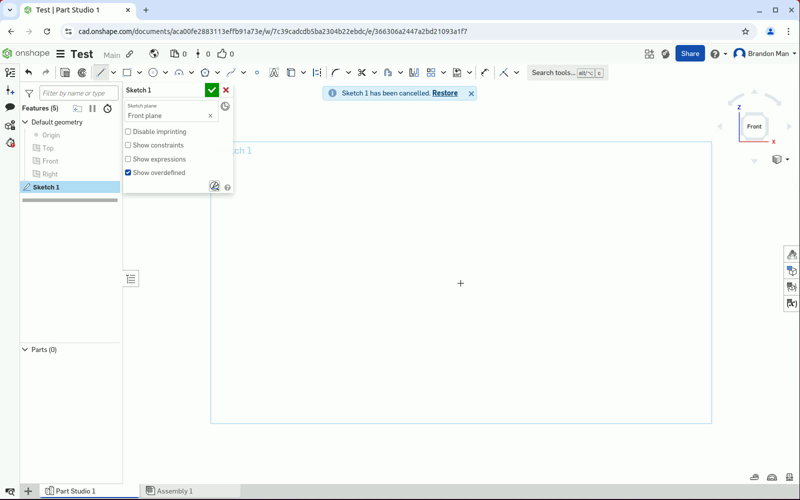
click(460, 282)
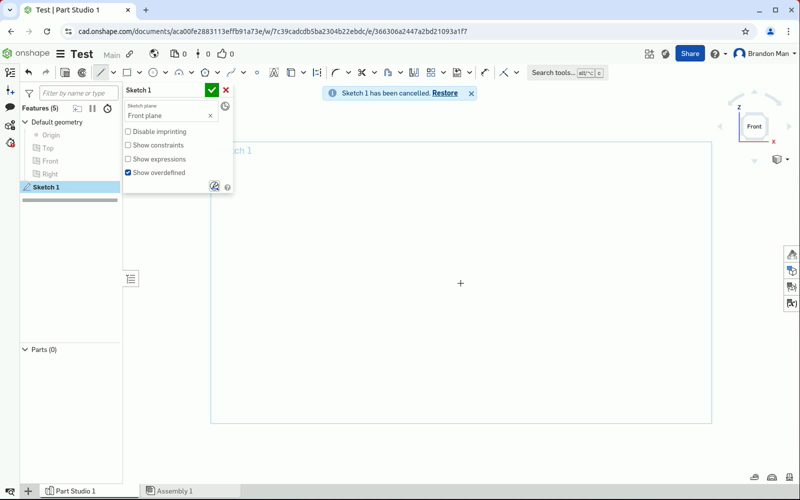
key_up(shift)
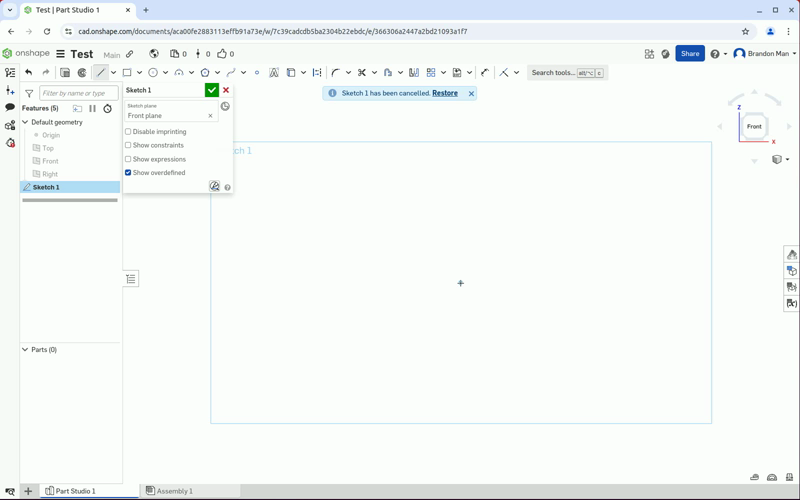
key_down(shift)
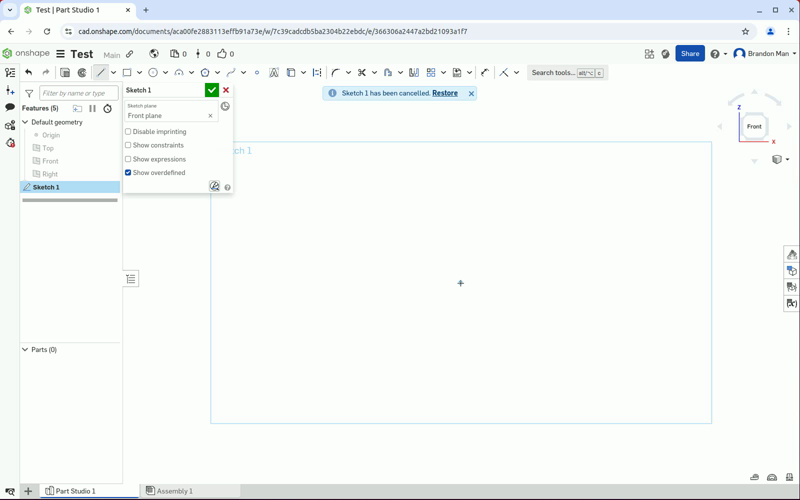
mouse_move(573, 282)
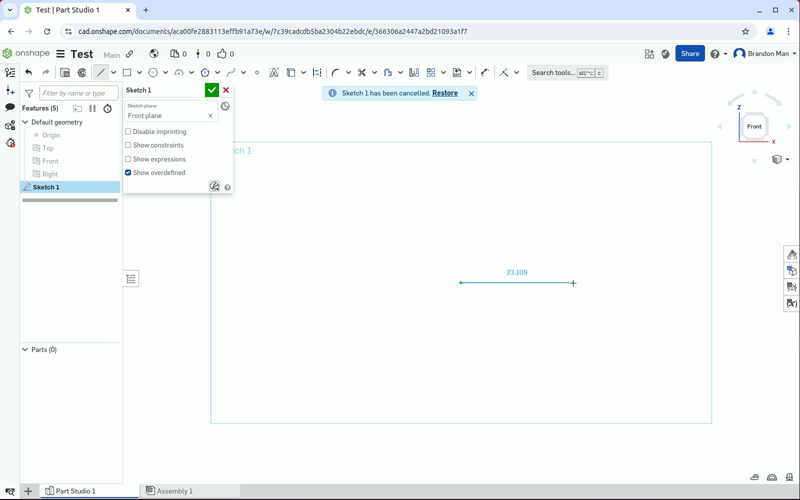
click(573, 282)
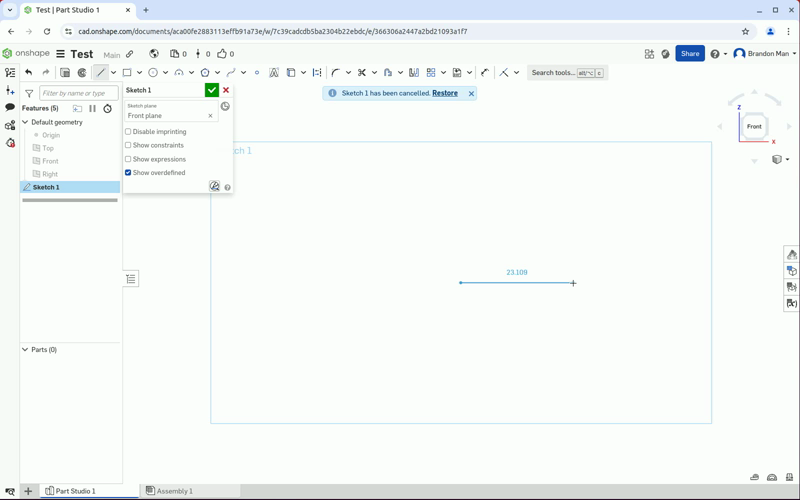
key_up(shift)
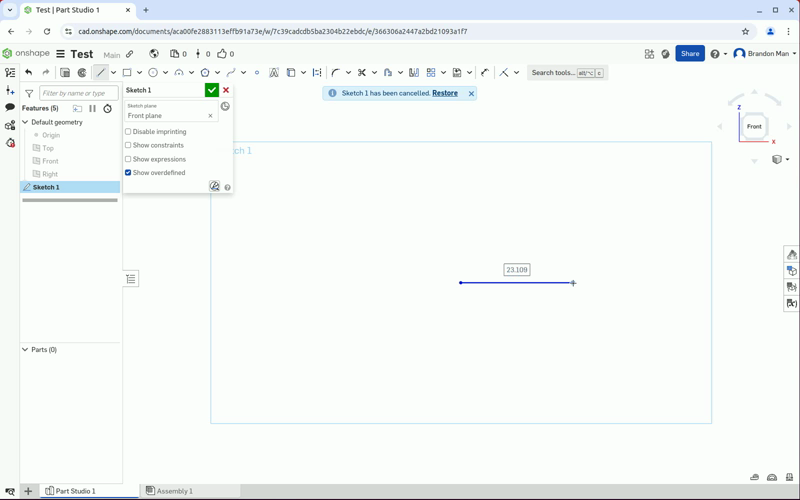
key_down(shift)
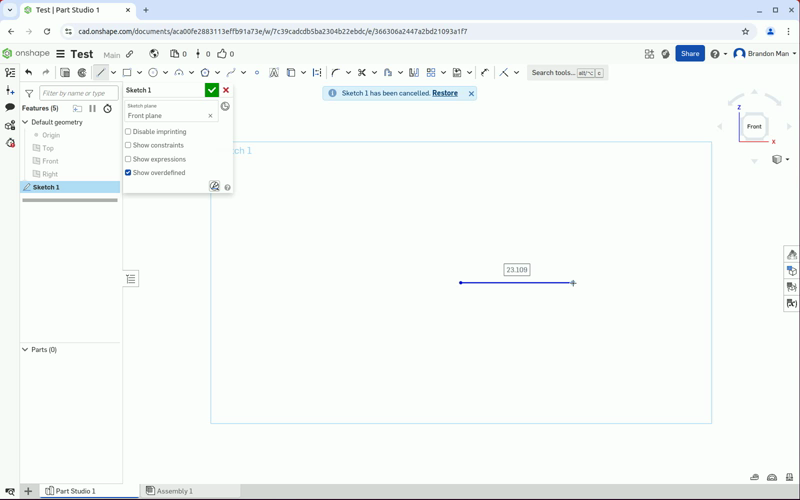
mouse_move(573, 170)
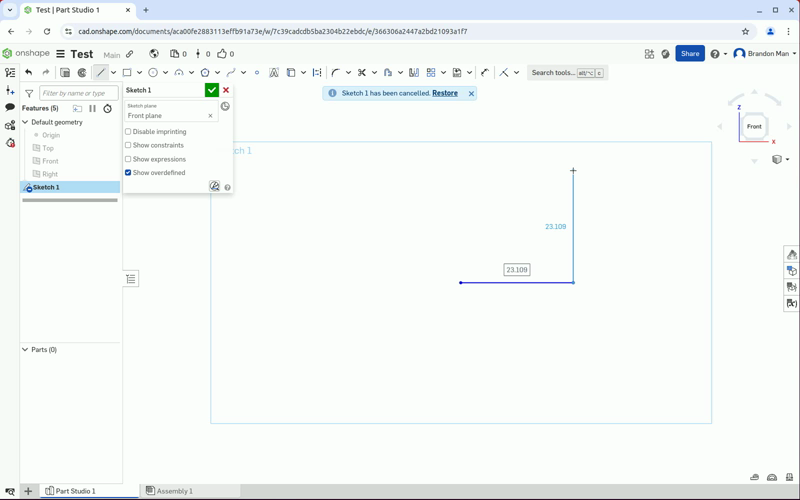
click(573, 170)
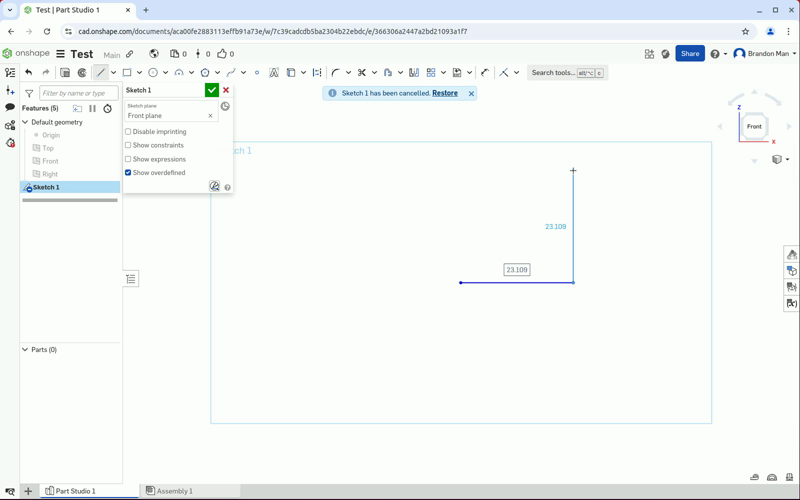
key_up(shift)
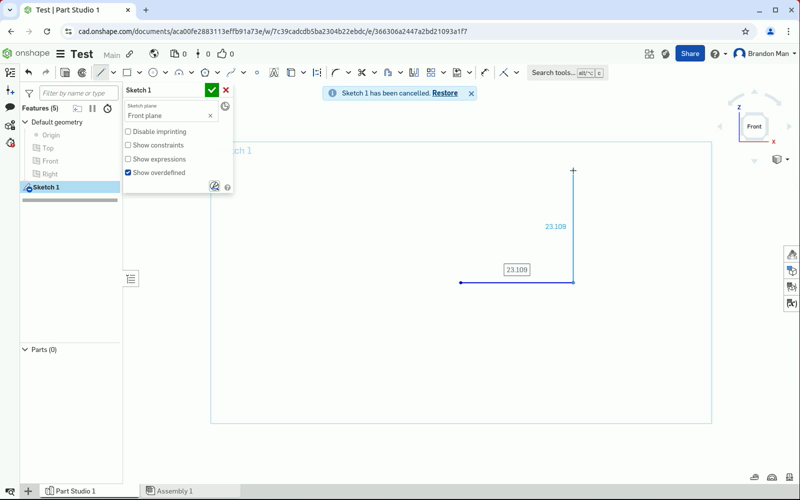
key_down(shift)
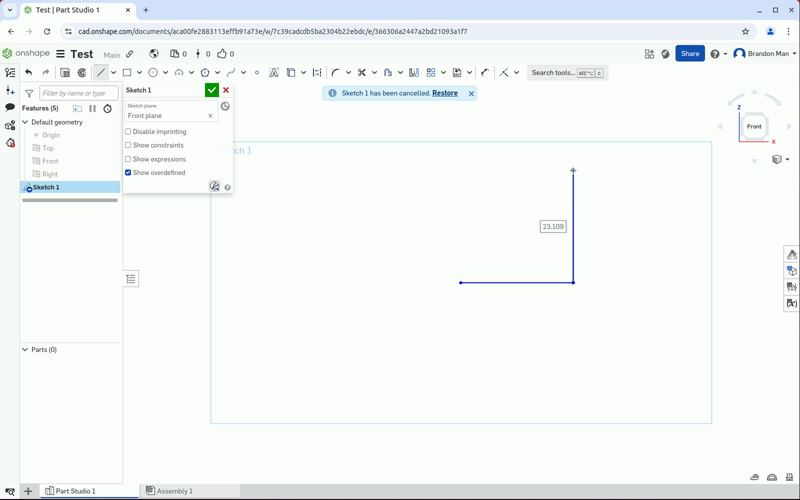
mouse_move(460, 170)
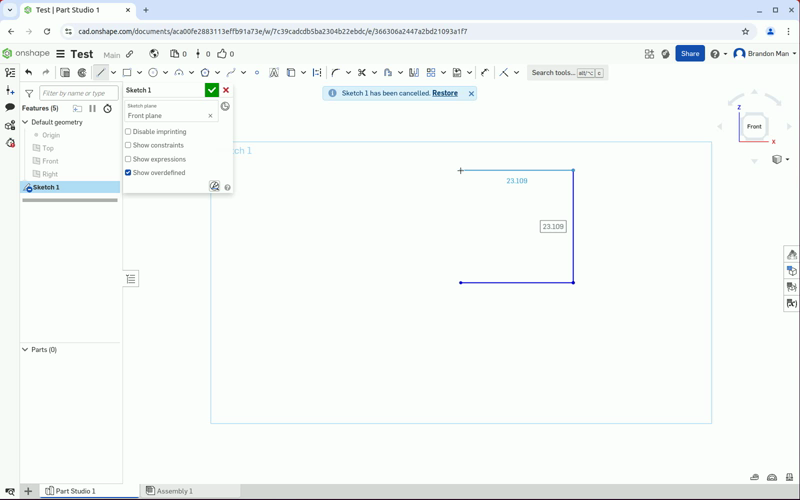
click(460, 170)
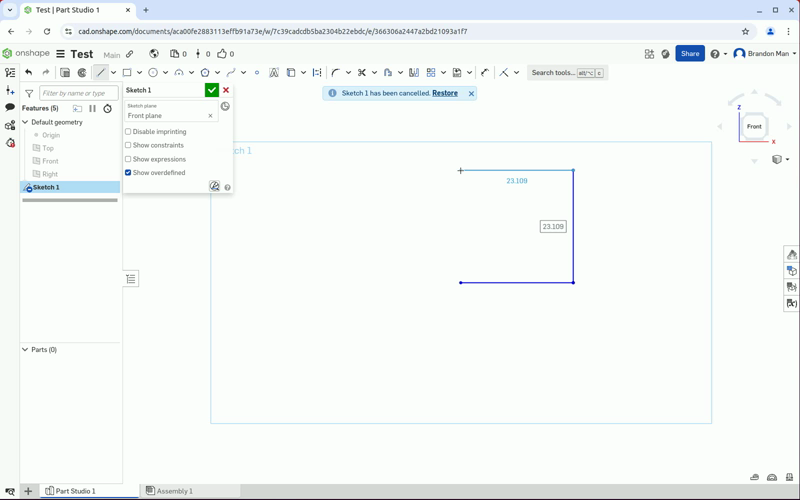
key_up(shift)
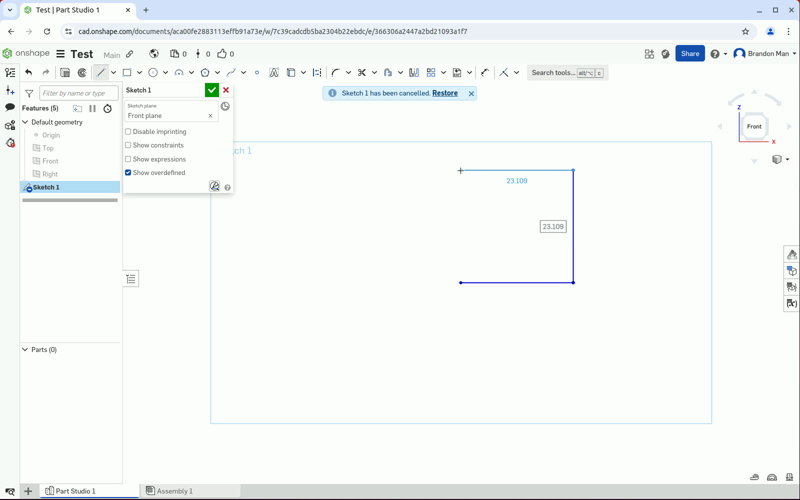
key_down(shift)
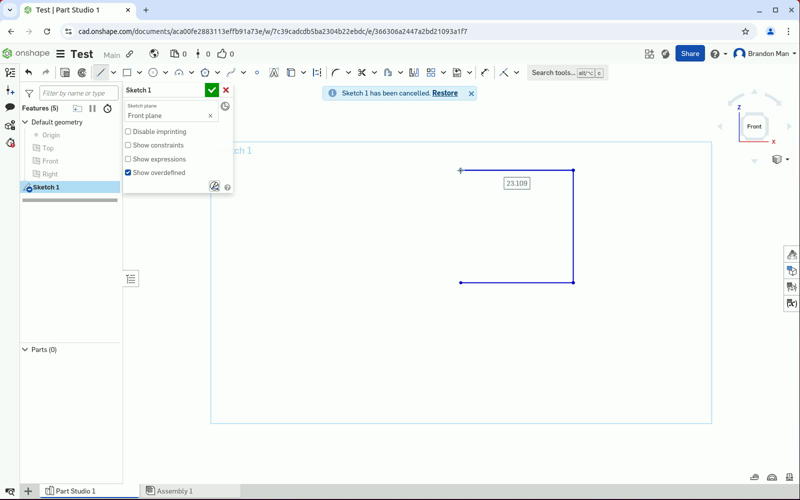
mouse_move(460, 282)
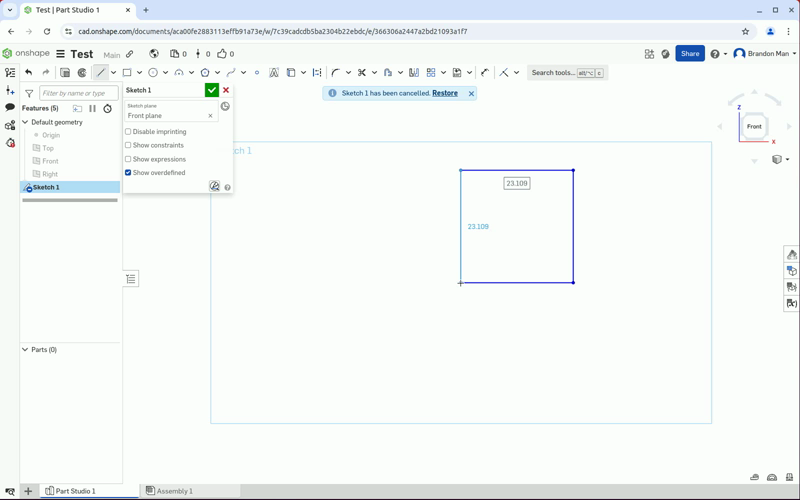
key_up(shift)
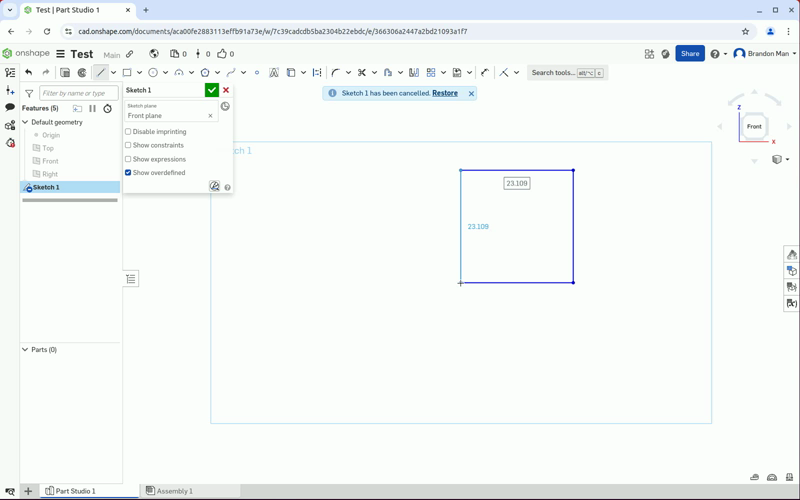
click(460, 282)
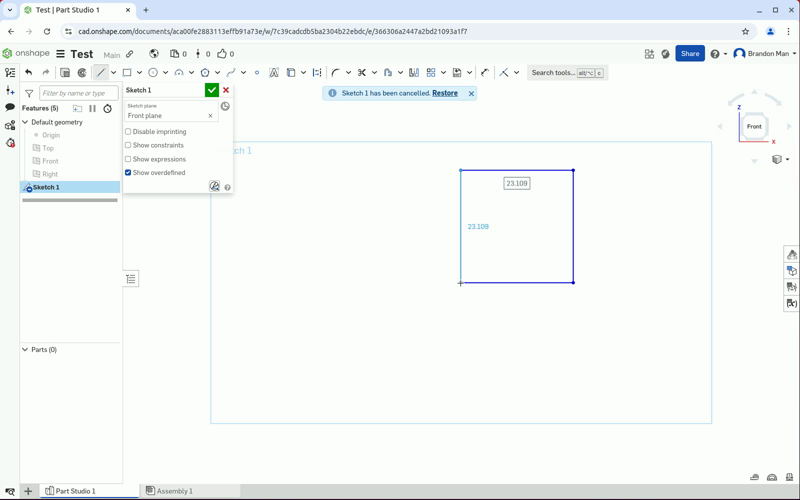
key(esc)
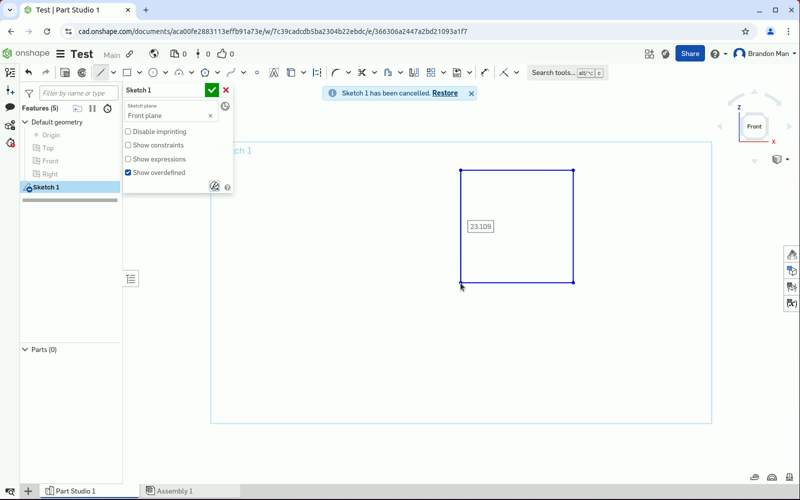
mouse_move(564, 219)
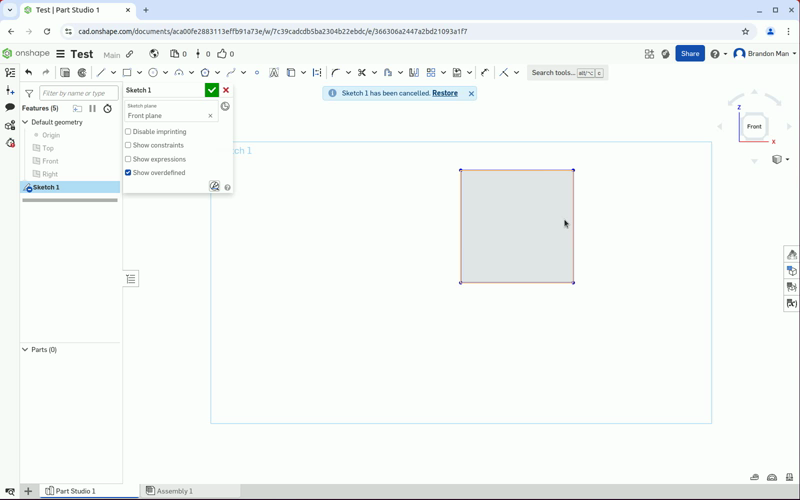
click(564, 219)
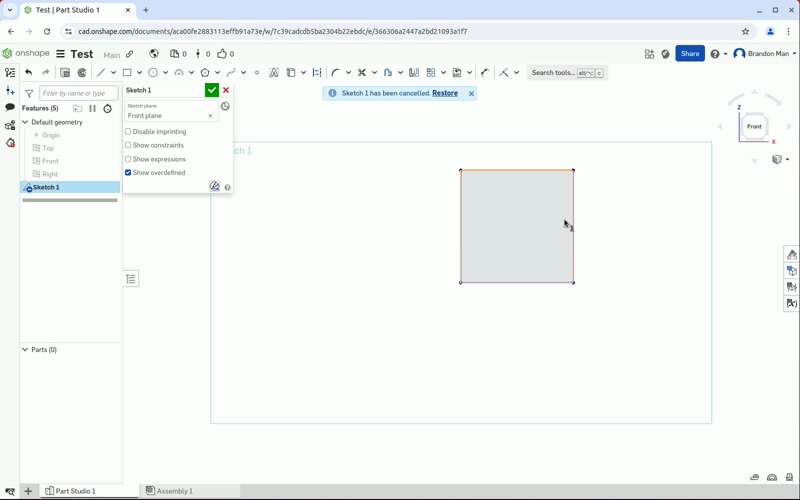
mouse_move(73, 352)
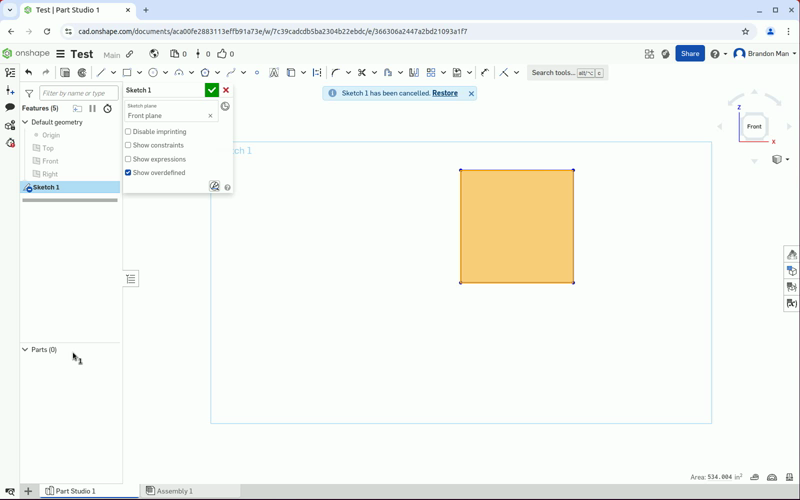
key(shift+y)
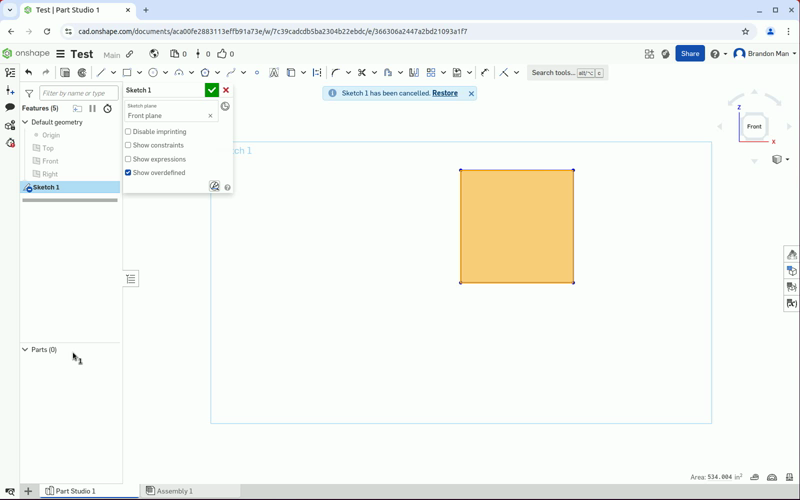
key(shift+e)
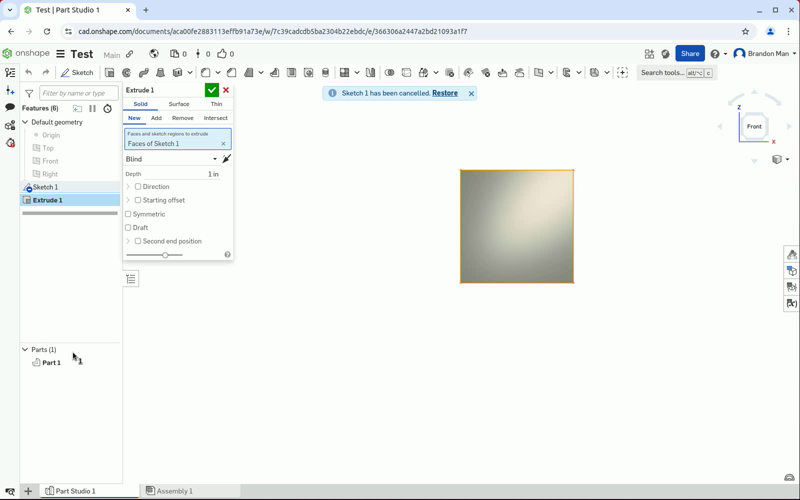
mouse_move(143, 106)
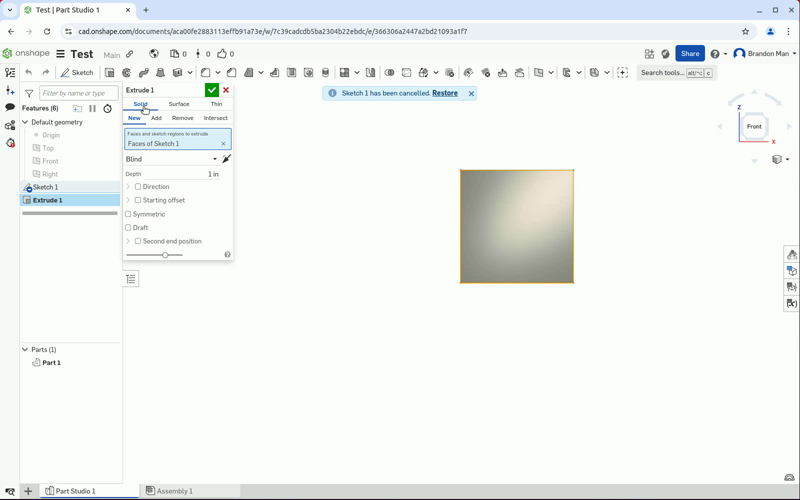
click(143, 106)
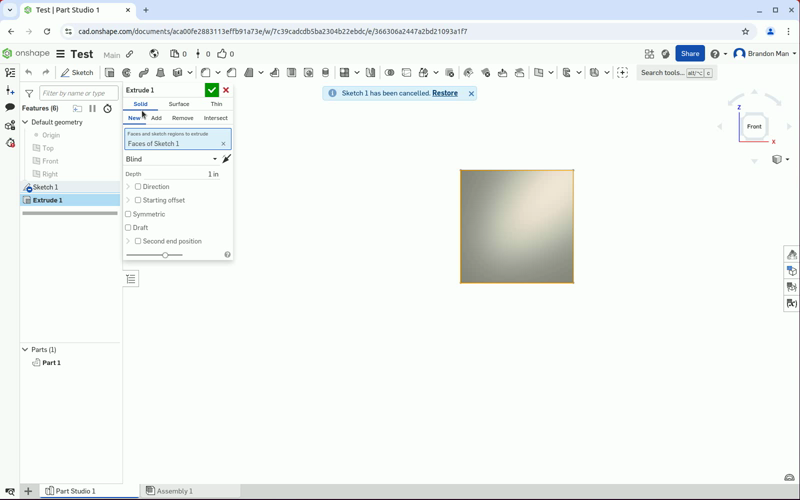
mouse_move(137, 120)
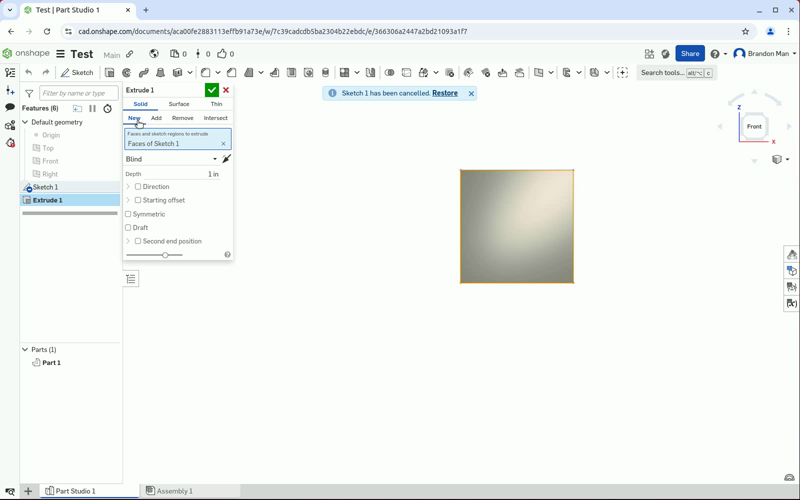
click(137, 120)
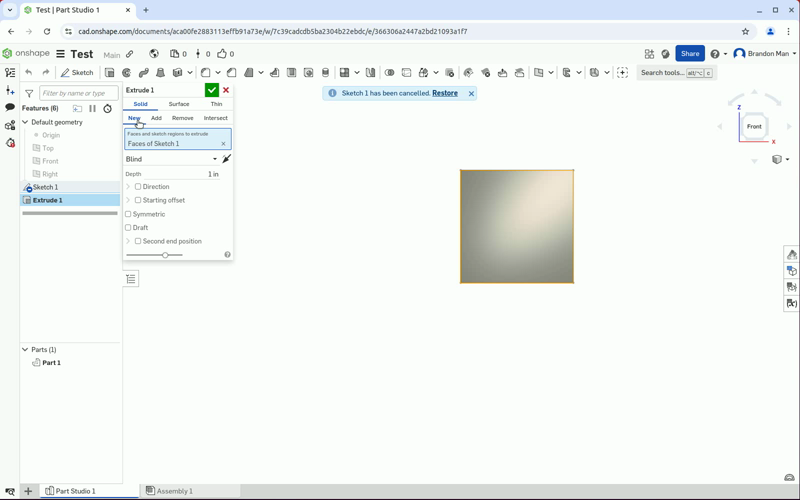
key(tab, 4)
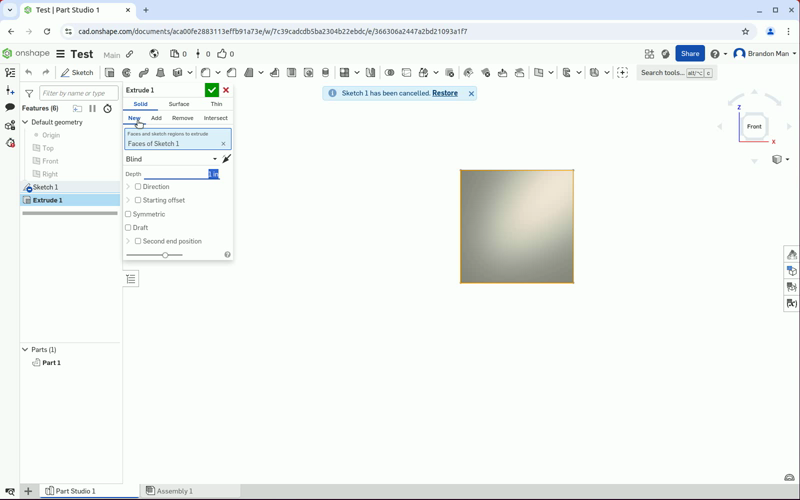
text(23.108)
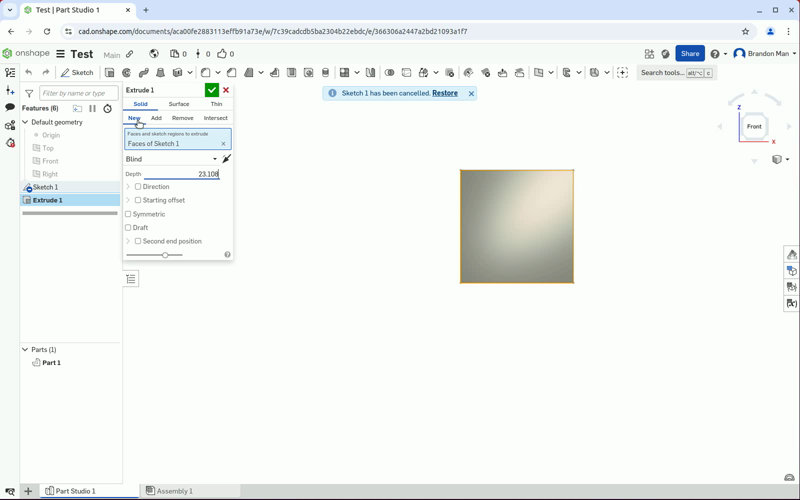
key(enter)
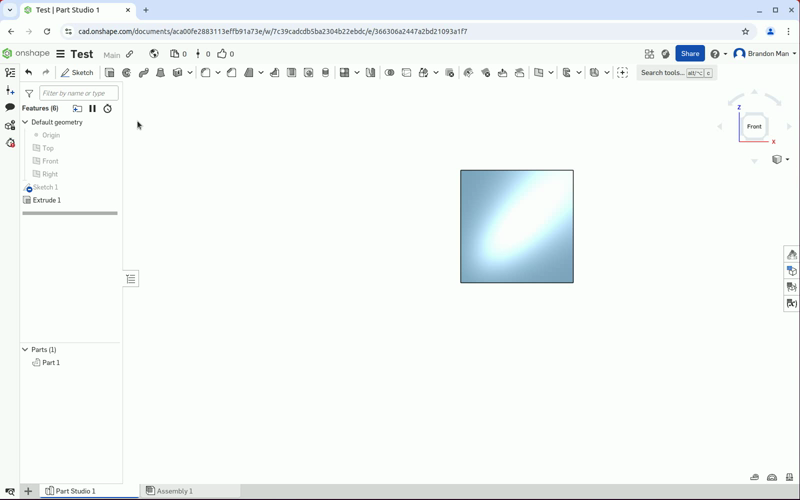
key(shift+h)
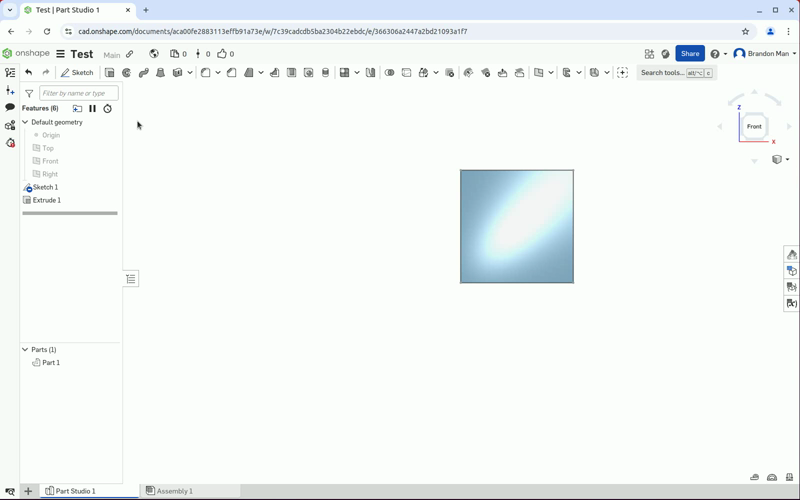
key(shift+h)
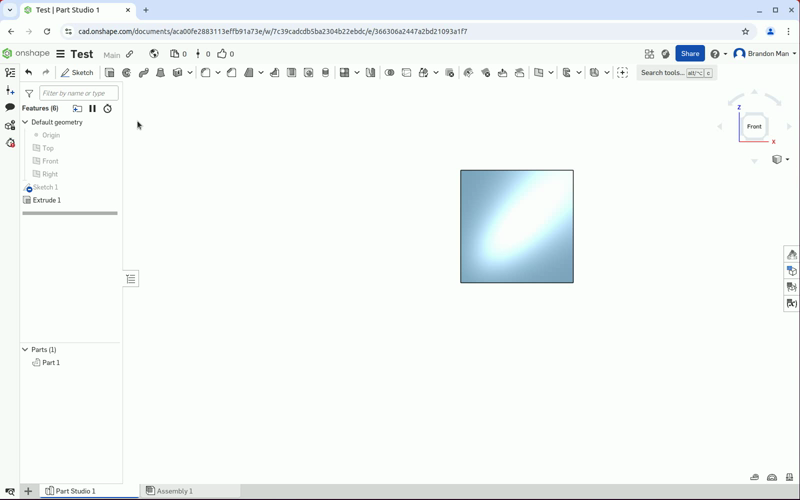
mouse_move(73, 189)
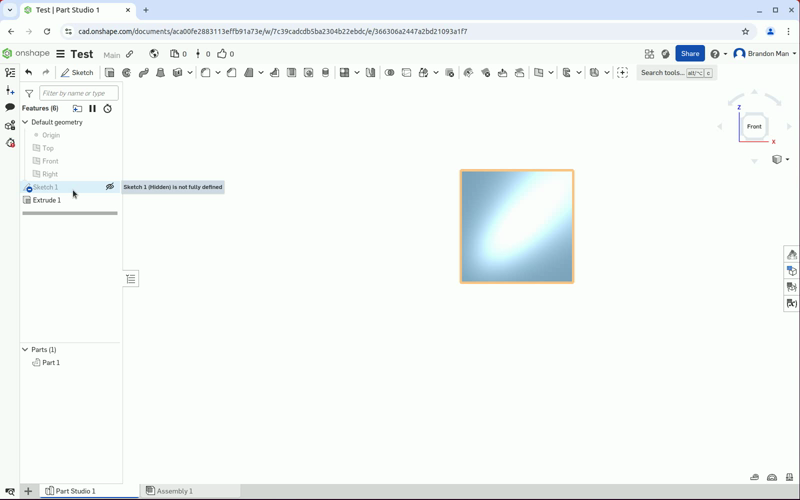
click(73, 189)
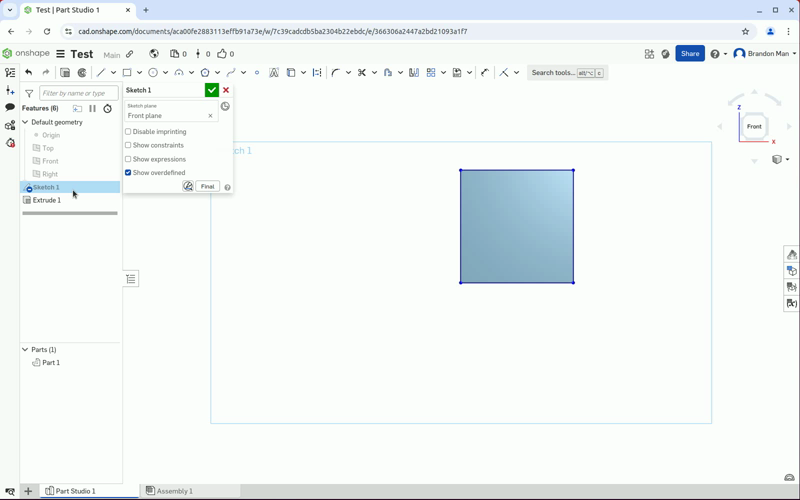
mouse_move(229, 92)
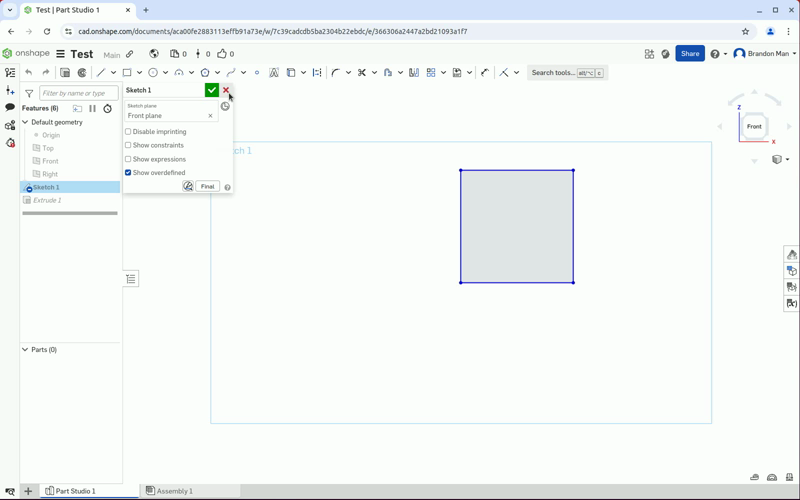
click(229, 92)
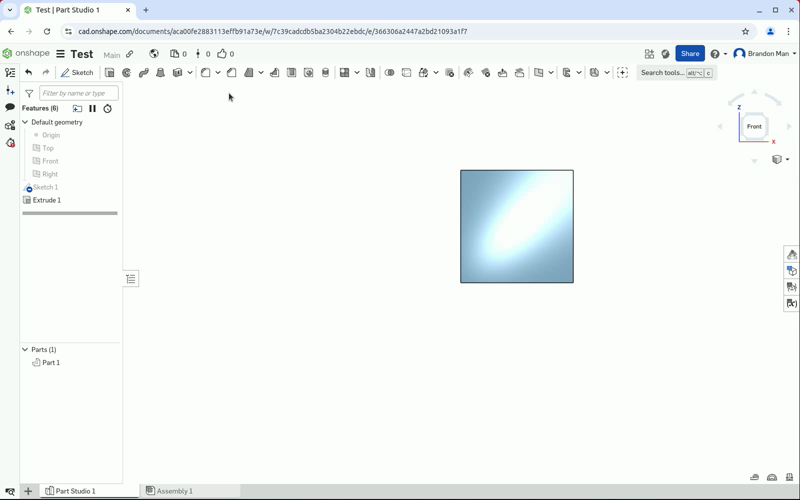
mouse_move(73, 352)
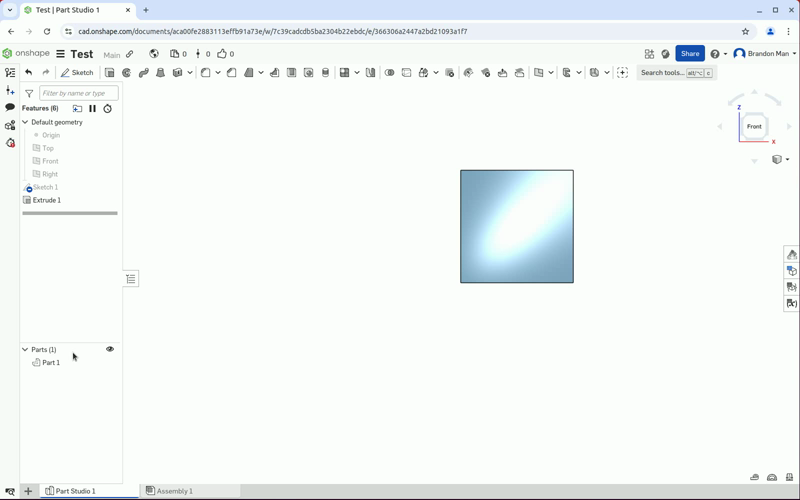
key(y)
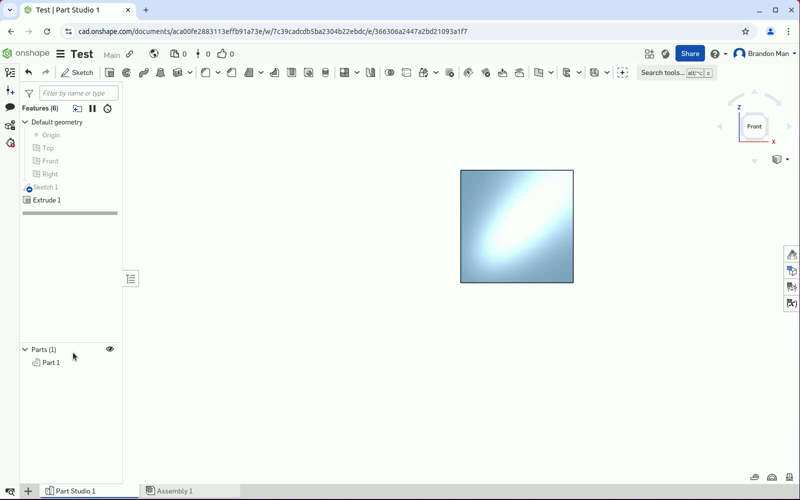
key(shift+p)
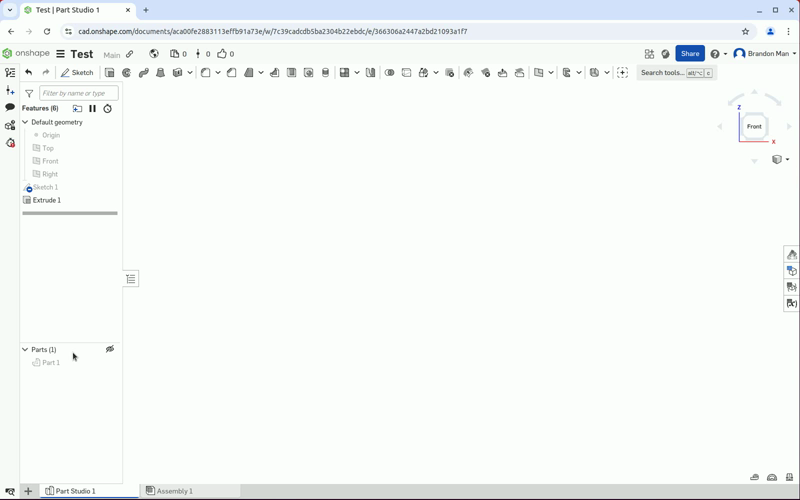
key(space)
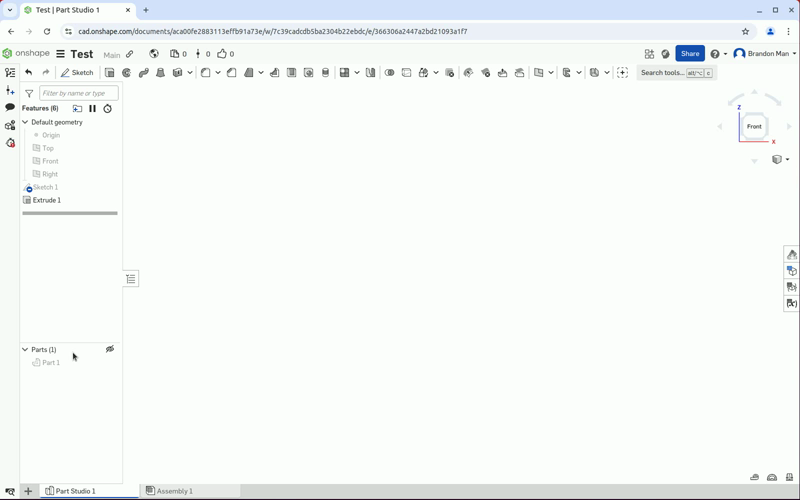
key_down(shift)
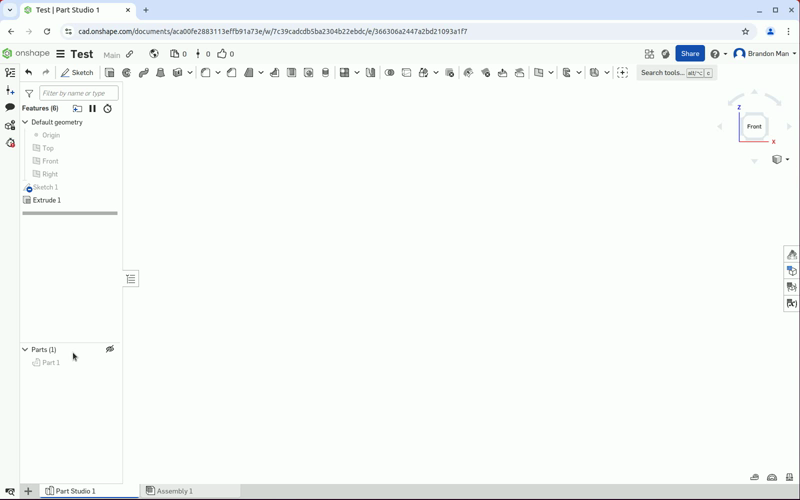
key(down)
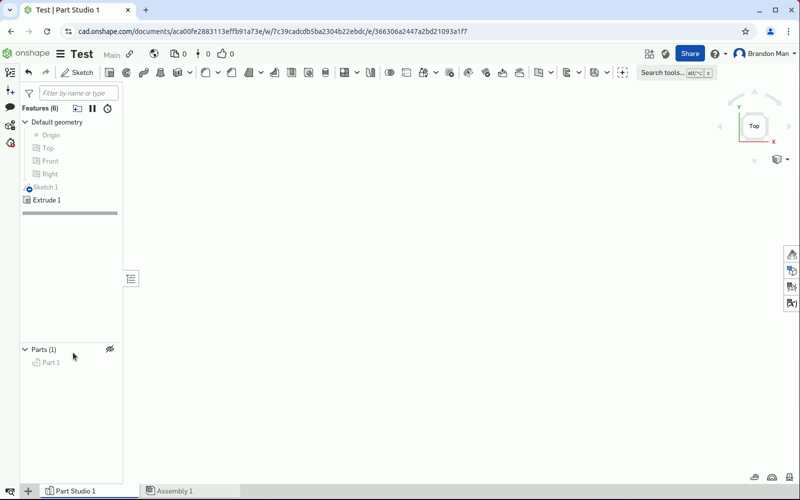
key_up(shift)
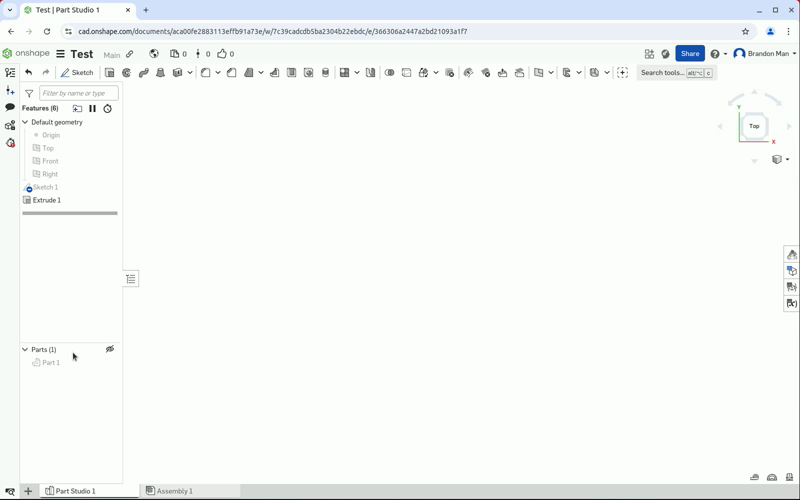
mouse_move(73, 352)
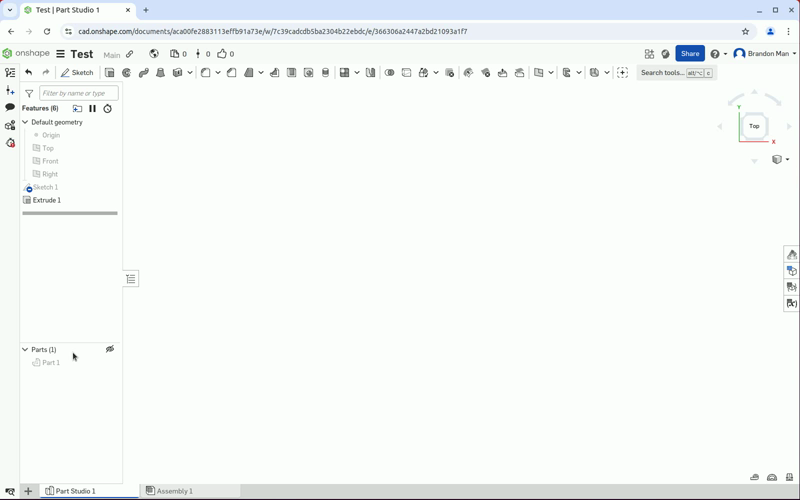
key(shift+y)
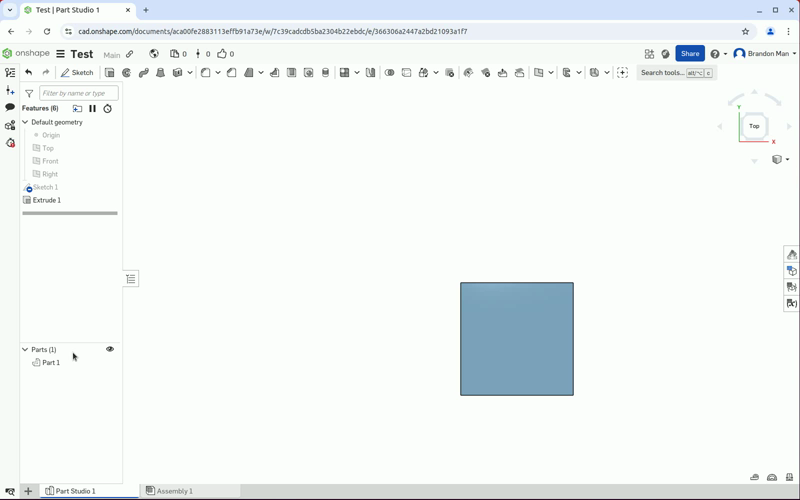
mouse_move(541, 75)
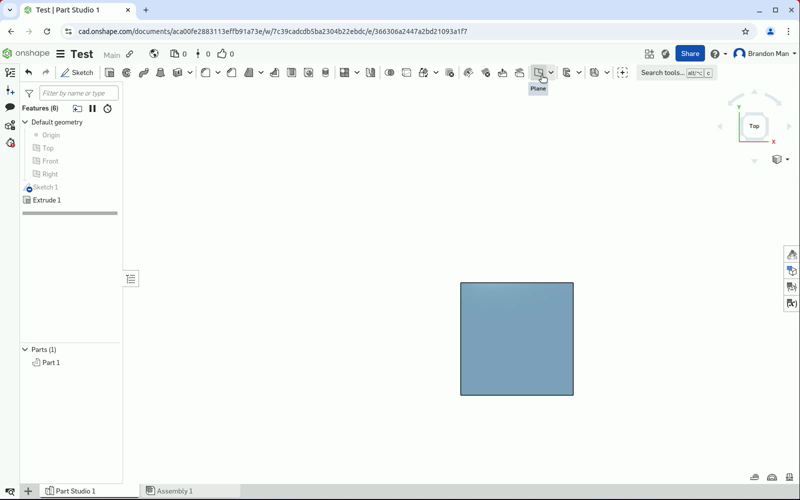
click(541, 75)
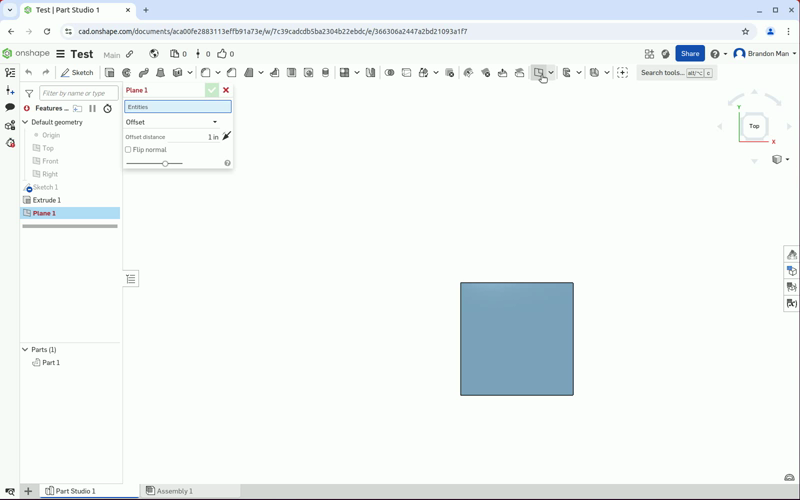
mouse_move(73, 150)
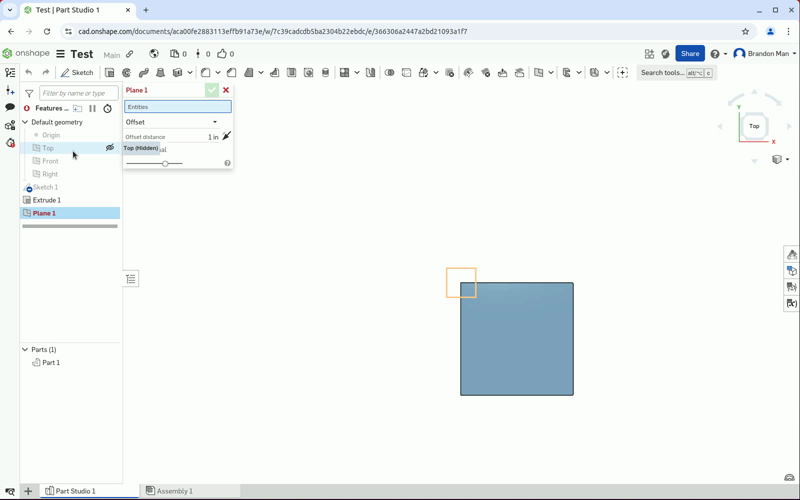
click(73, 150)
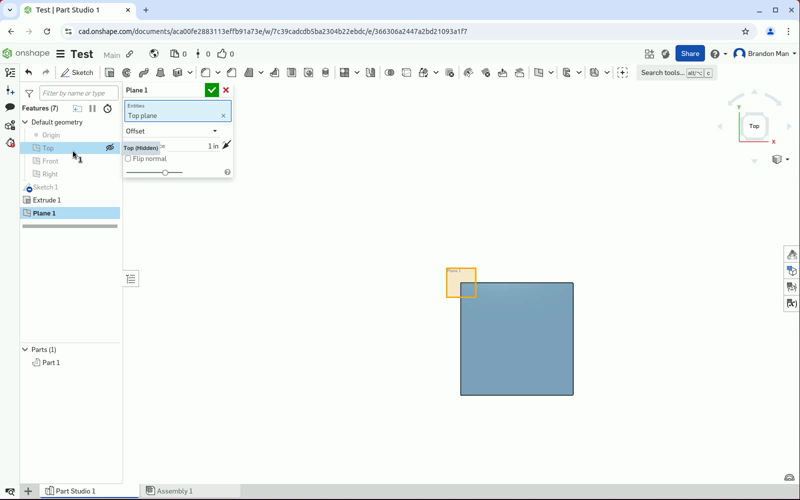
key(tab, 2)
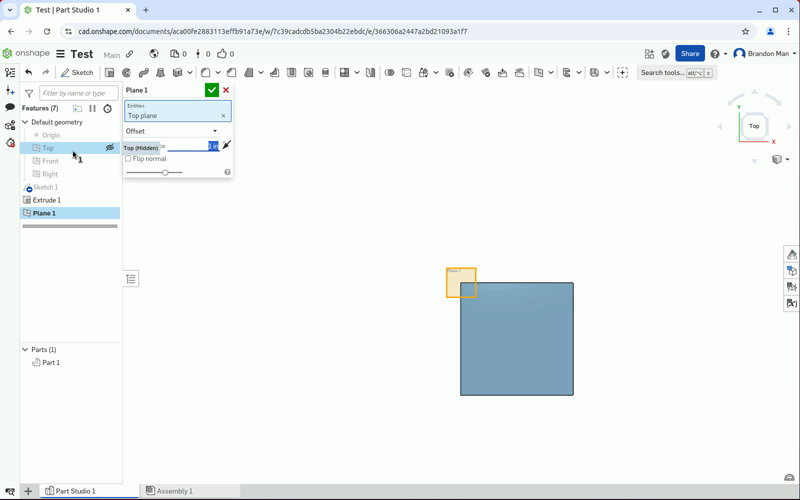
text(23.108)
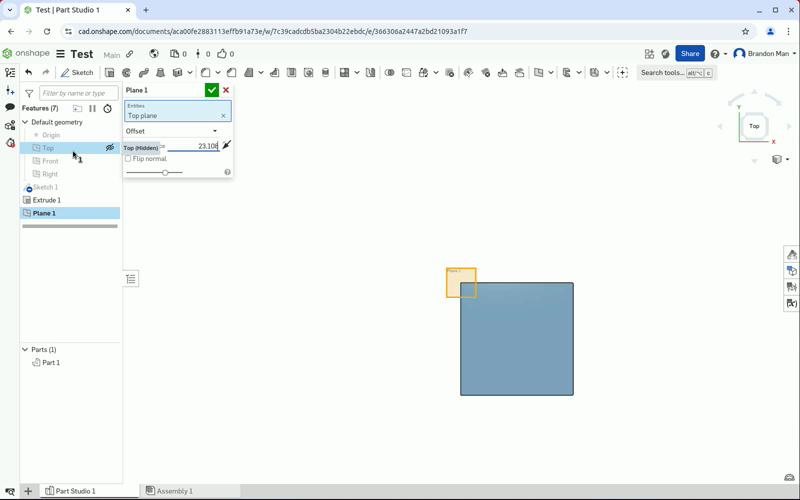
key(enter, 2)
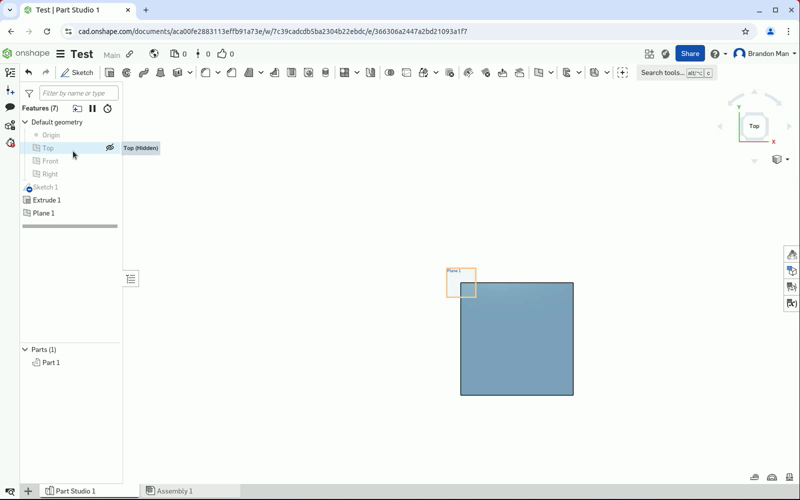
key(shift+s)
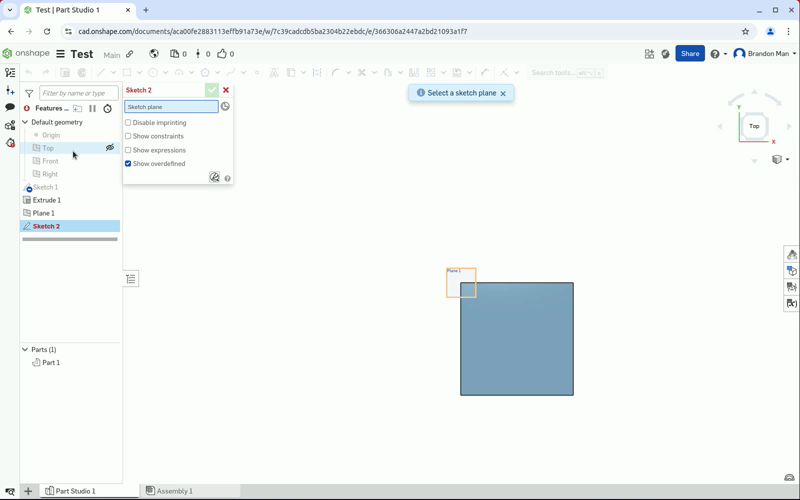
mouse_move(73, 215)
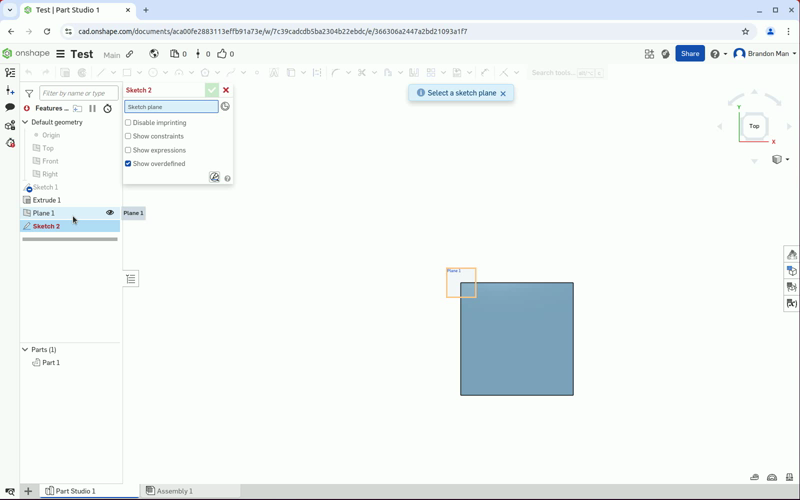
click(73, 215)
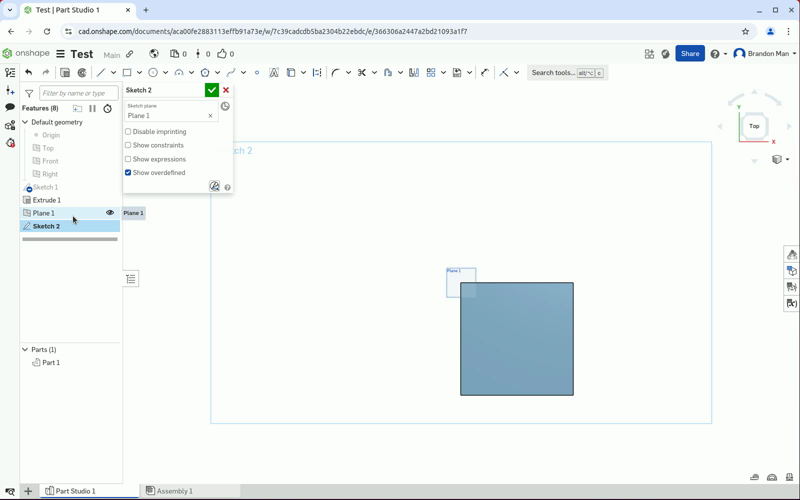
mouse_move(73, 352)
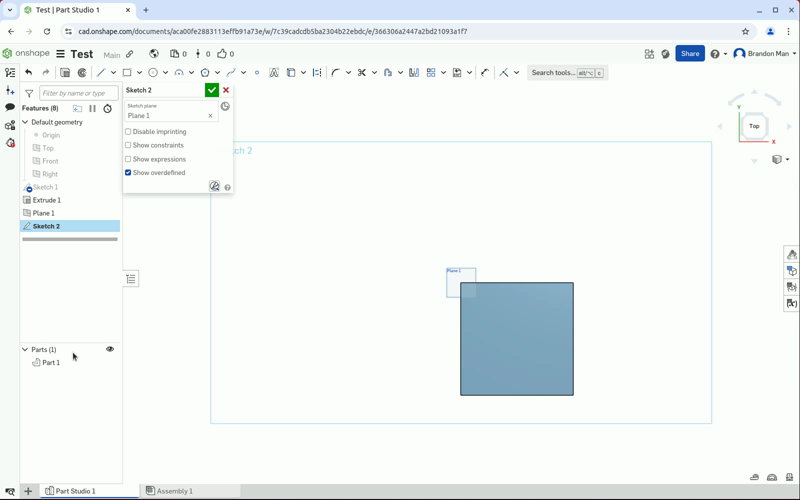
key(y)
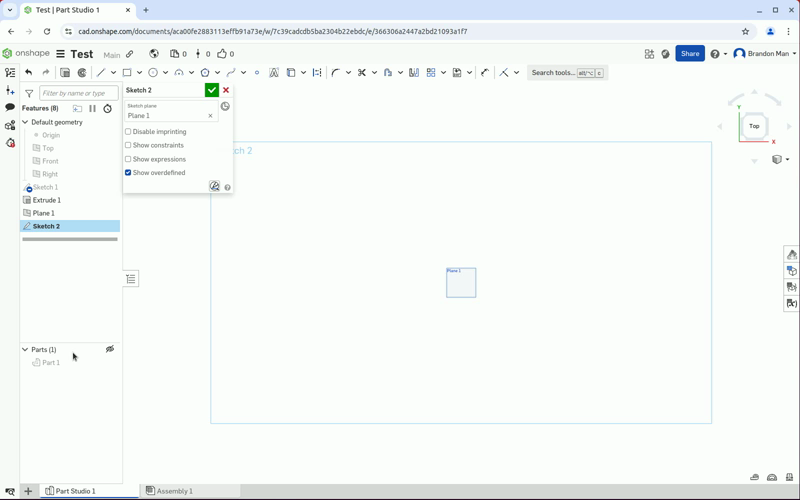
key(l)
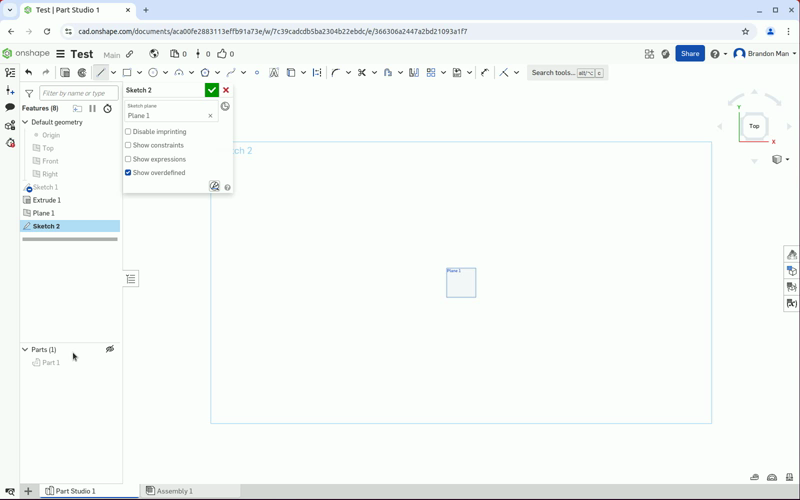
key_down(shift)
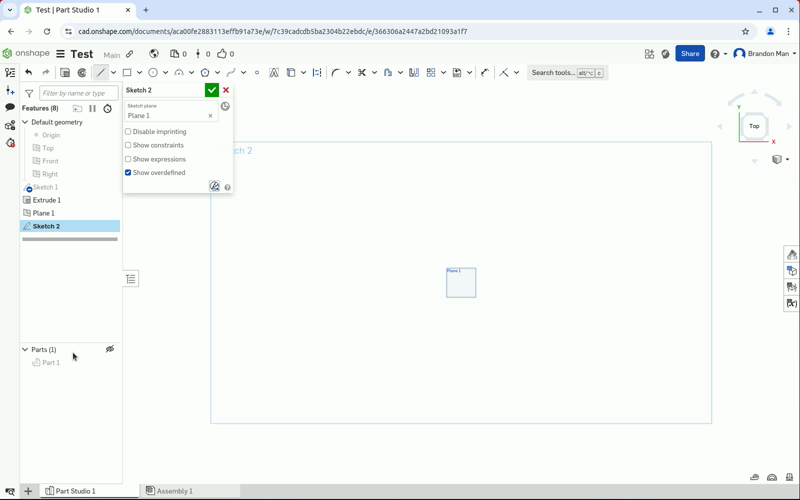
mouse_move(483, 395)
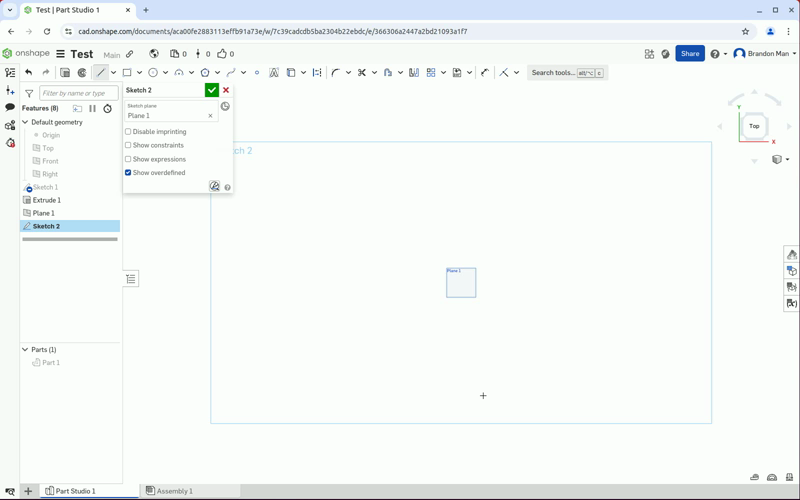
click(483, 395)
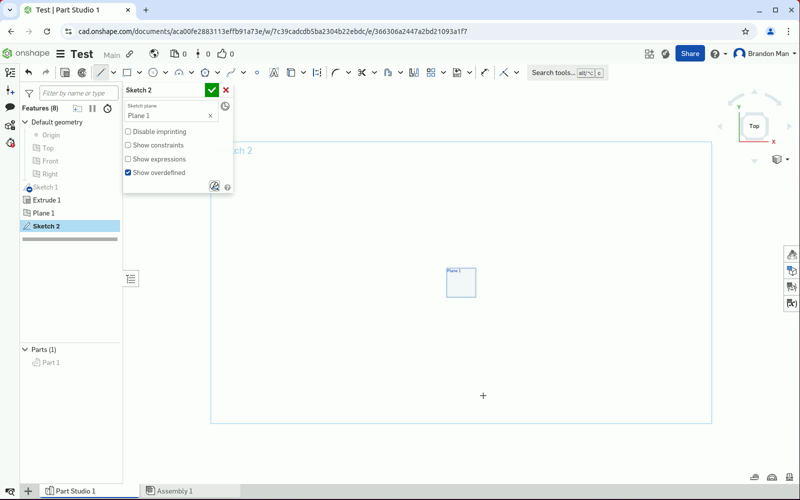
key_up(shift)
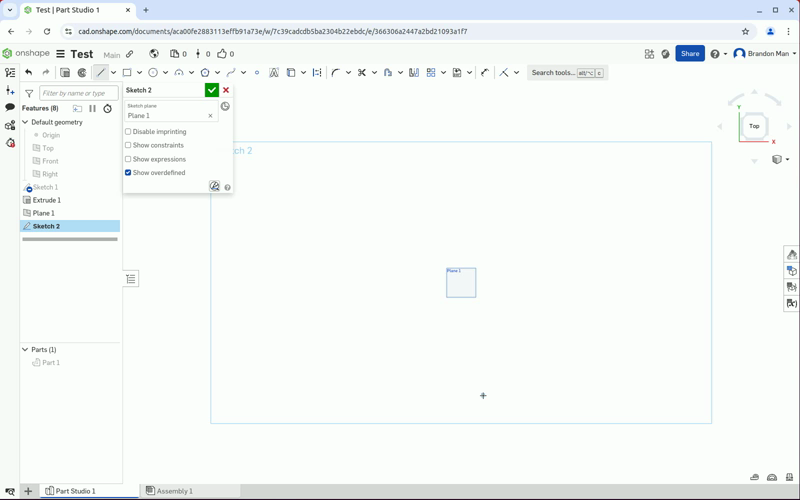
key_down(shift)
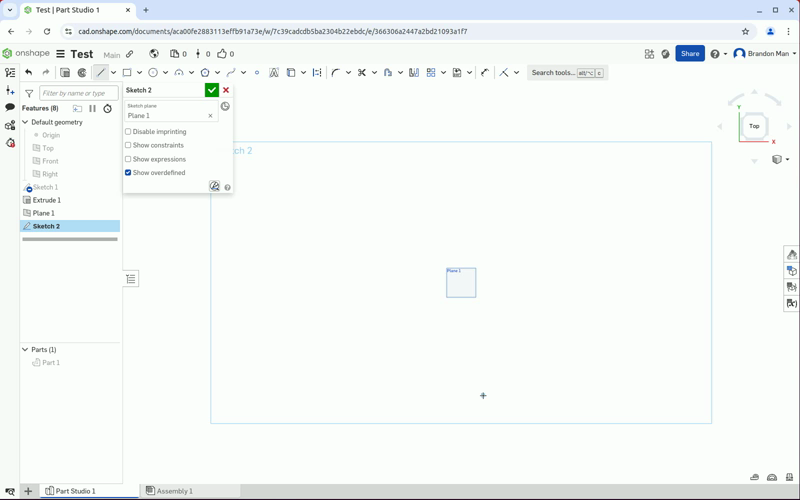
mouse_move(573, 395)
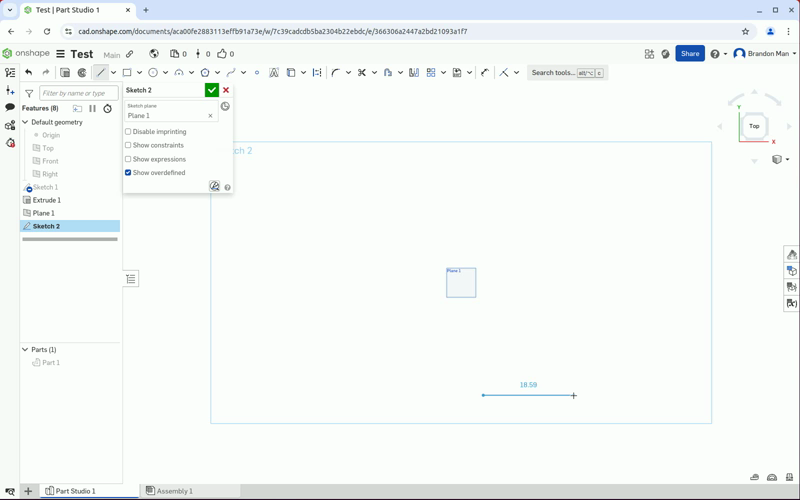
click(573, 395)
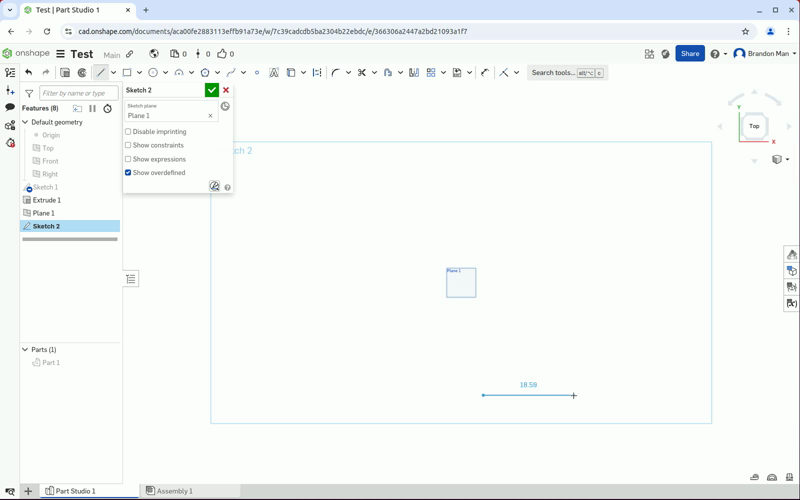
key_up(shift)
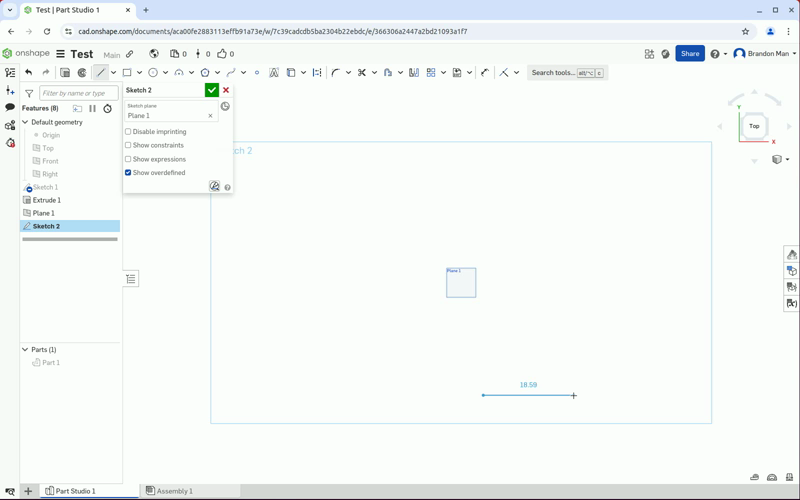
key_down(shift)
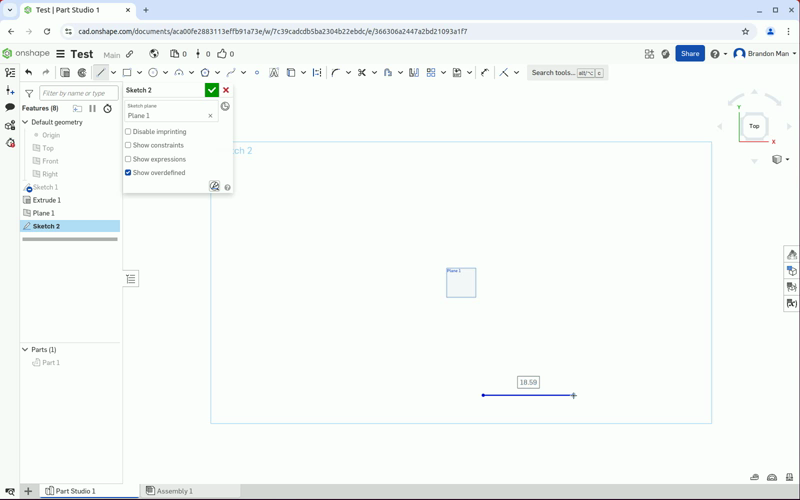
mouse_move(573, 304)
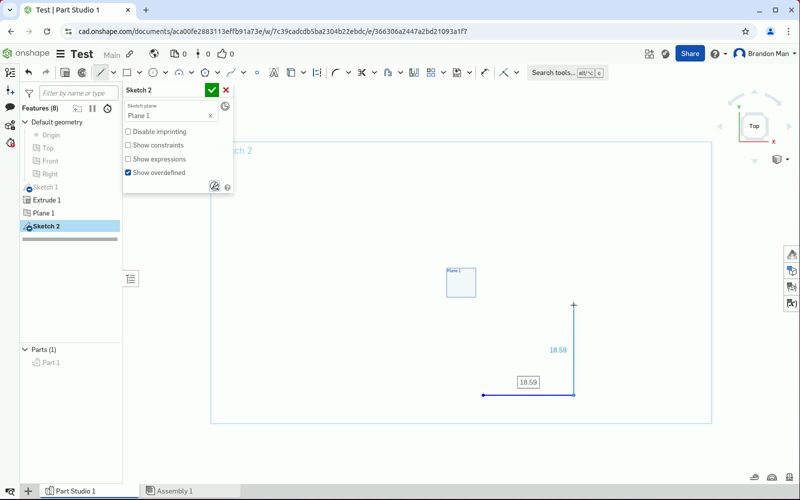
click(573, 304)
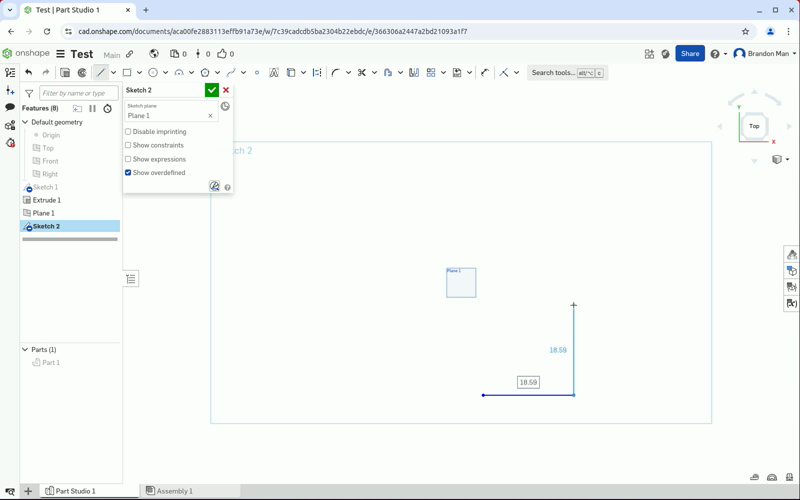
key_up(shift)
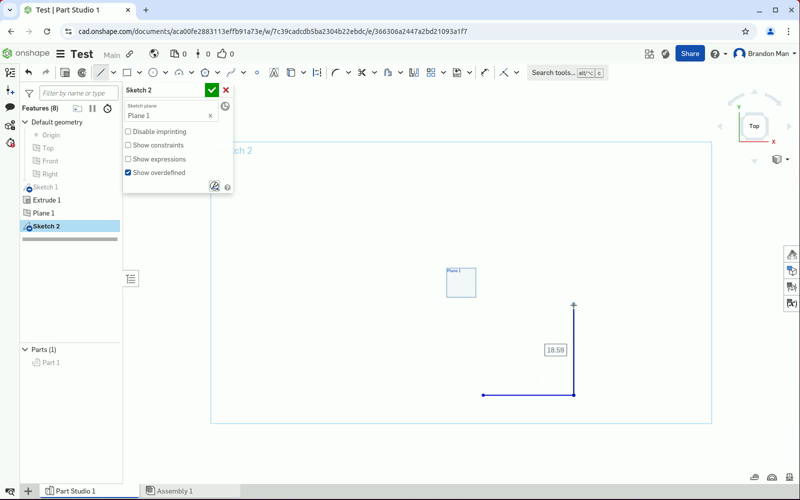
key_down(shift)
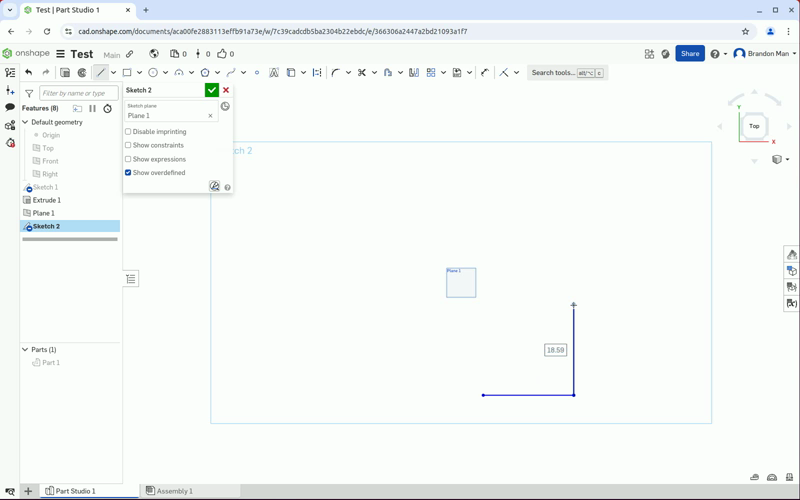
mouse_move(483, 304)
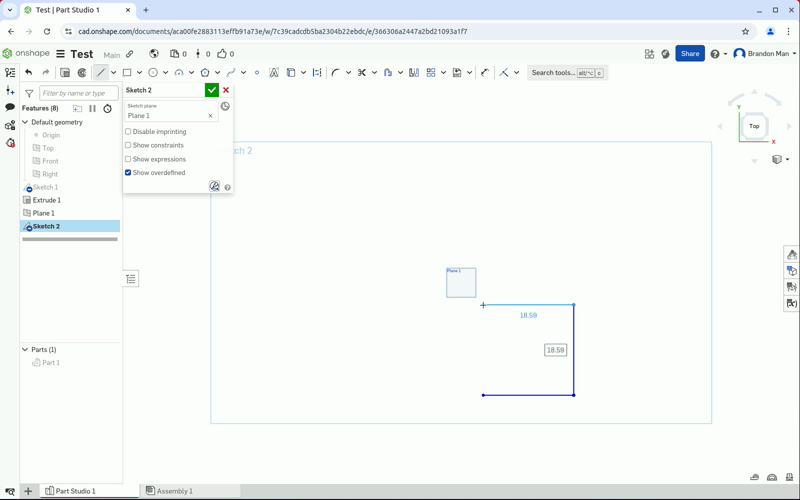
click(483, 304)
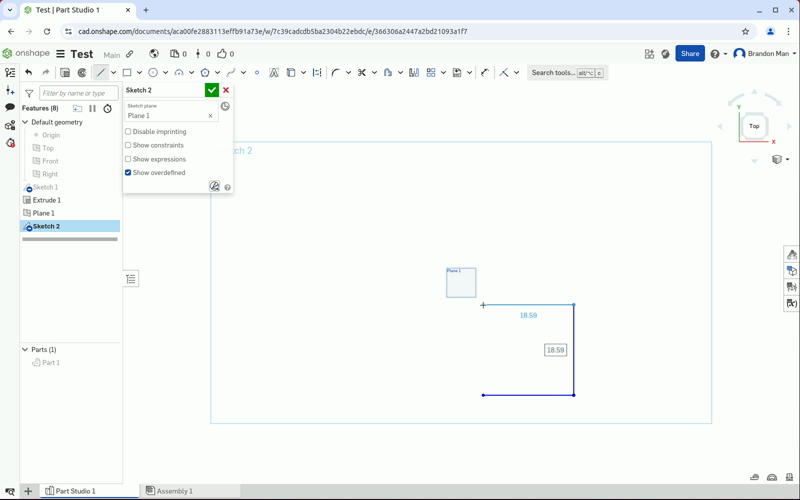
key_up(shift)
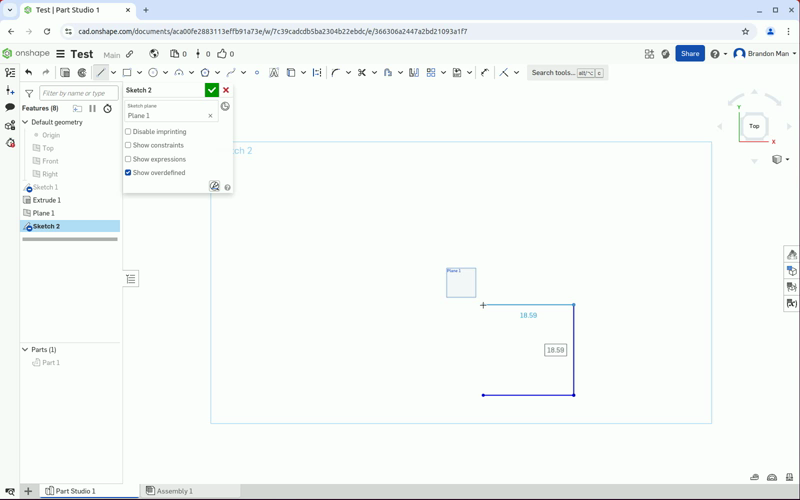
key_down(shift)
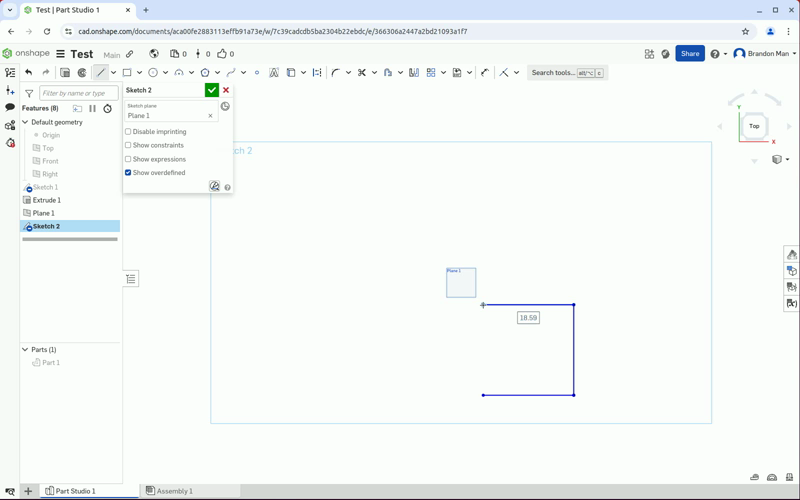
mouse_move(483, 395)
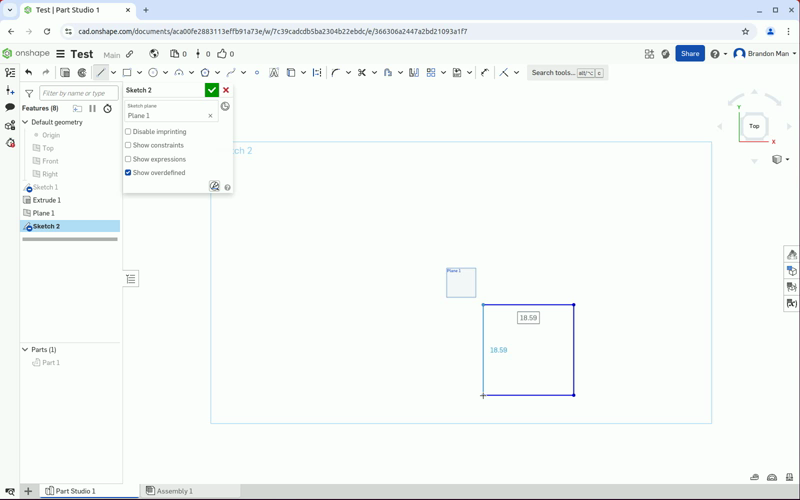
key_up(shift)
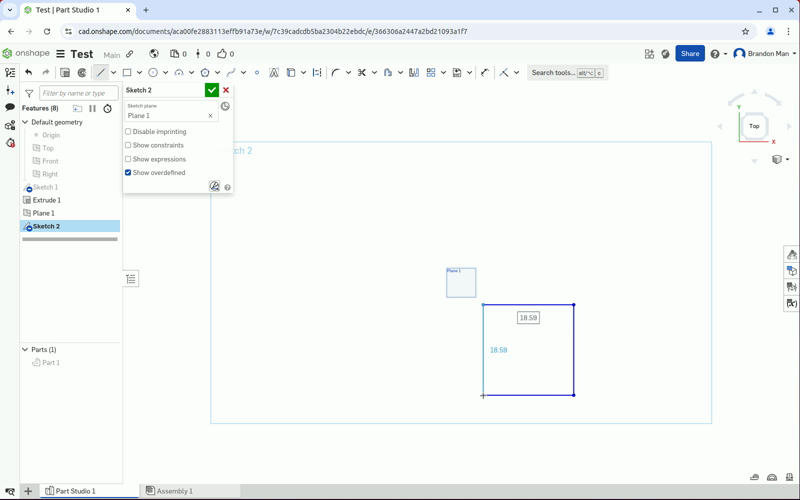
click(483, 395)
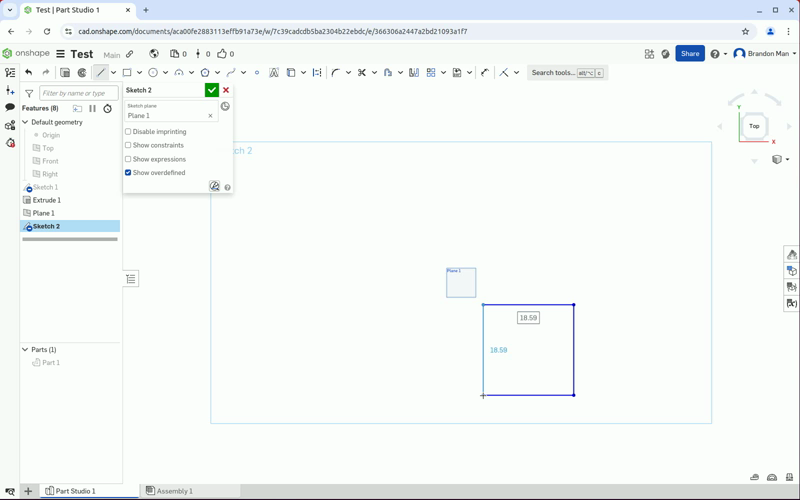
key(esc)
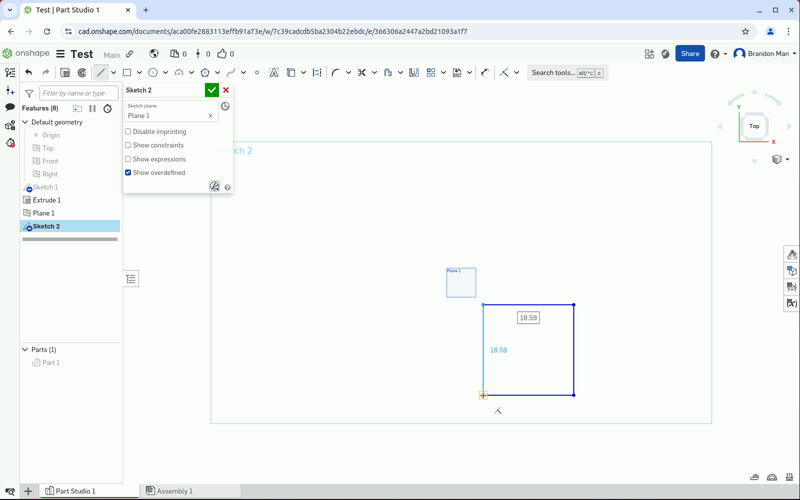
mouse_move(515, 344)
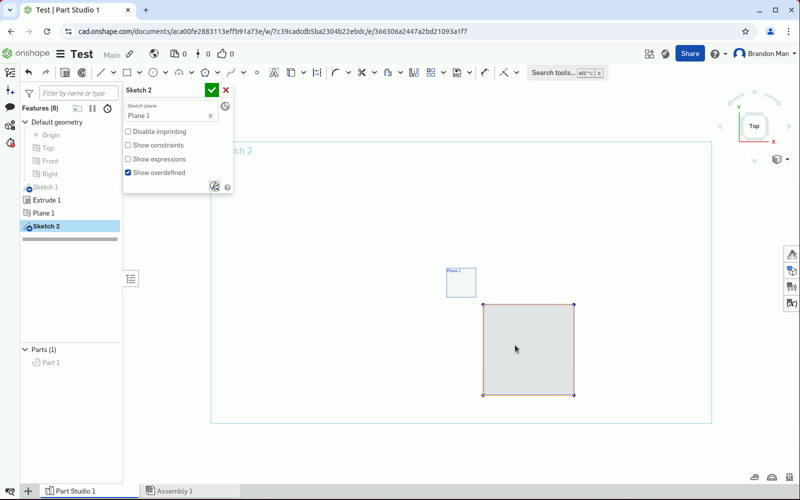
click(515, 344)
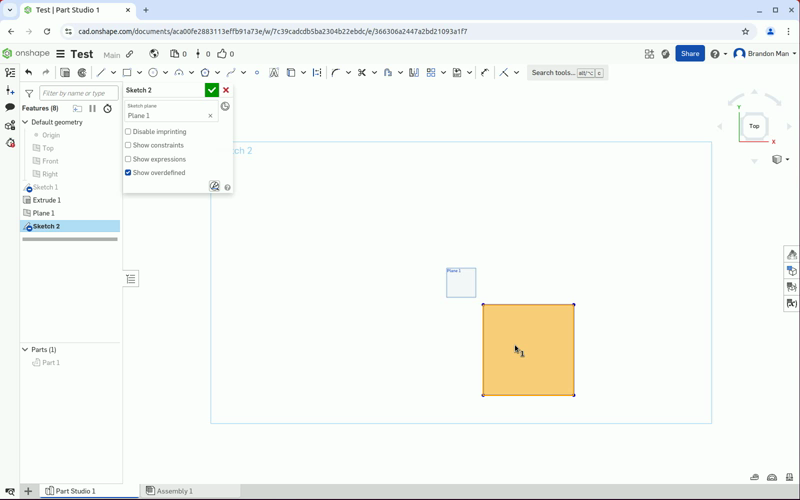
mouse_move(73, 352)
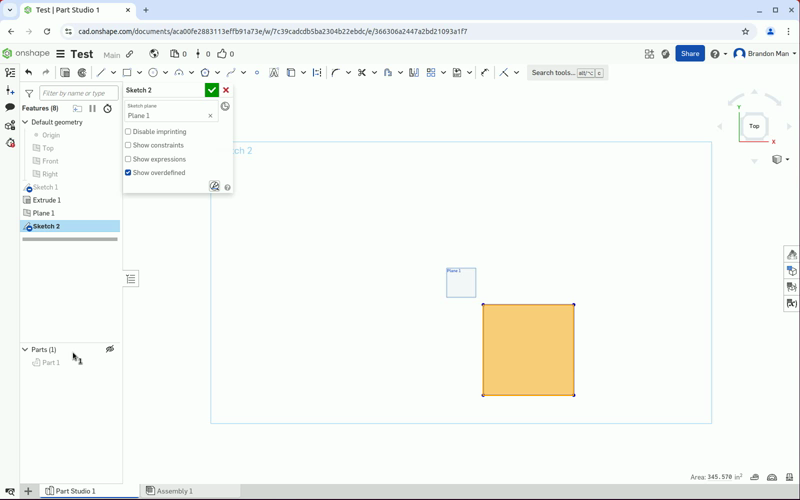
key(shift+y)
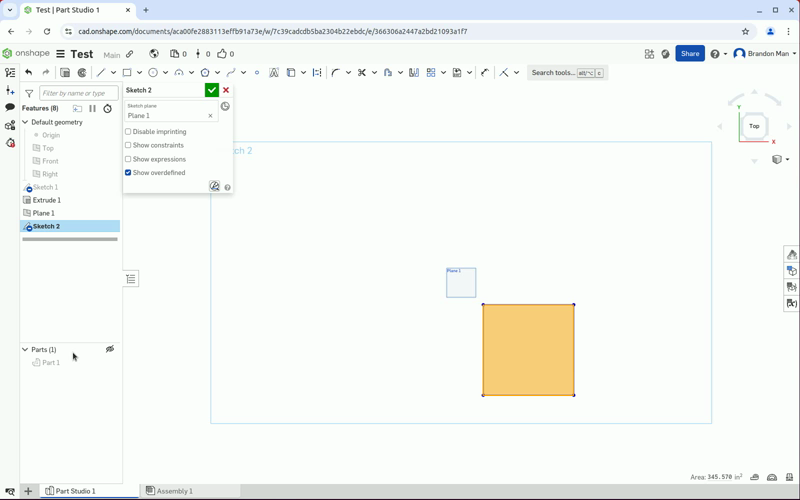
key(shift+e)
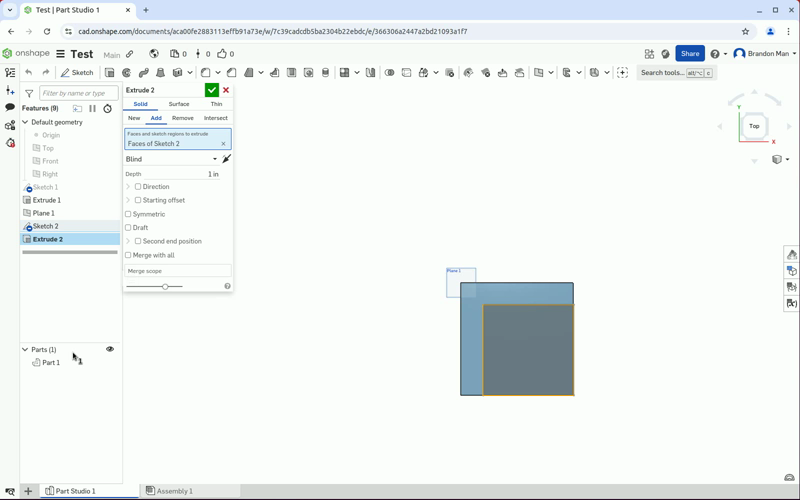
mouse_move(143, 106)
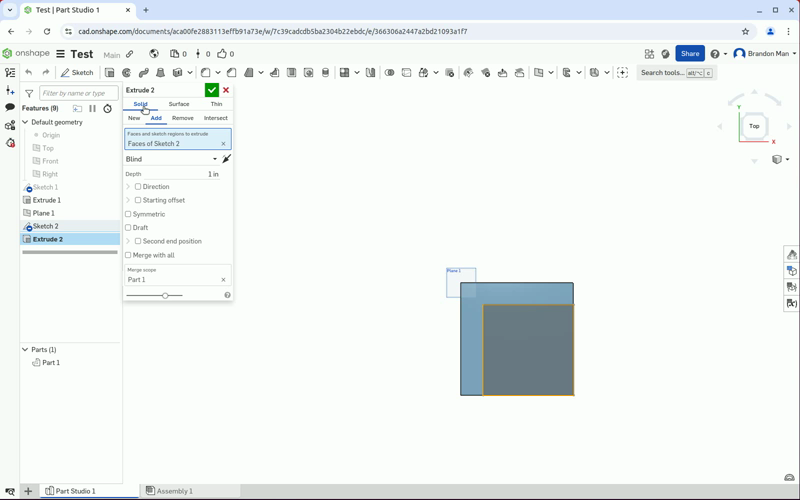
click(143, 106)
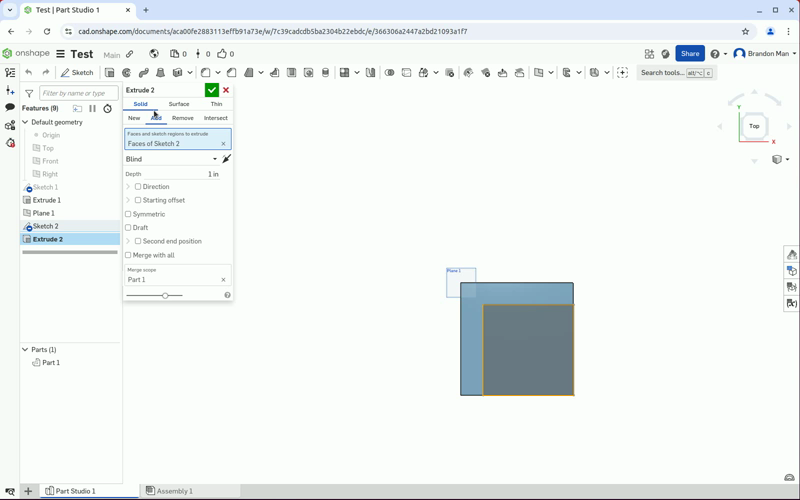
mouse_move(186, 120)
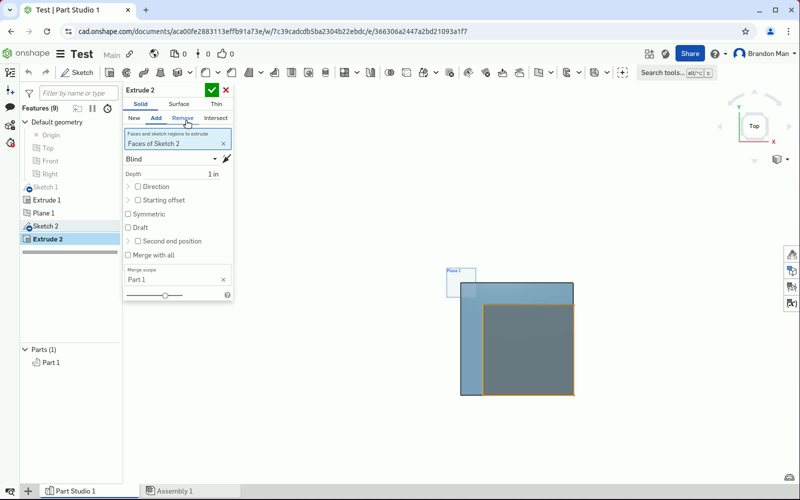
click(186, 120)
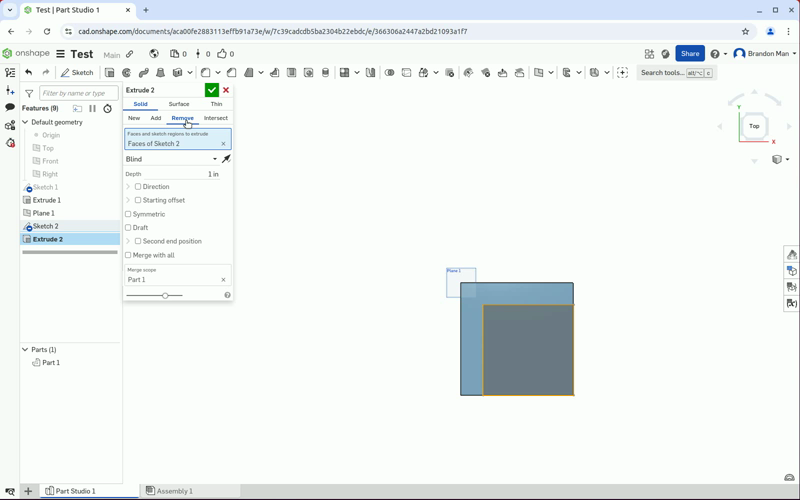
key(tab, 4)
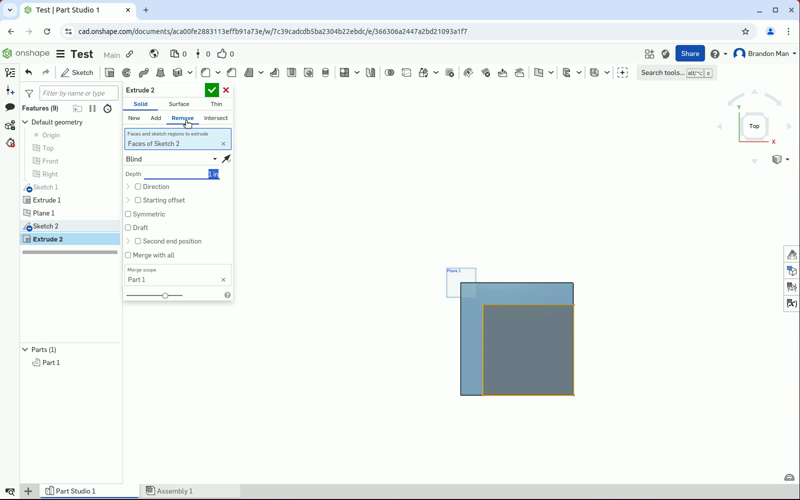
text(18.535)
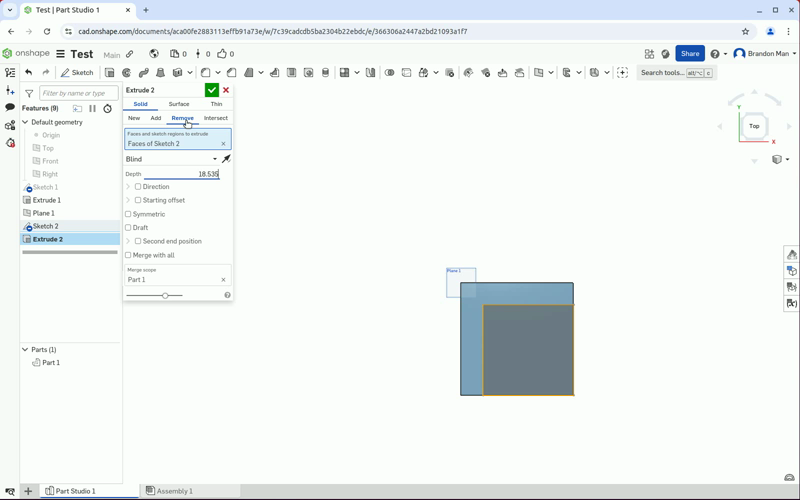
key(tab, 6)
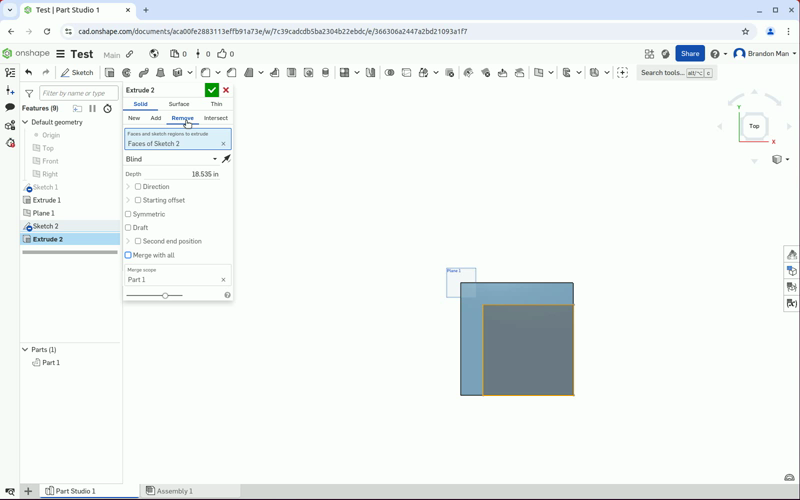
key(space)
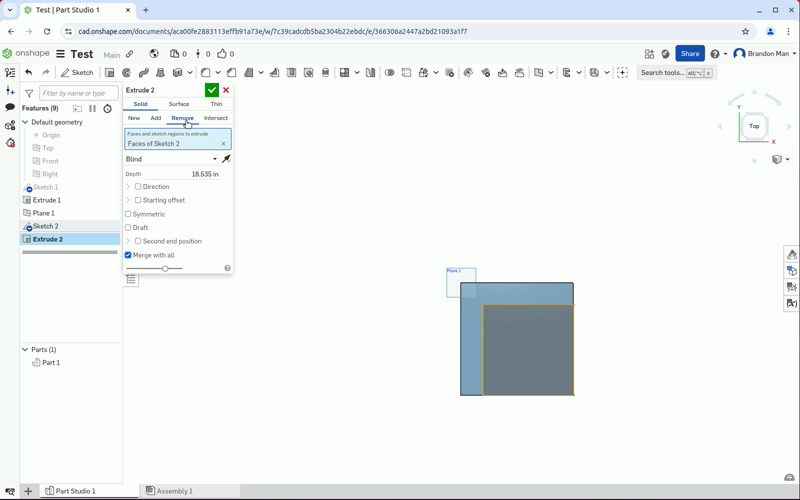
key(enter)
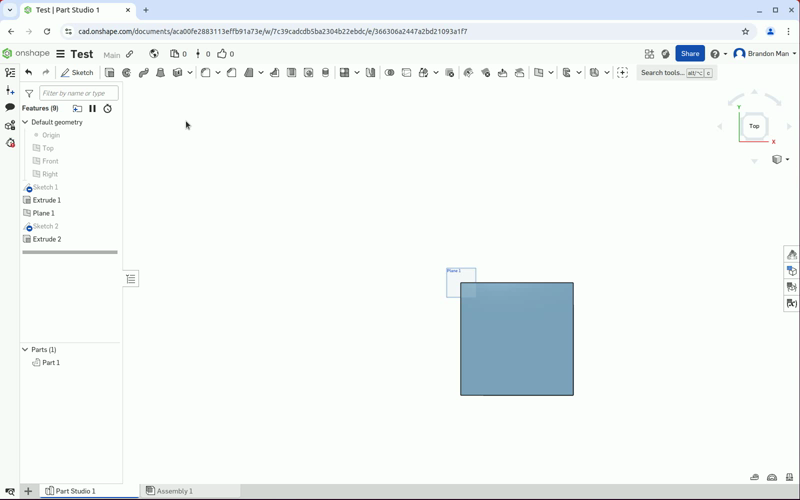
key(shift+h)
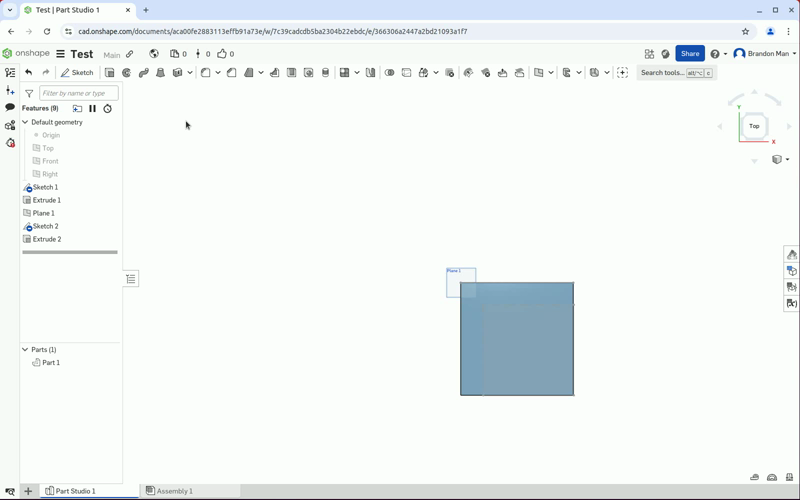
key(shift+h)
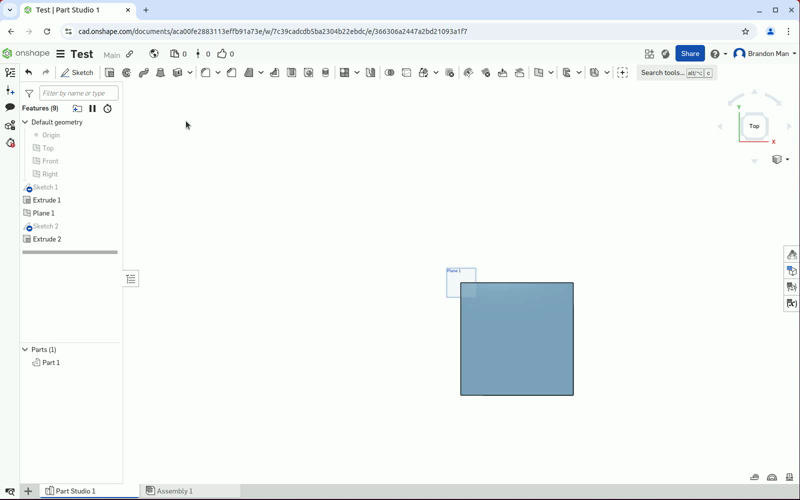
mouse_move(73, 189)
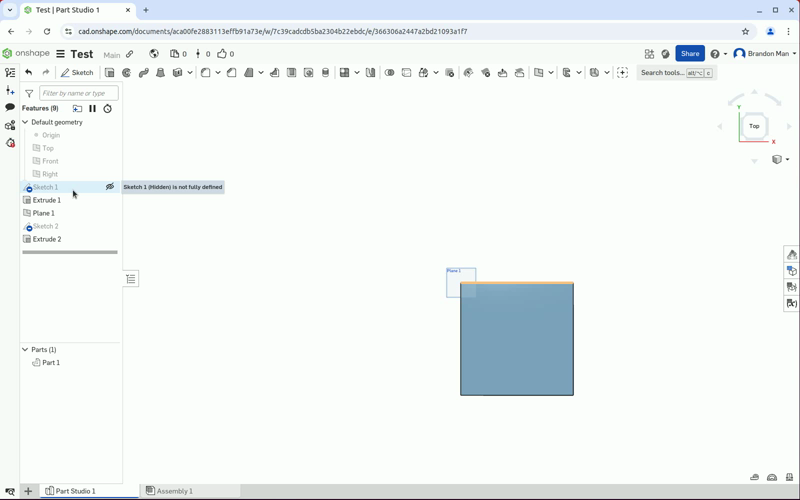
click(73, 189)
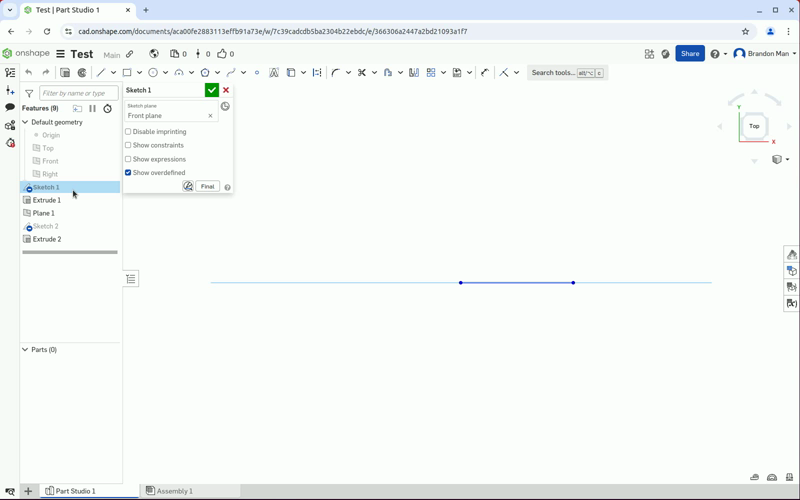
mouse_move(229, 92)
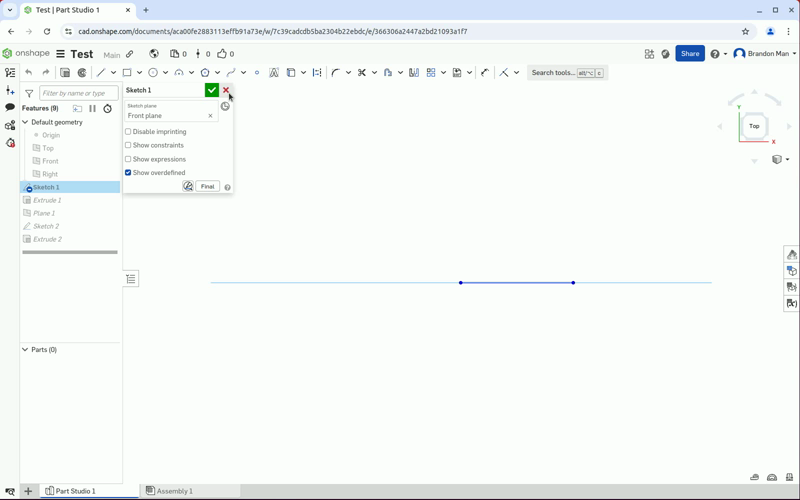
click(229, 92)
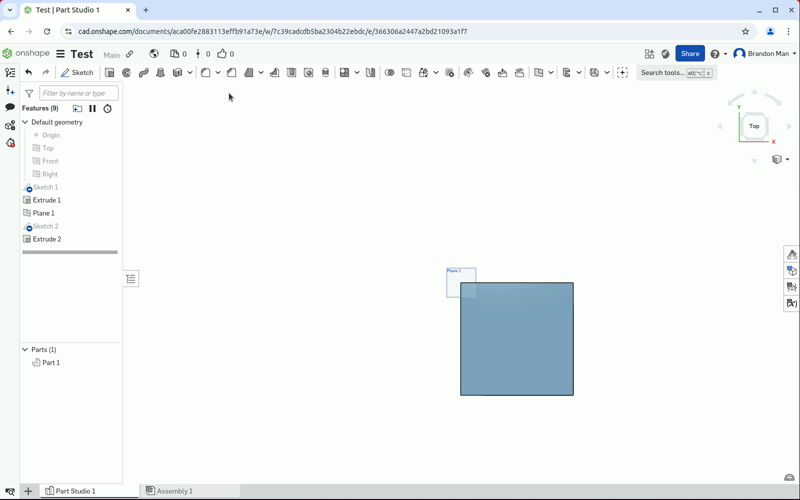
mouse_move(541, 75)
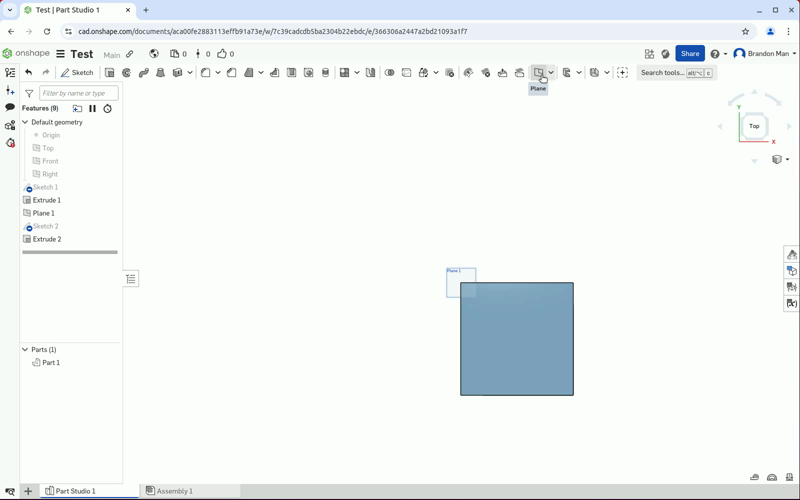
click(541, 75)
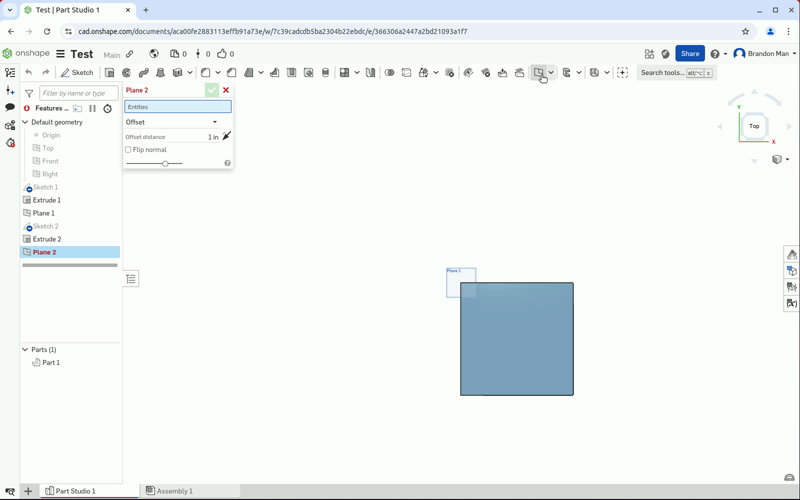
mouse_move(73, 150)
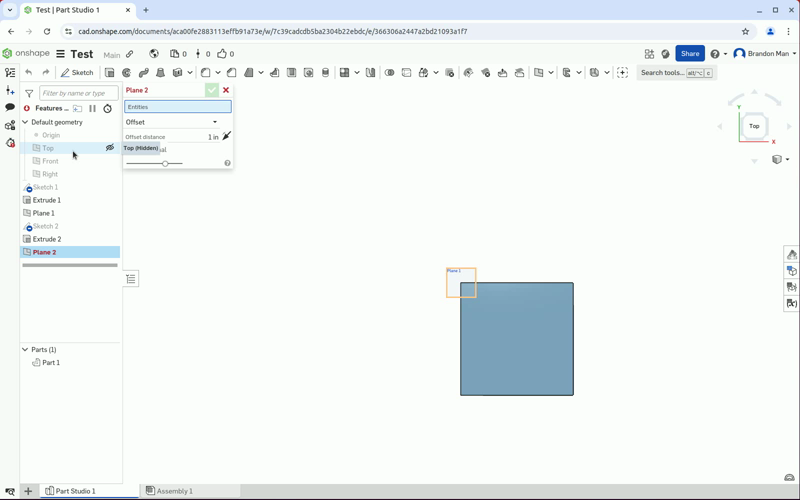
click(73, 150)
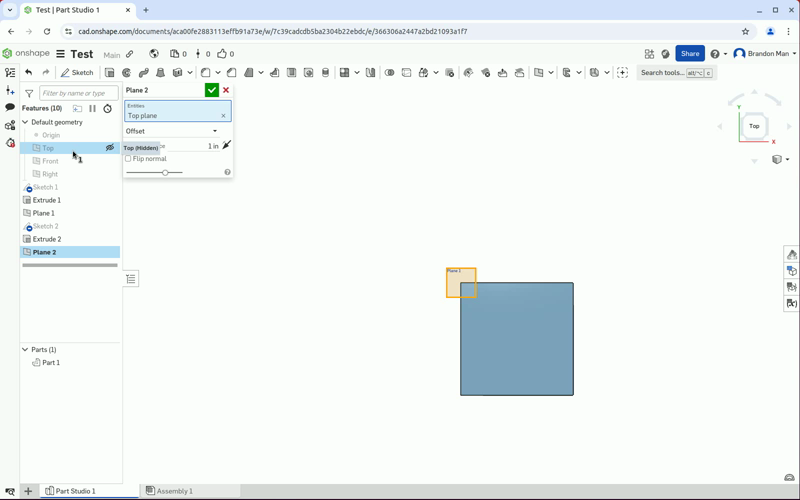
key(tab, 2)
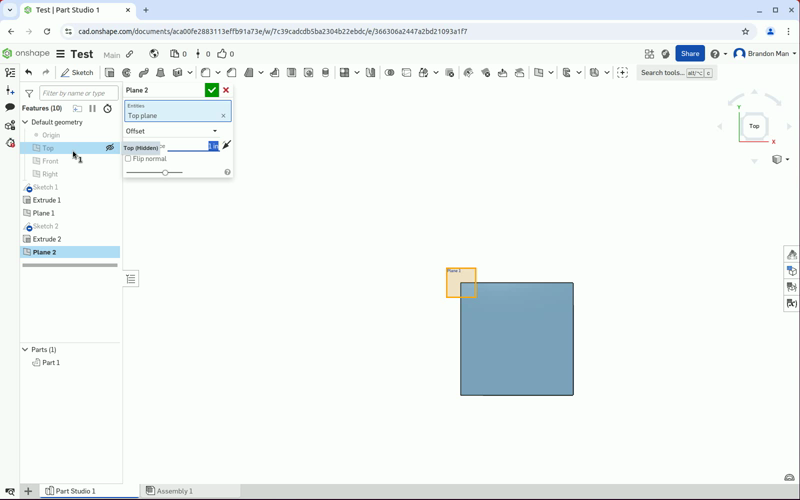
text(4.56)
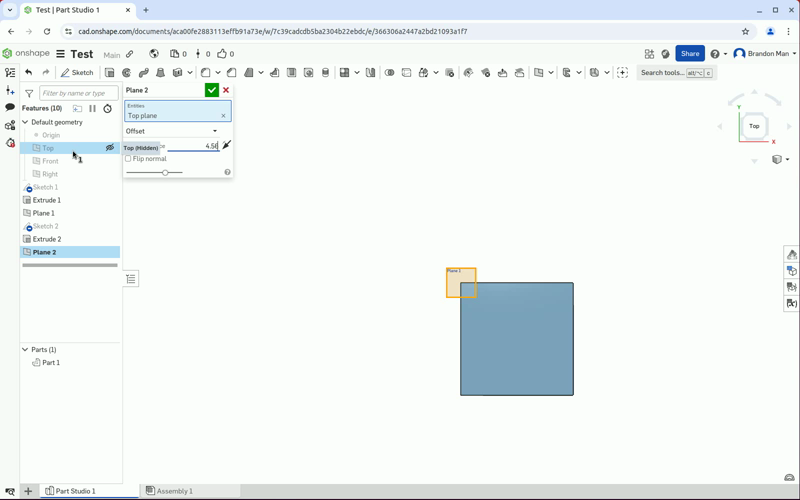
key(enter, 2)
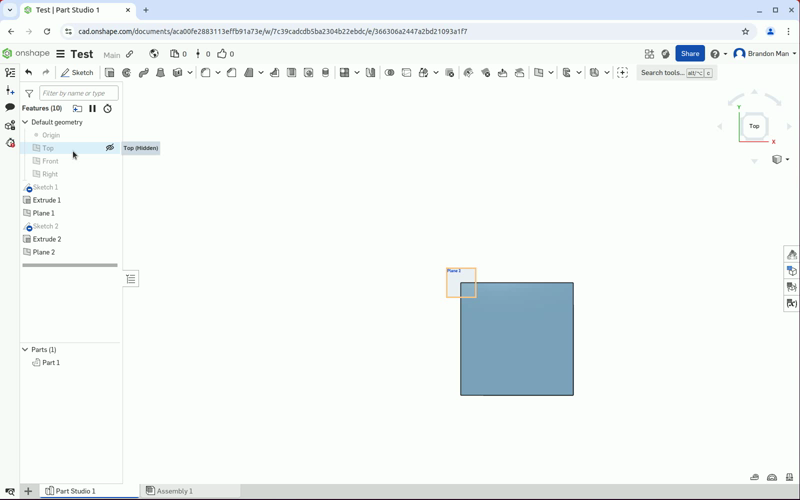
key(shift+s)
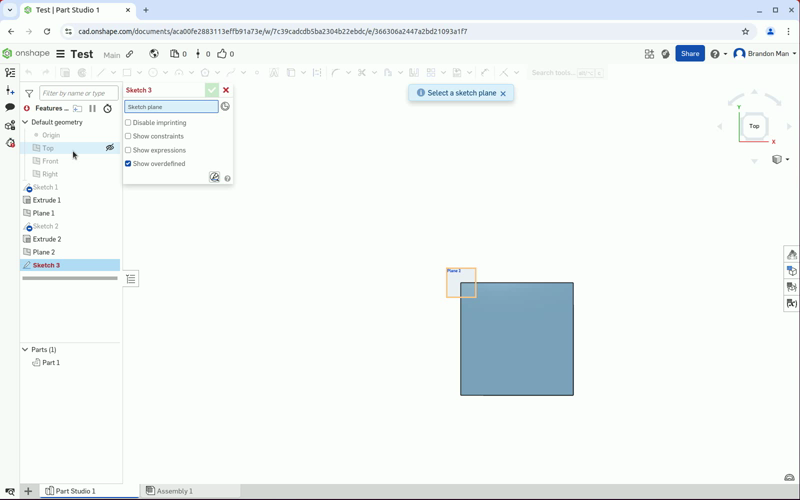
mouse_move(73, 254)
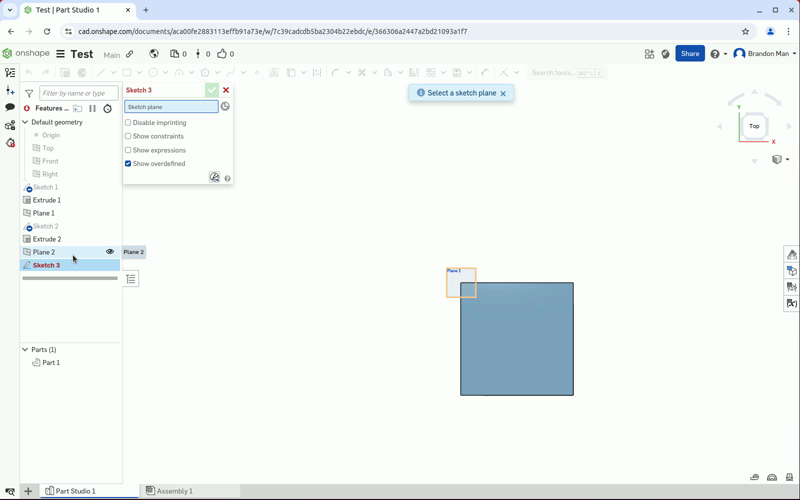
click(73, 254)
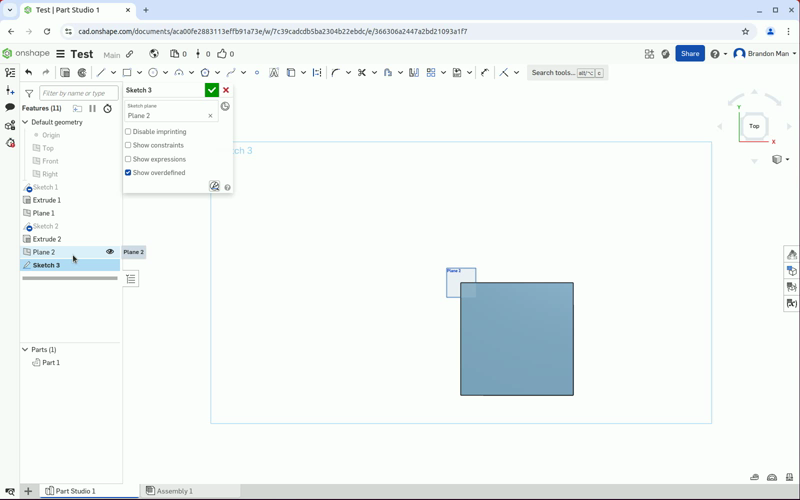
mouse_move(73, 352)
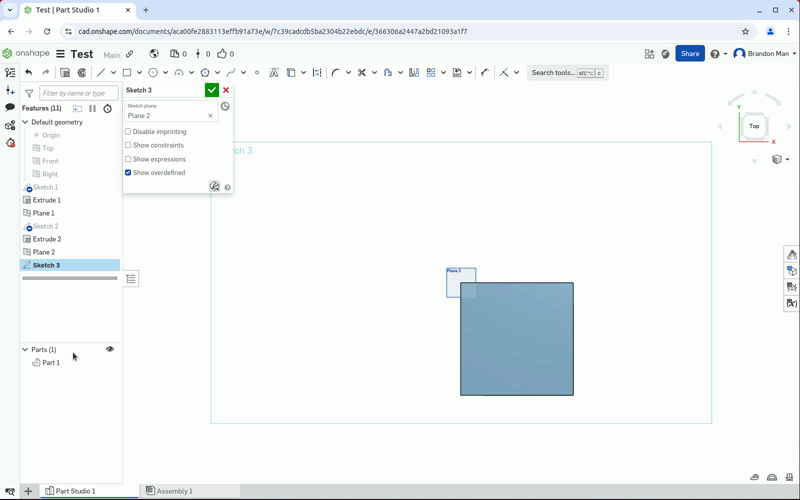
key(y)
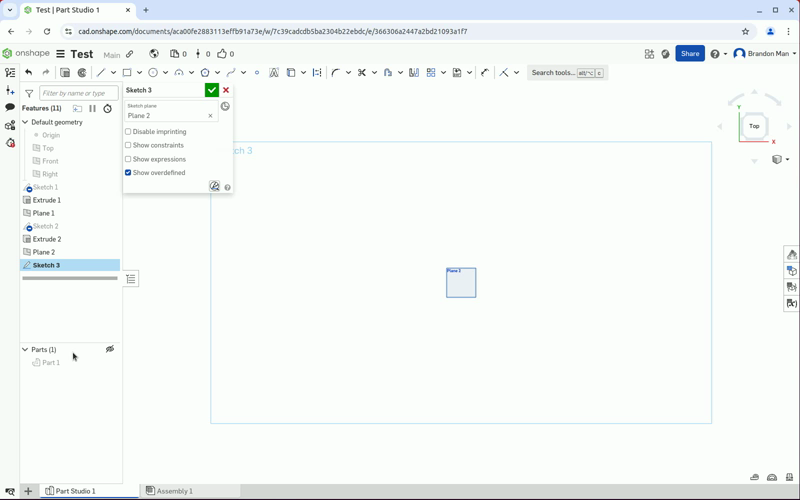
key(l)
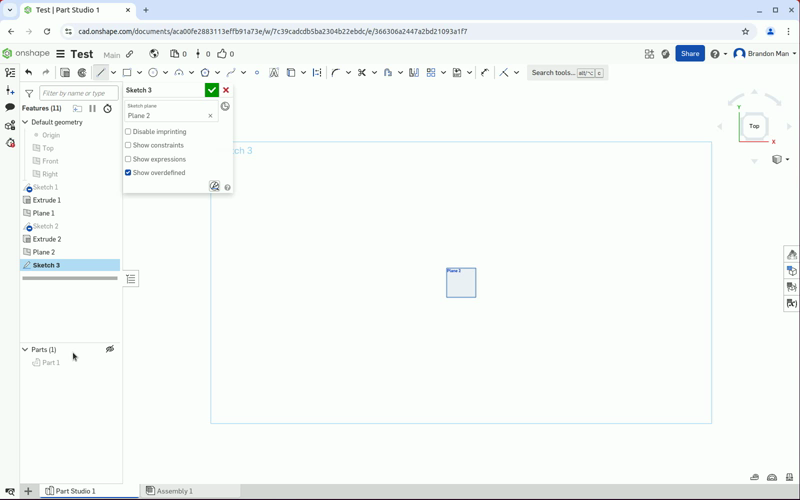
key_down(shift)
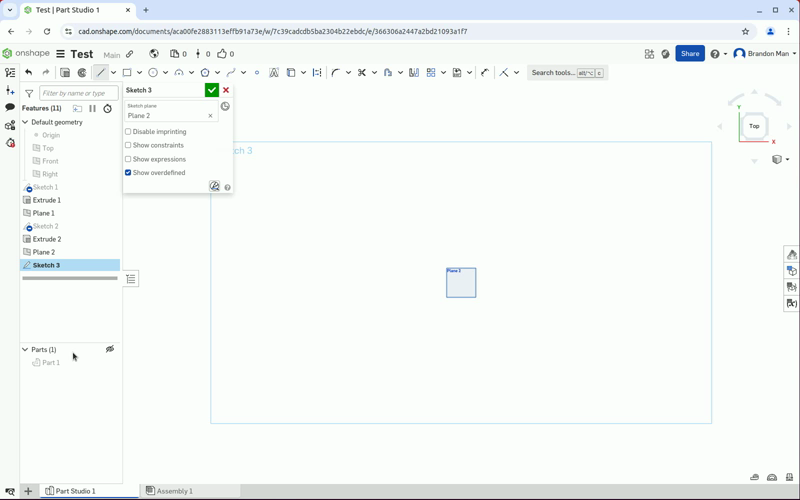
mouse_move(551, 395)
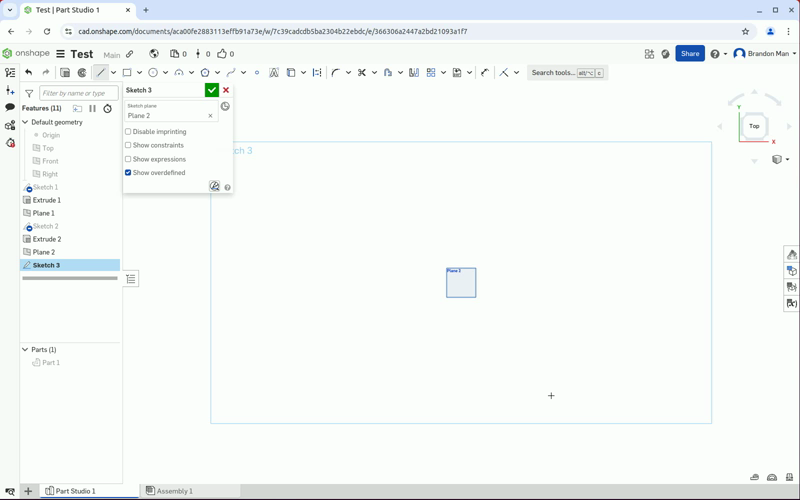
click(551, 395)
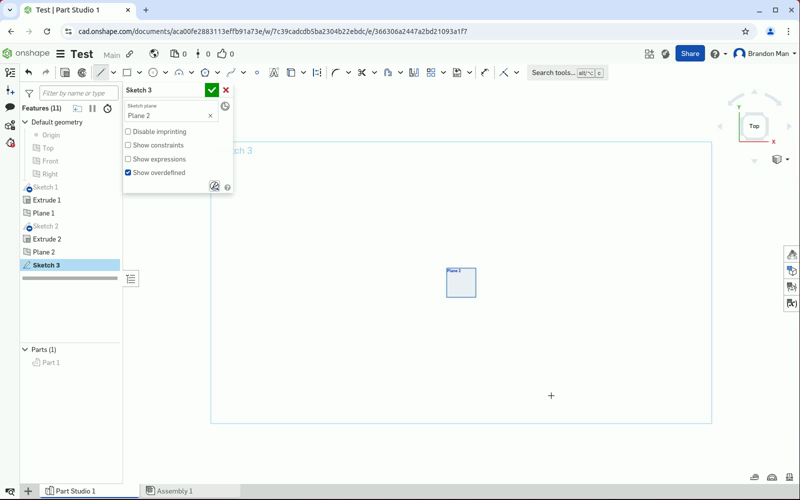
key_up(shift)
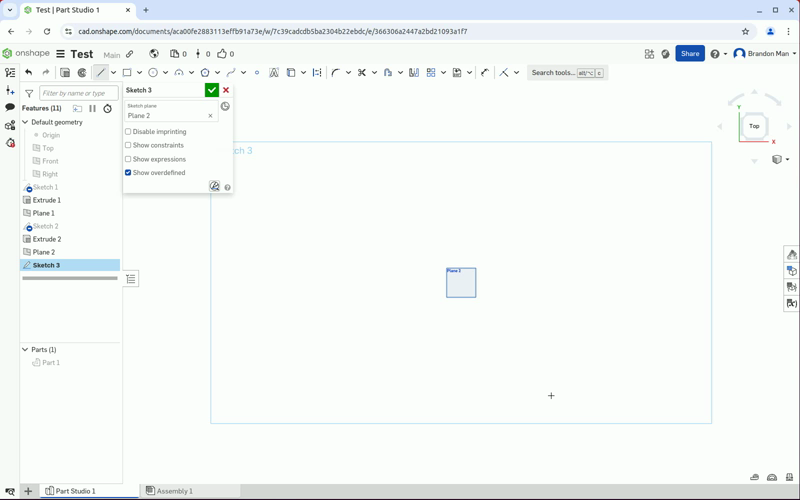
key_down(shift)
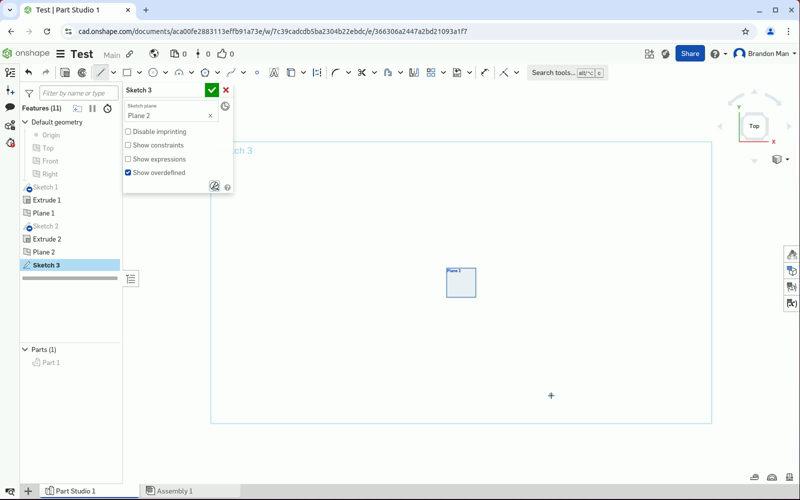
mouse_move(581, 395)
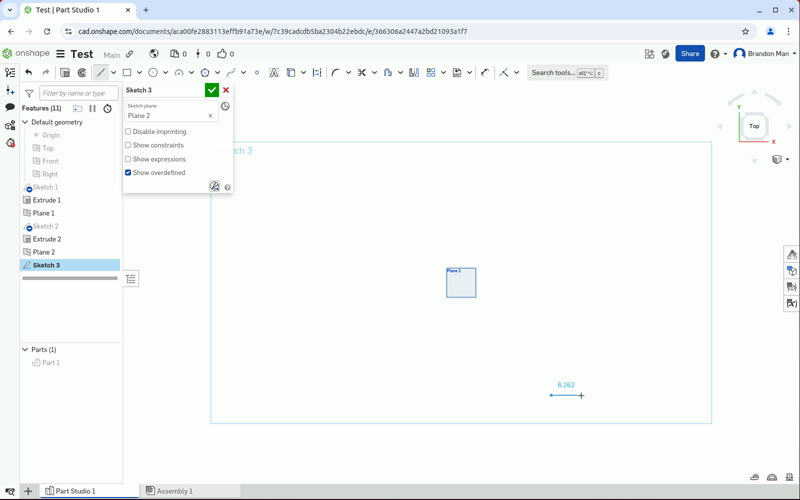
mouse_move(574, 395)
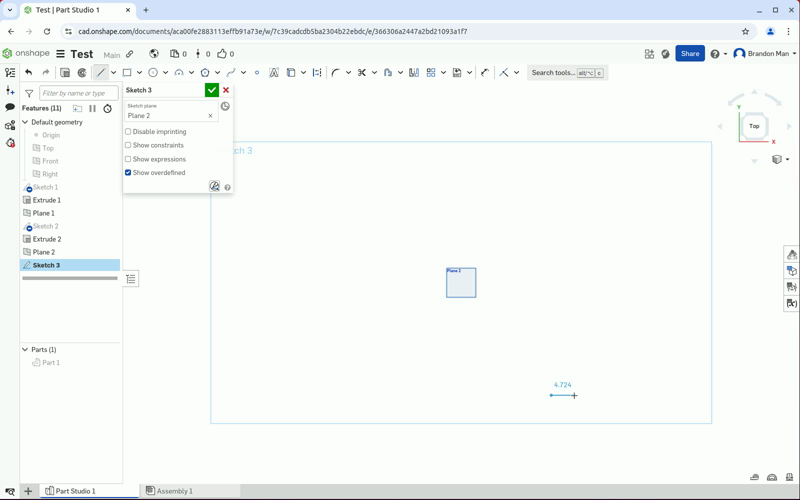
click(574, 395)
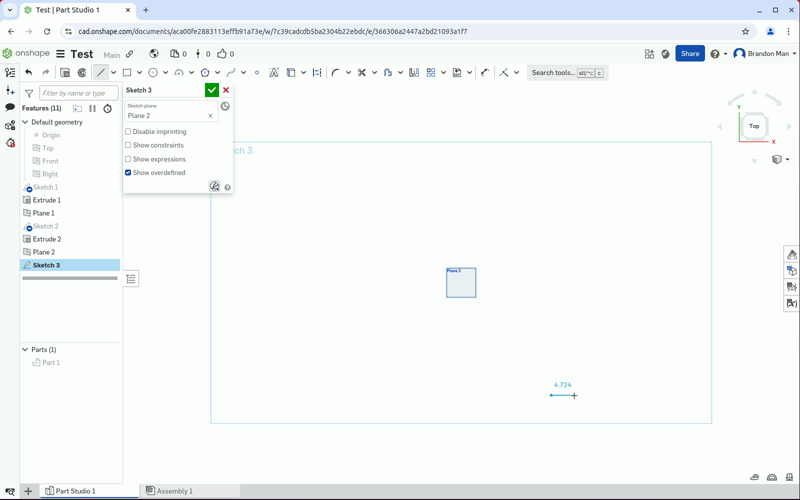
key_up(shift)
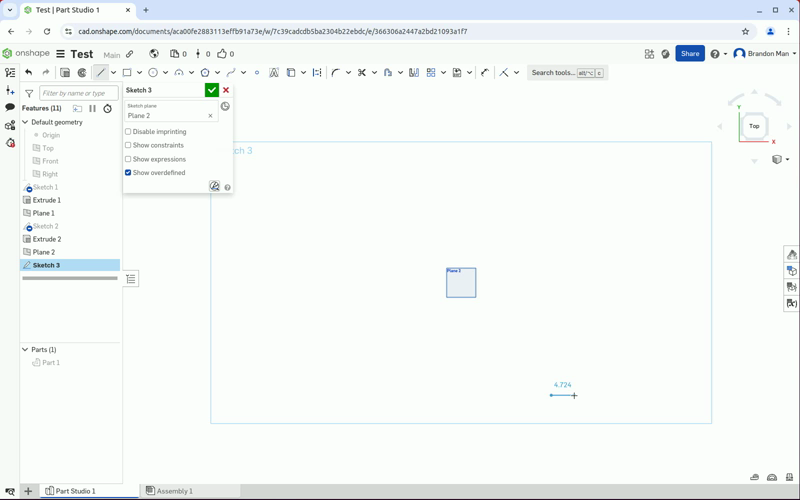
key_down(shift)
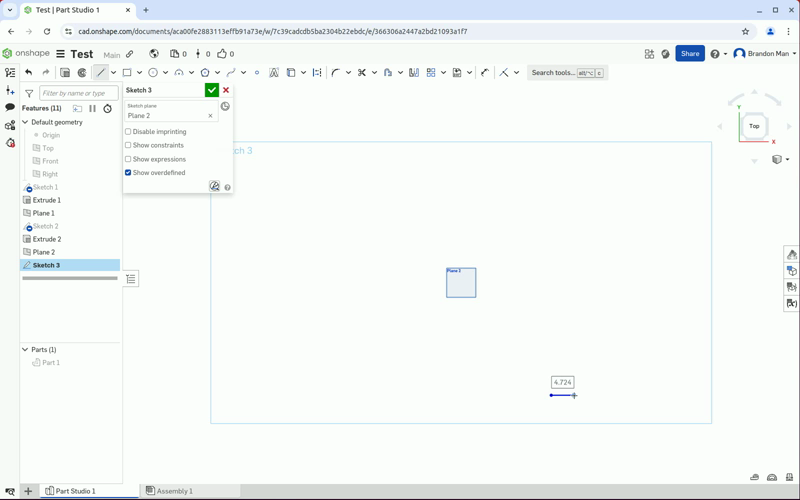
mouse_move(589, 395)
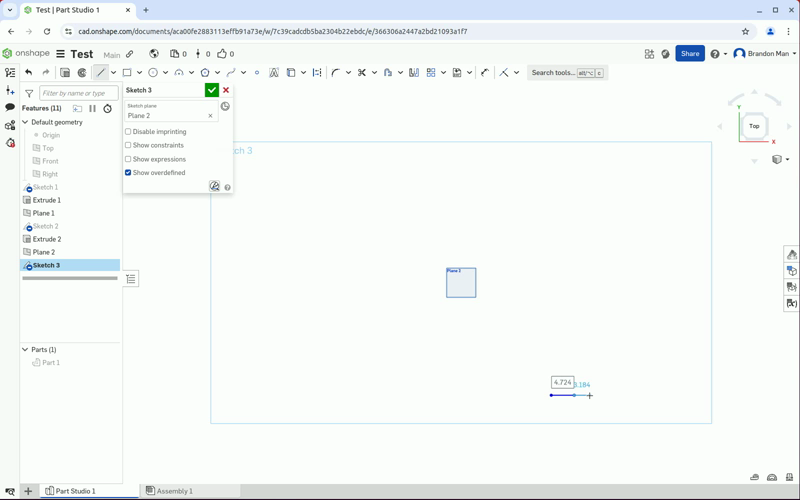
mouse_move(574, 372)
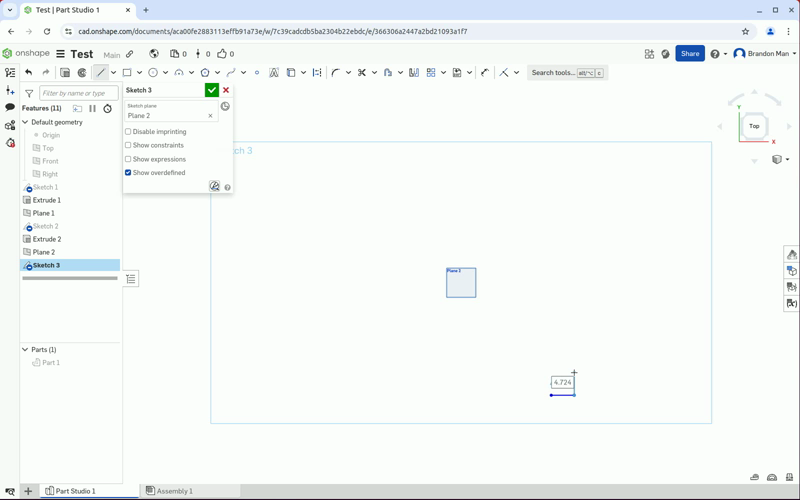
click(574, 372)
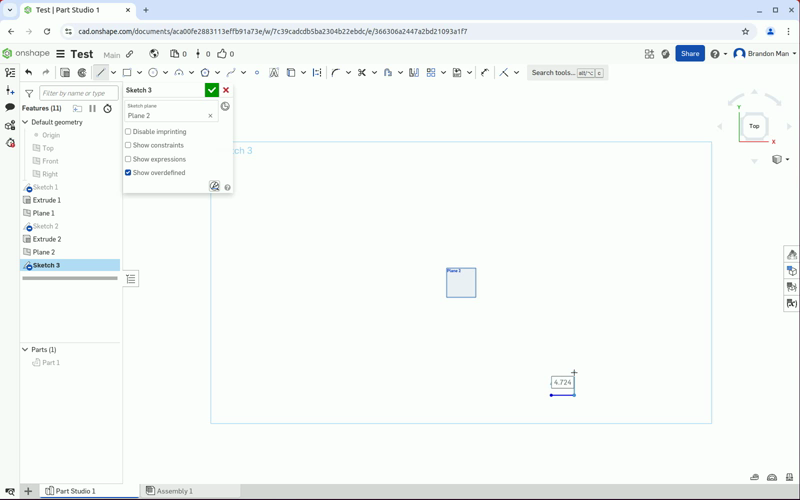
key_up(shift)
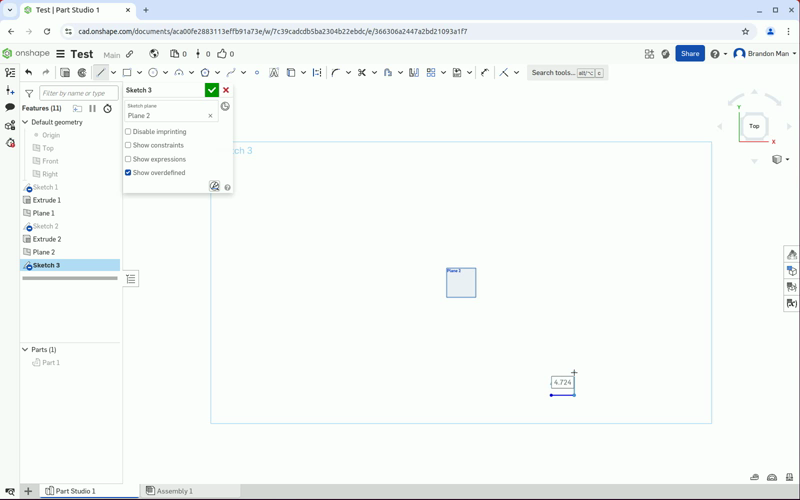
key_down(shift)
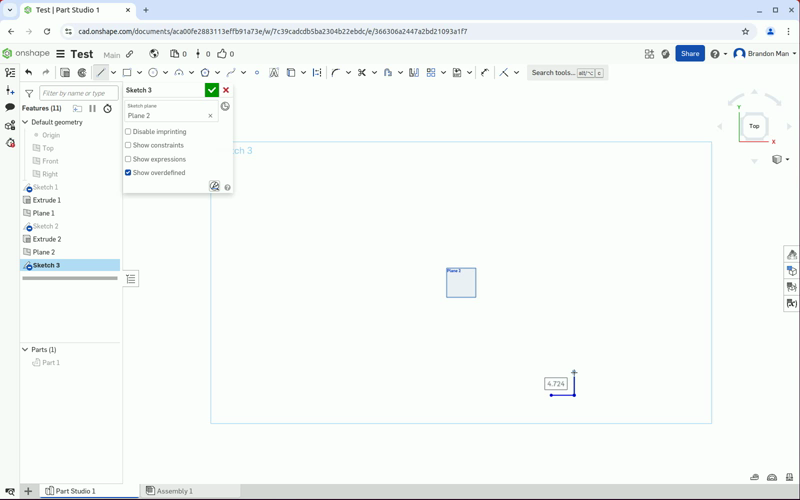
mouse_move(589, 372)
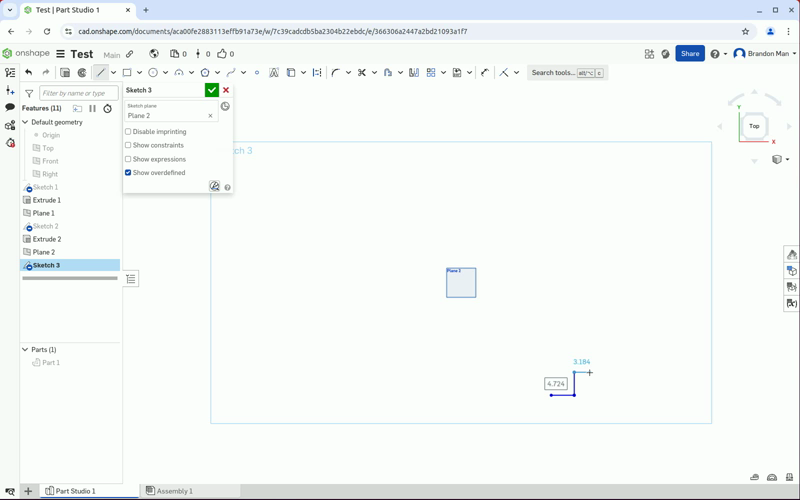
mouse_move(551, 372)
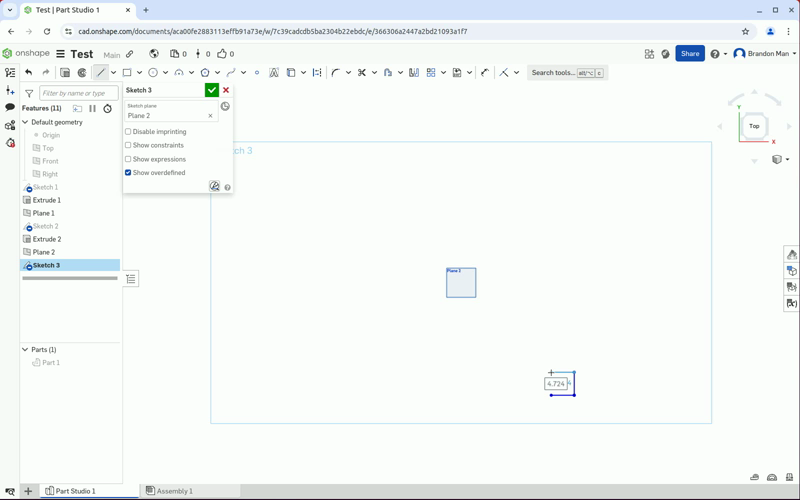
click(551, 372)
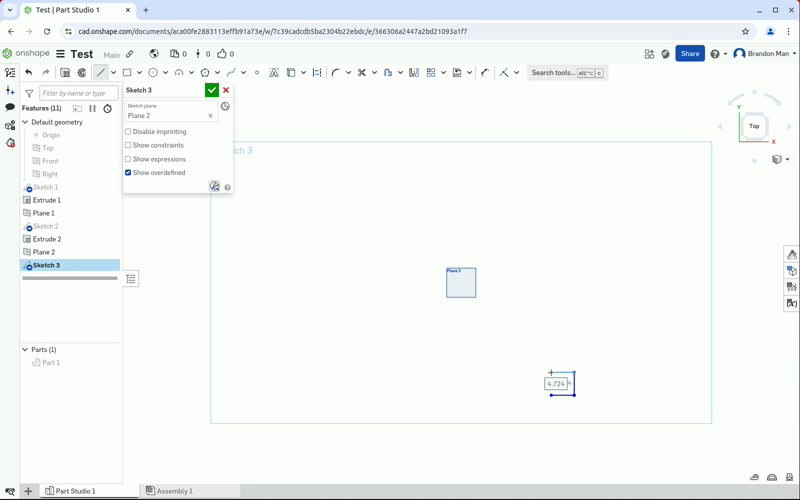
key_up(shift)
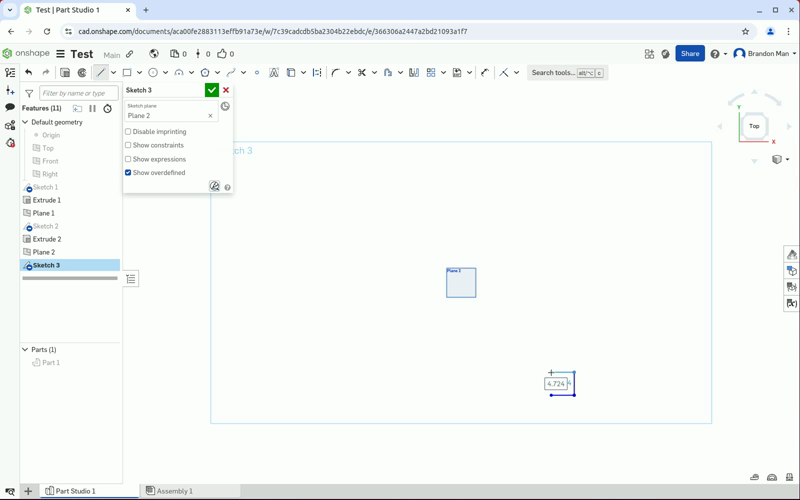
mouse_move(581, 372)
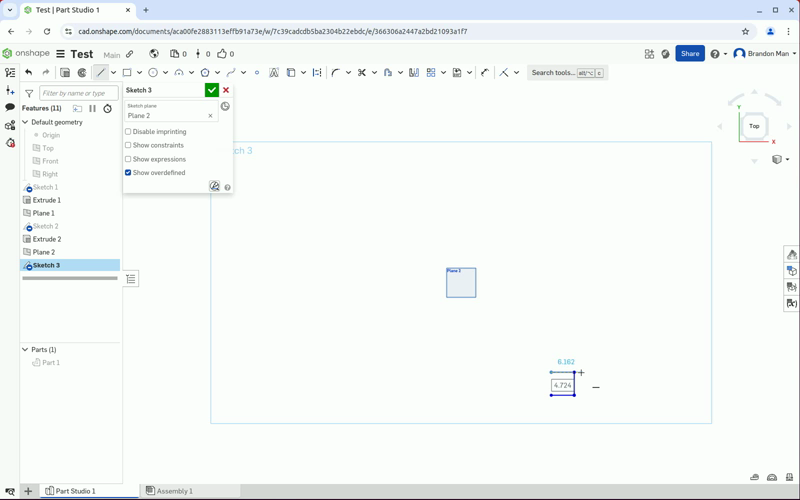
key_down(shift)
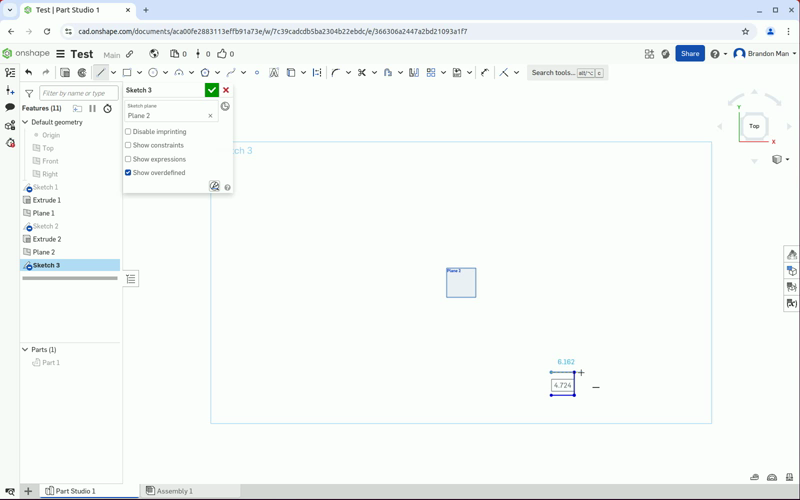
mouse_move(551, 395)
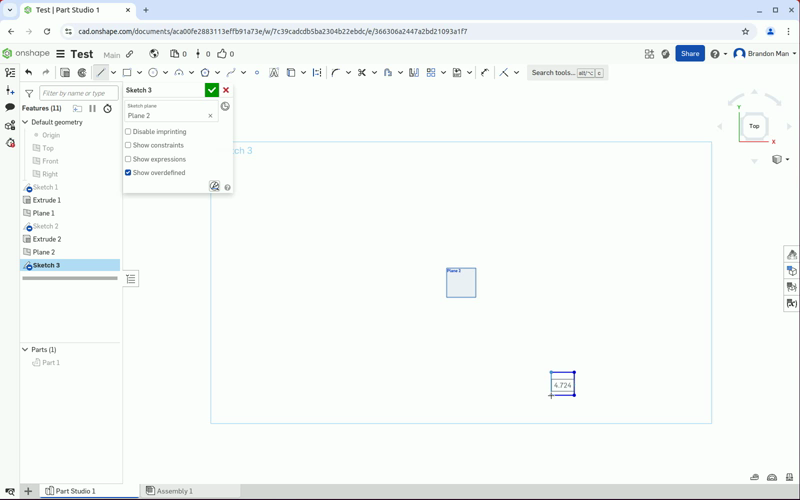
key_up(shift)
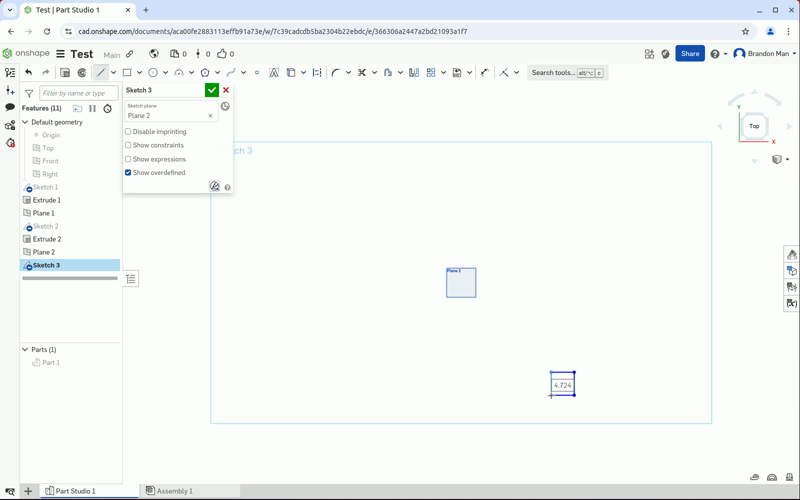
click(551, 395)
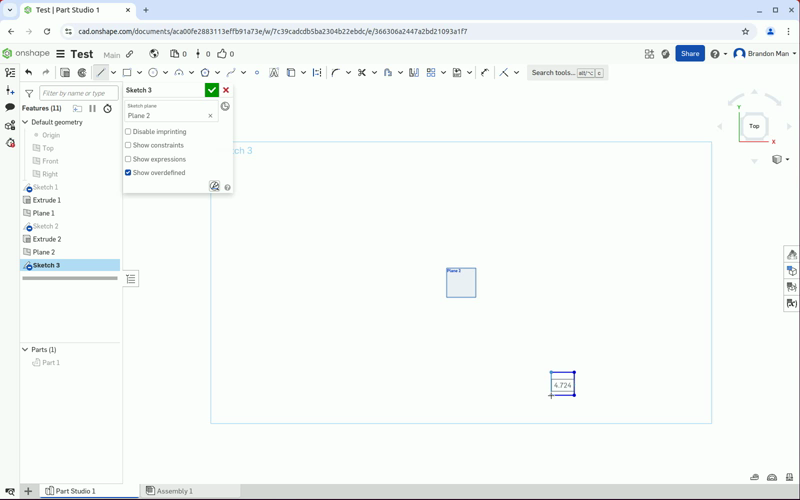
key(esc)
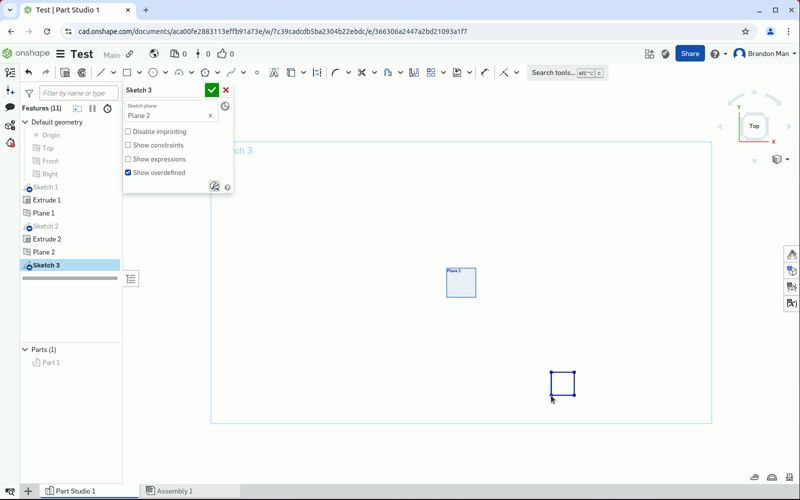
mouse_move(573, 390)
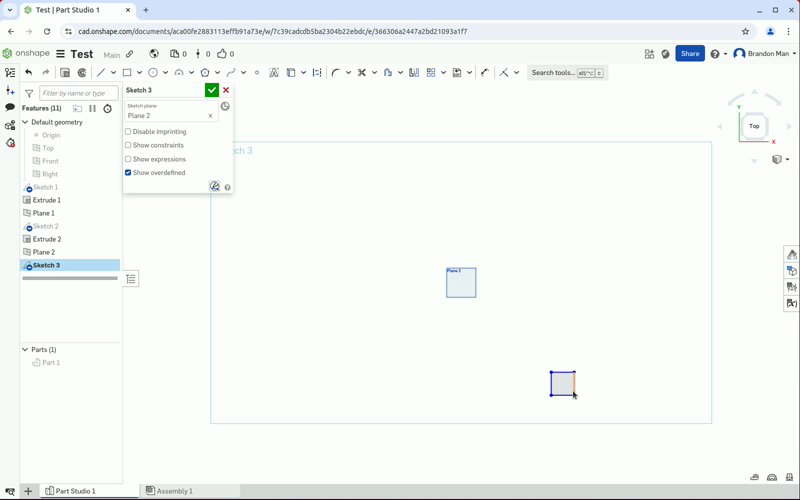
scroll(6)
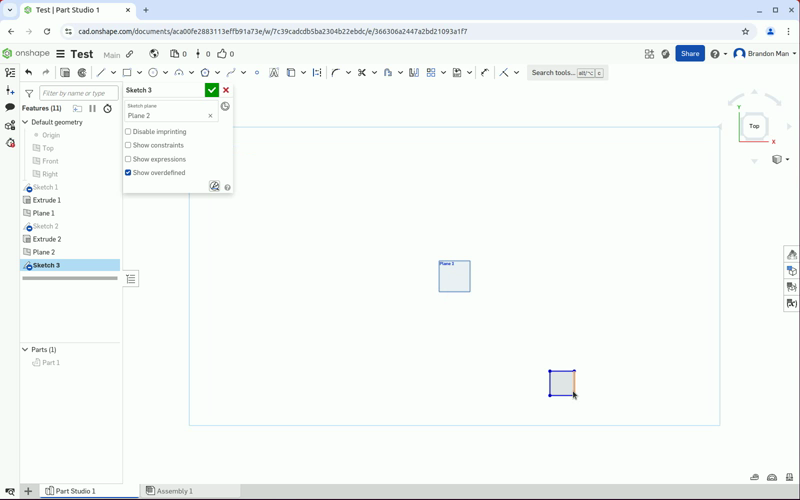
scroll(6)
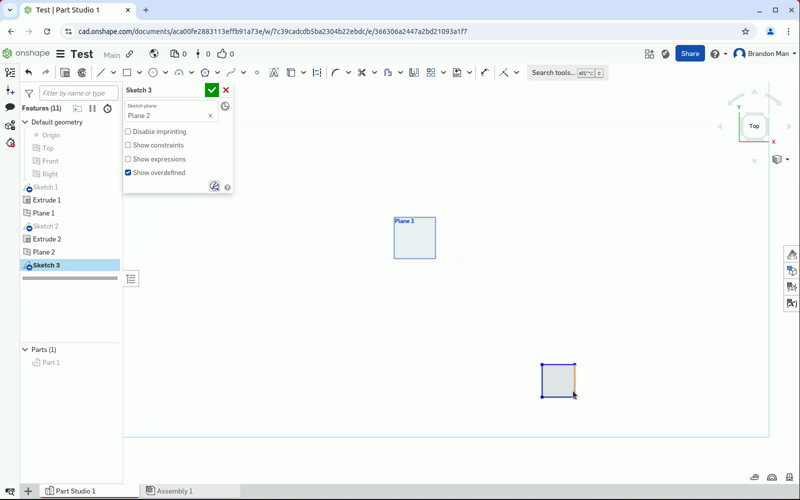
scroll(6)
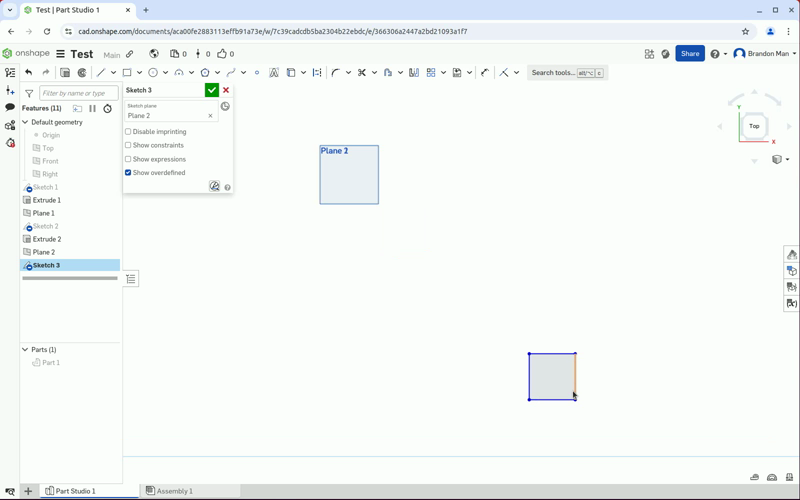
scroll(6)
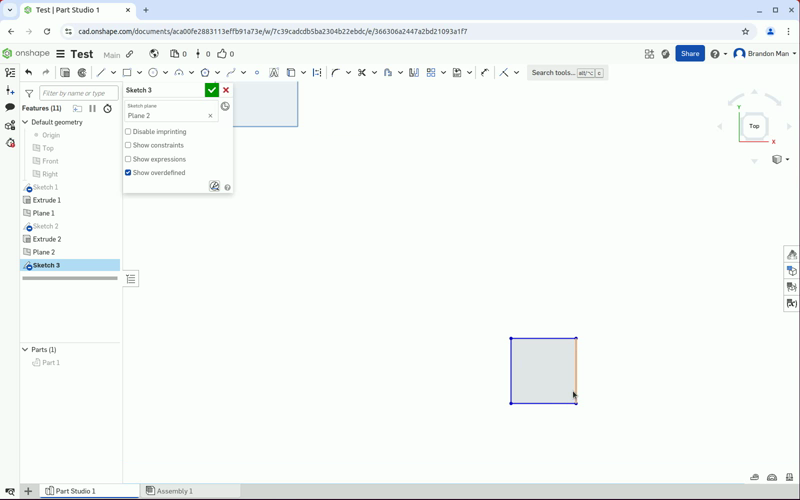
scroll(6)
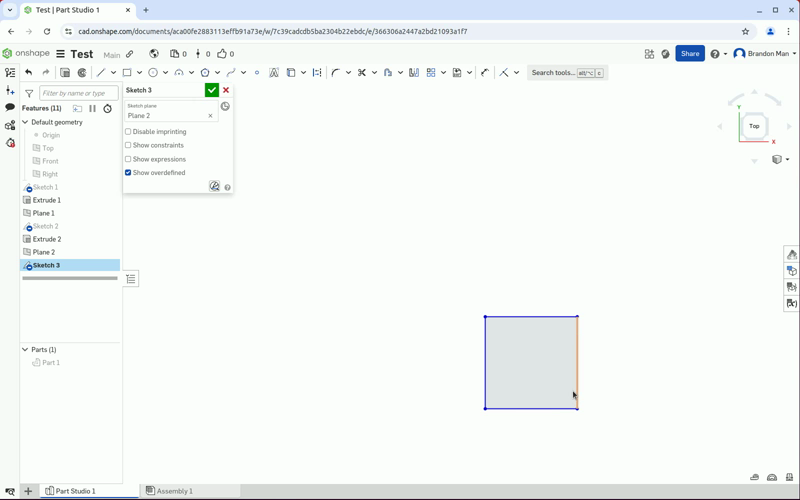
scroll(6)
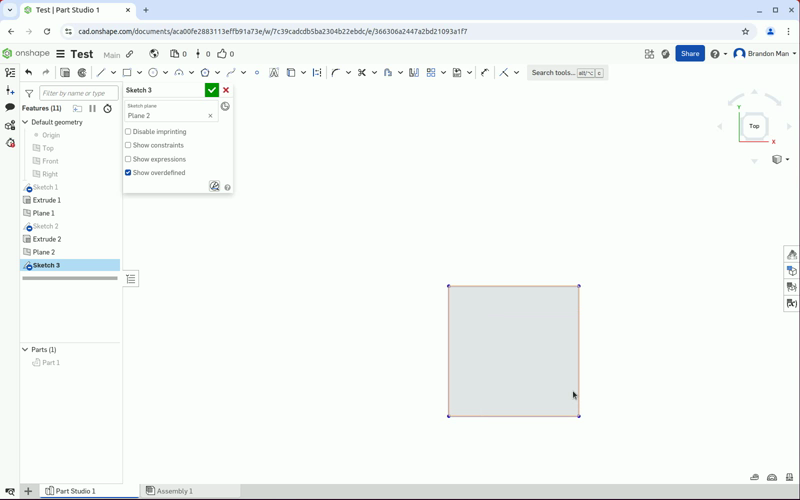
scroll(6)
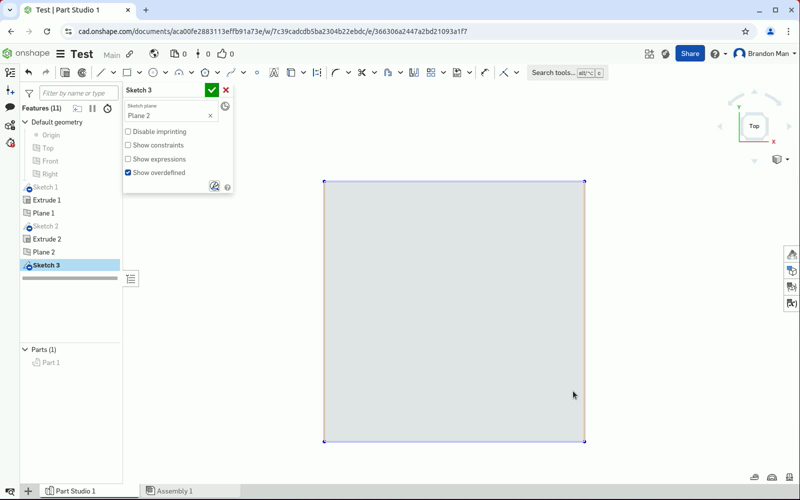
click(573, 390)
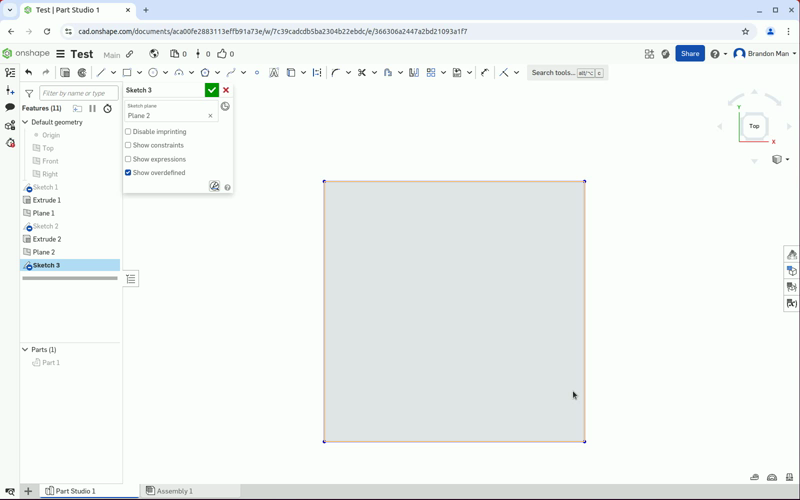
scroll(-6)
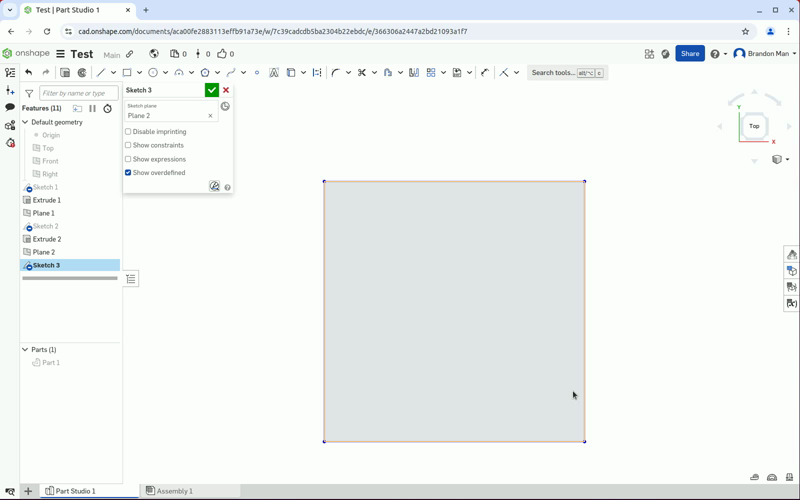
scroll(-6)
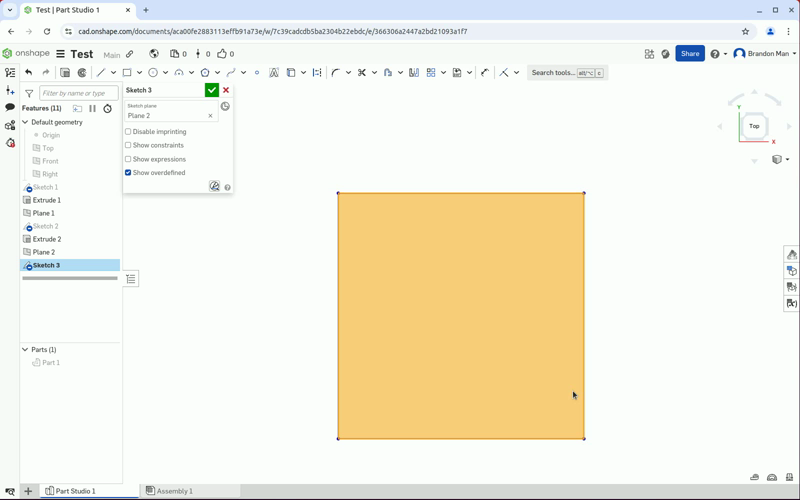
scroll(-6)
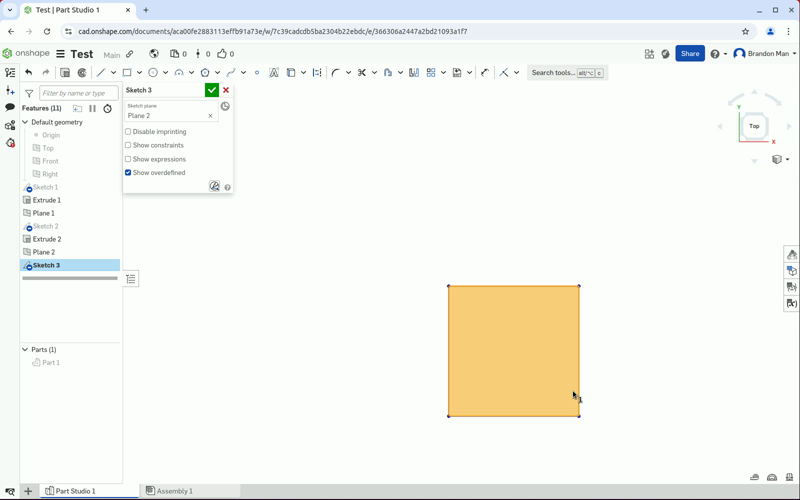
scroll(-6)
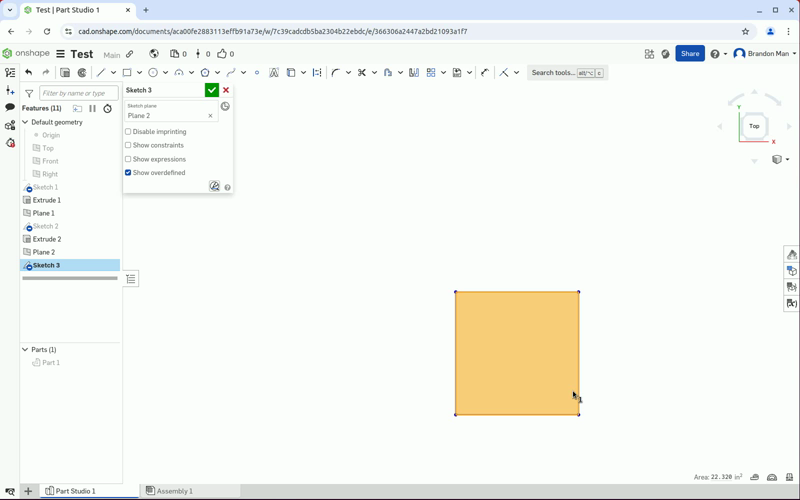
scroll(-6)
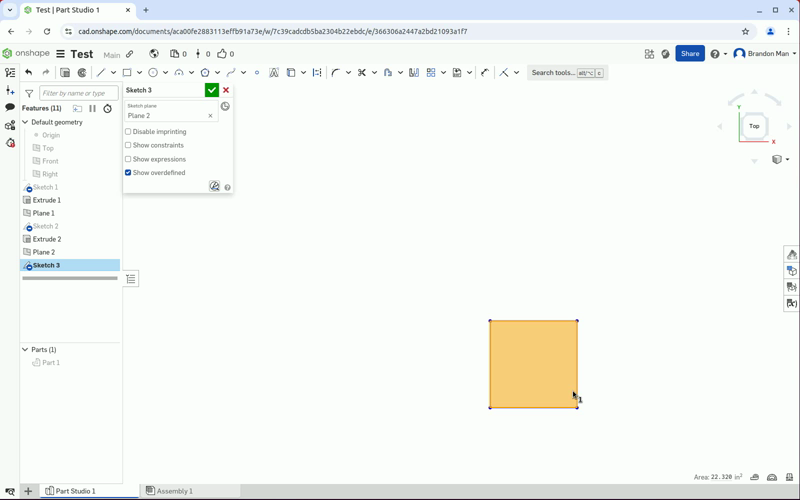
scroll(-6)
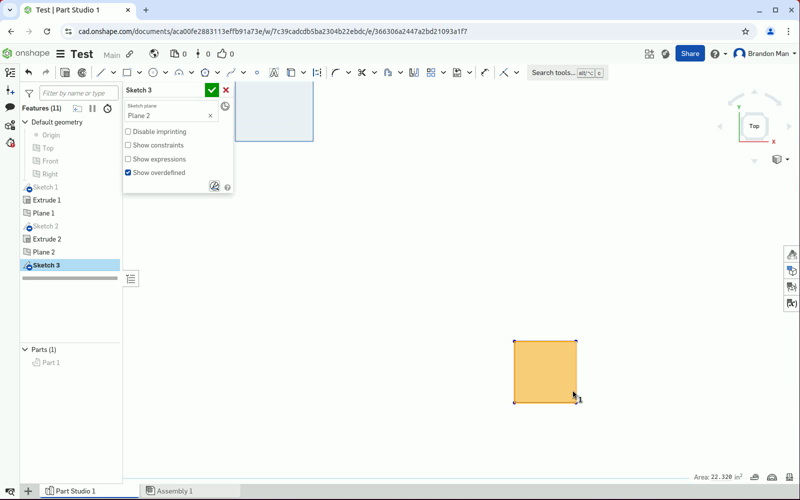
scroll(-6)
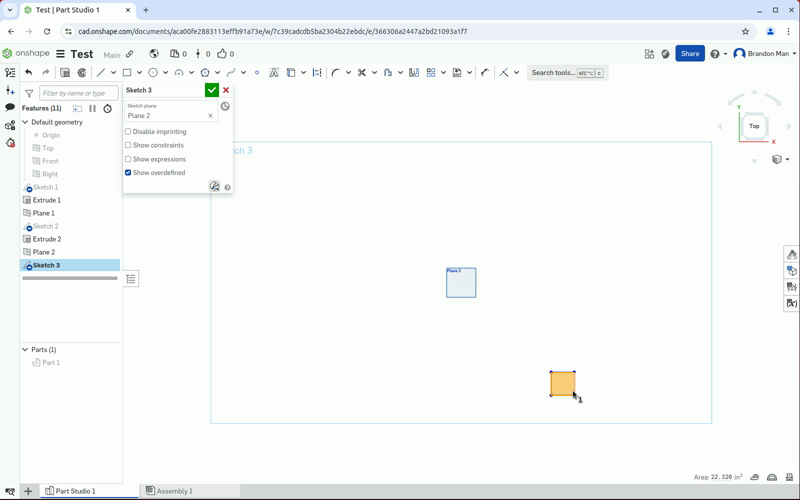
mouse_move(73, 352)
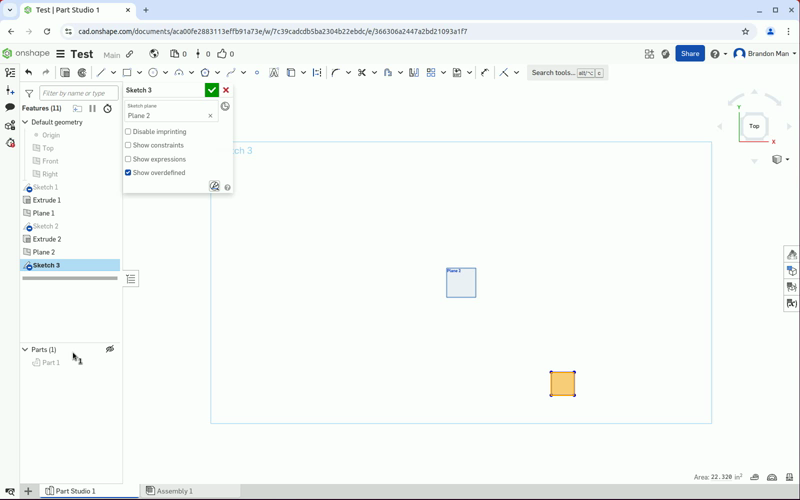
key(shift+y)
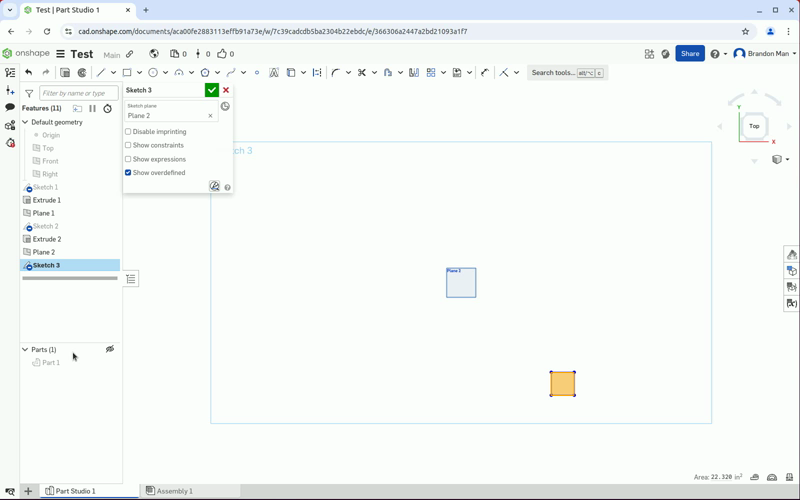
key(shift+e)
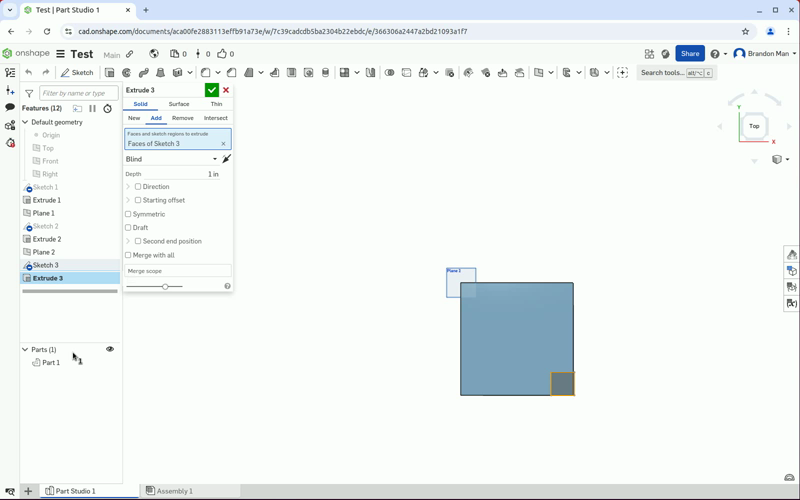
mouse_move(143, 106)
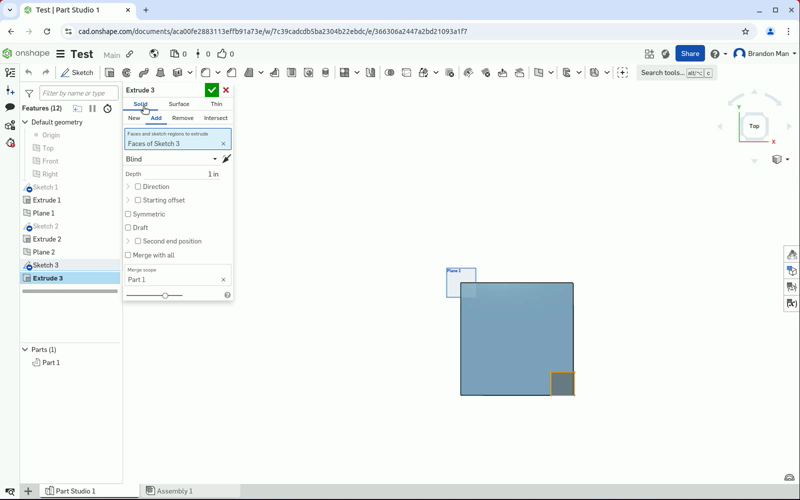
click(143, 106)
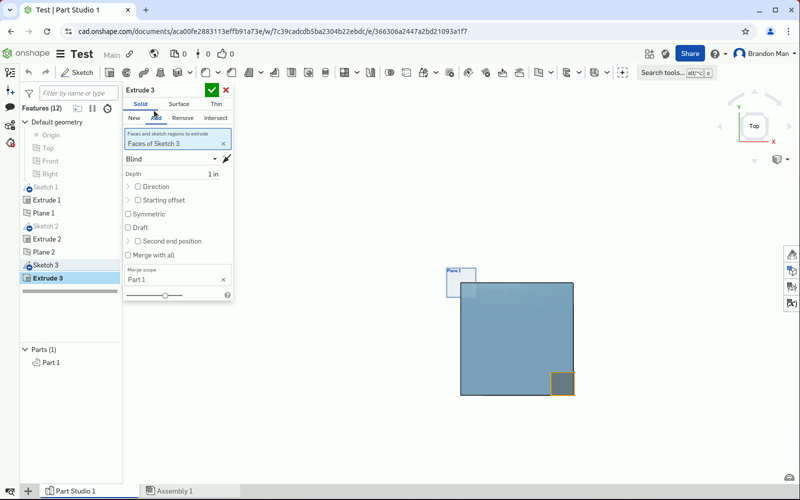
mouse_move(186, 120)
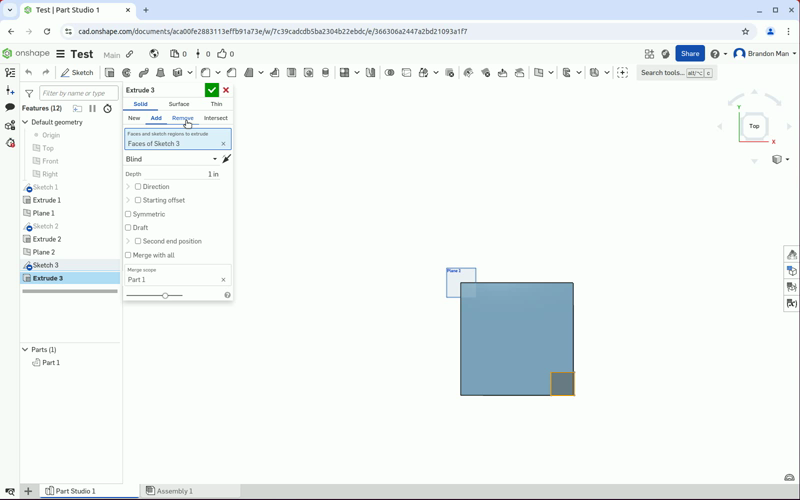
click(186, 120)
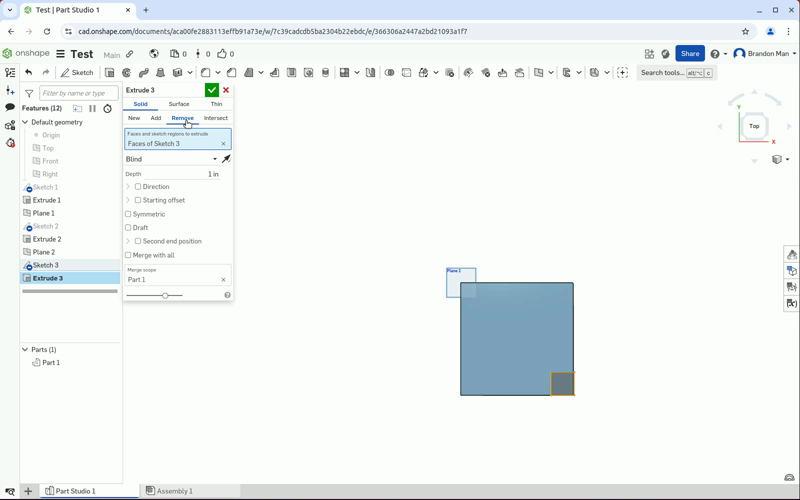
key(tab, 4)
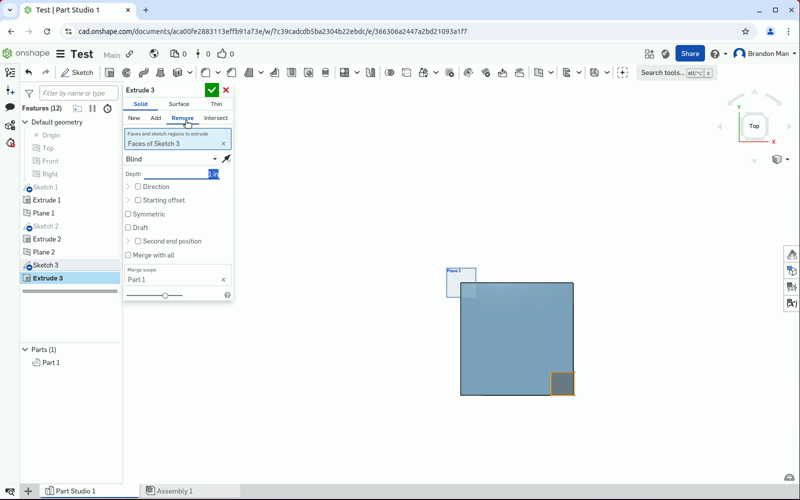
text(9.147)
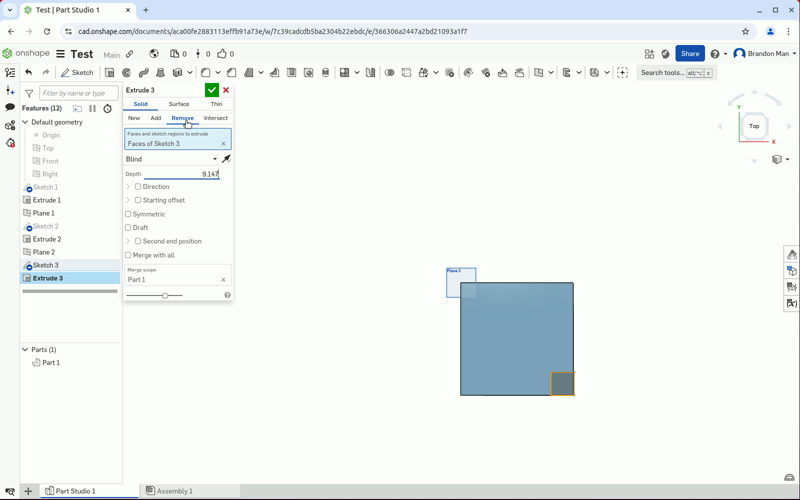
key(tab, 6)
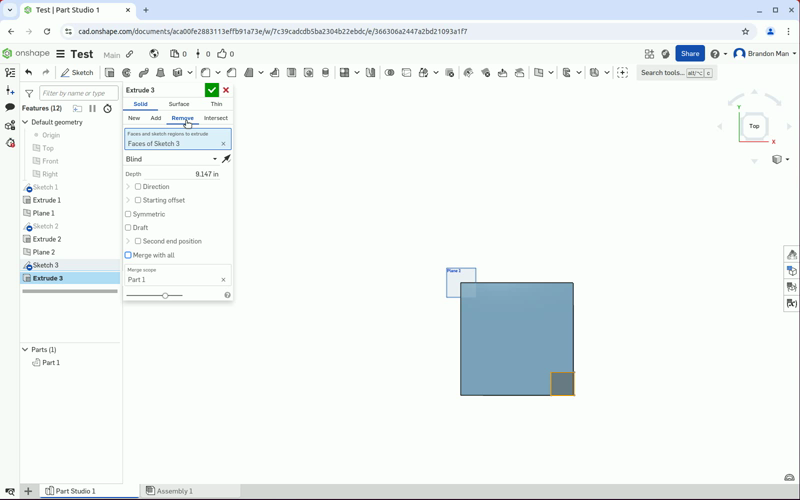
key(space)
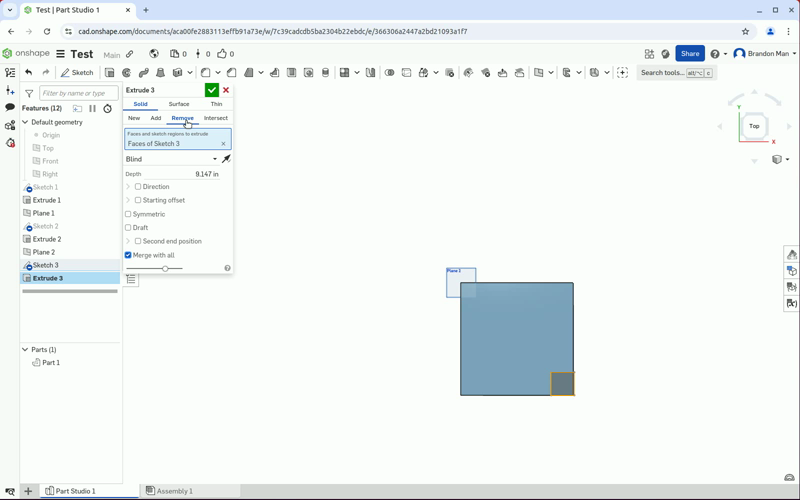
key(enter)
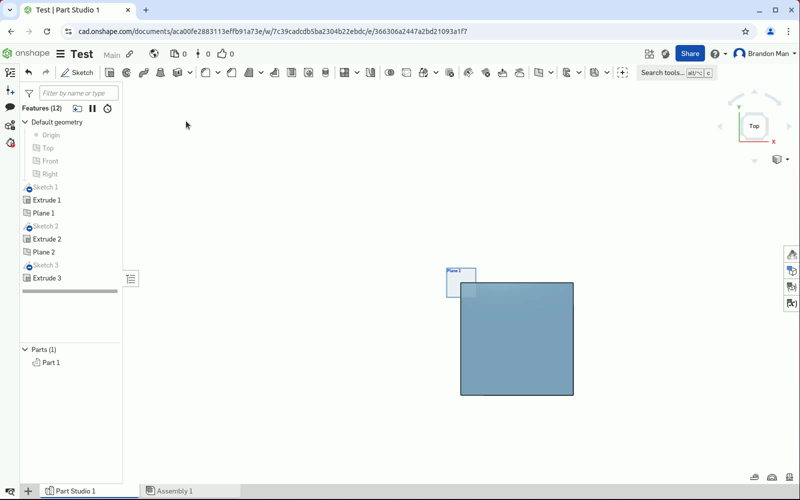
key(shift+h)
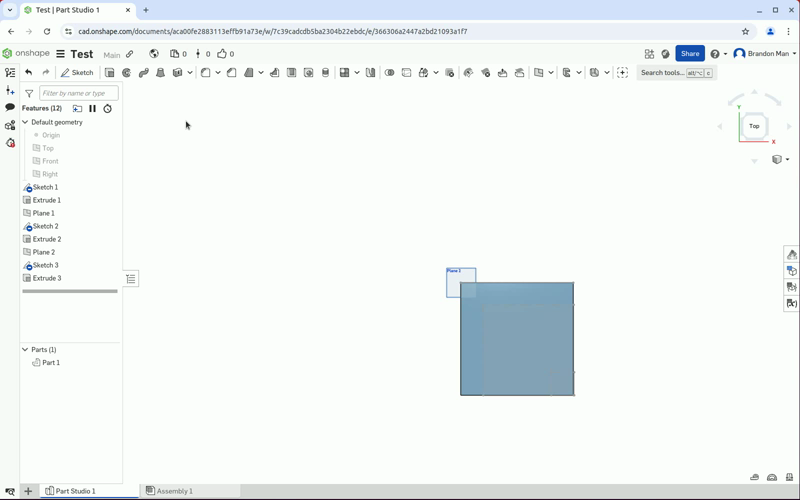
key(shift+h)
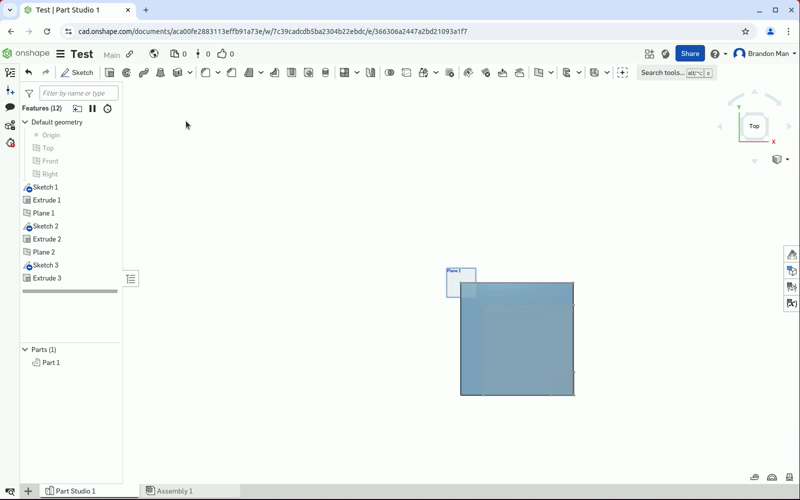
key(shift+7)
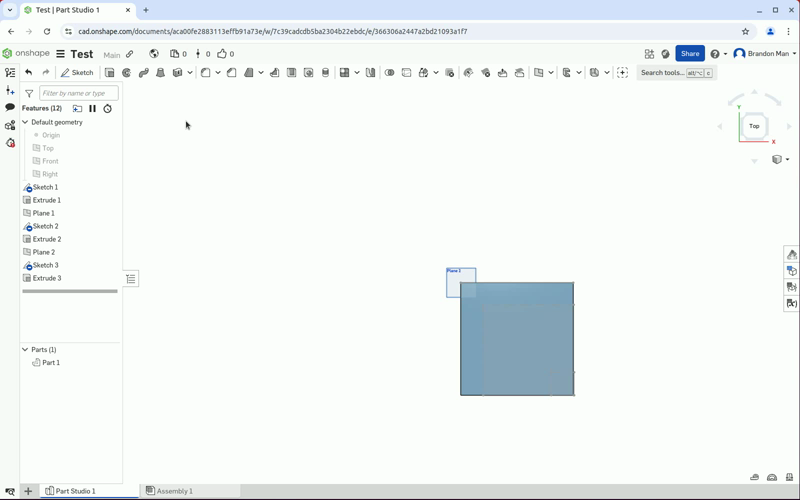
key(up, 3)
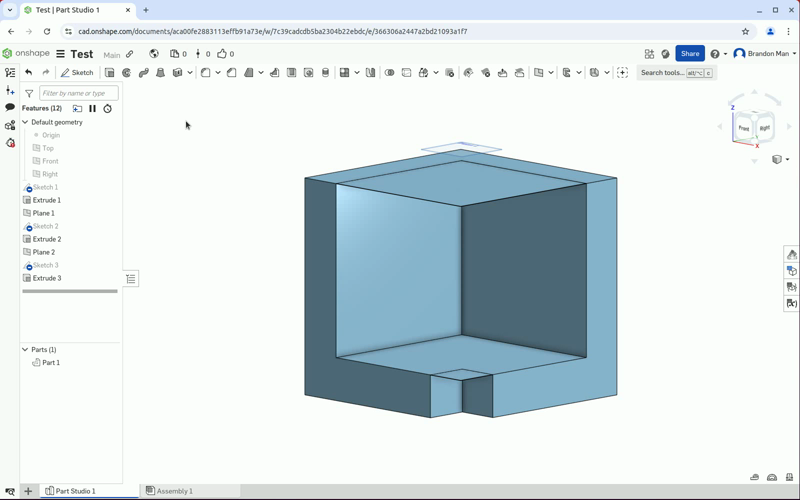
key(left, 3)
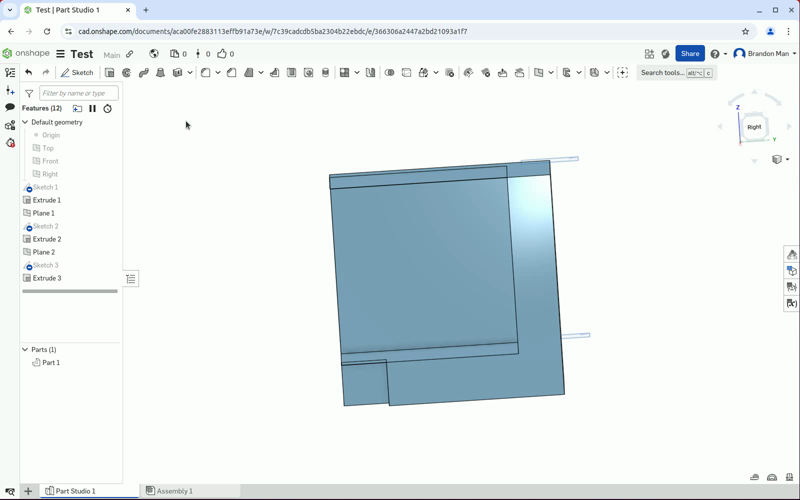
key(right, 3)
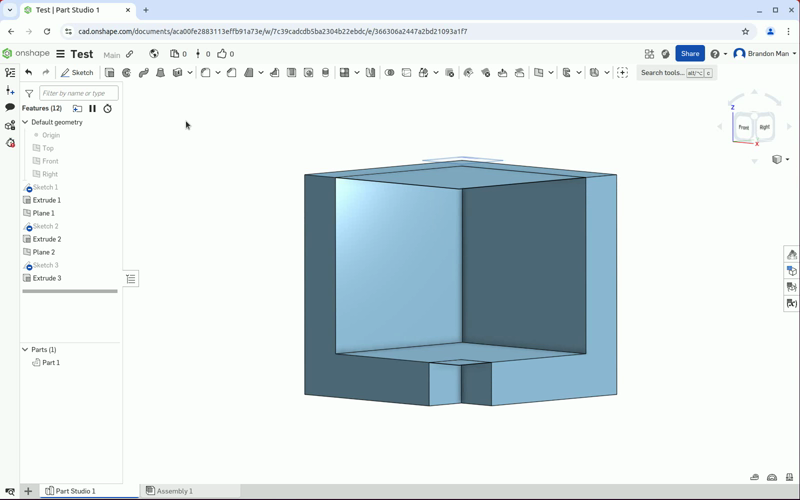
key(down, 3)
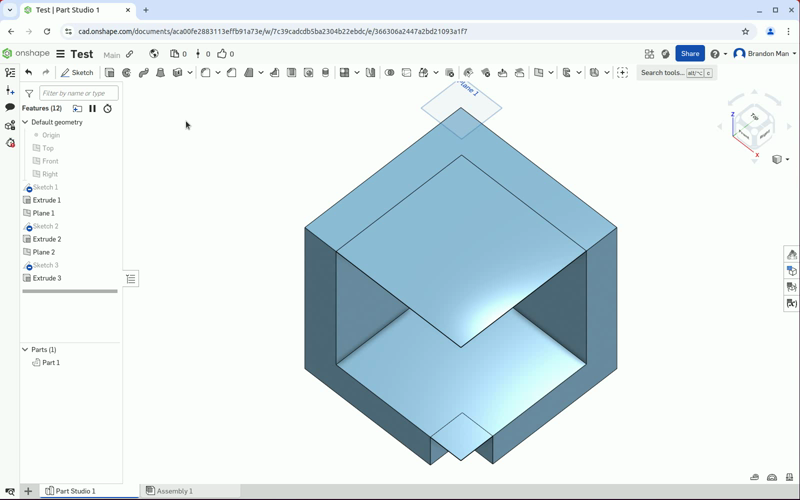
mouse_move(73, 189)
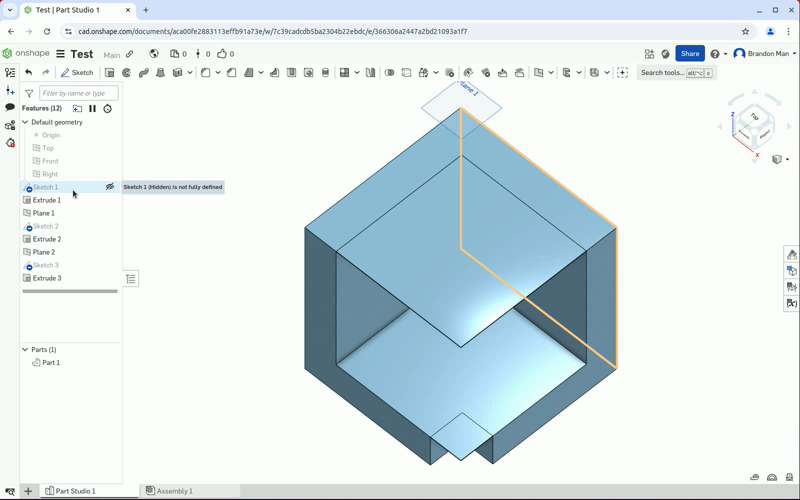
click(73, 189)